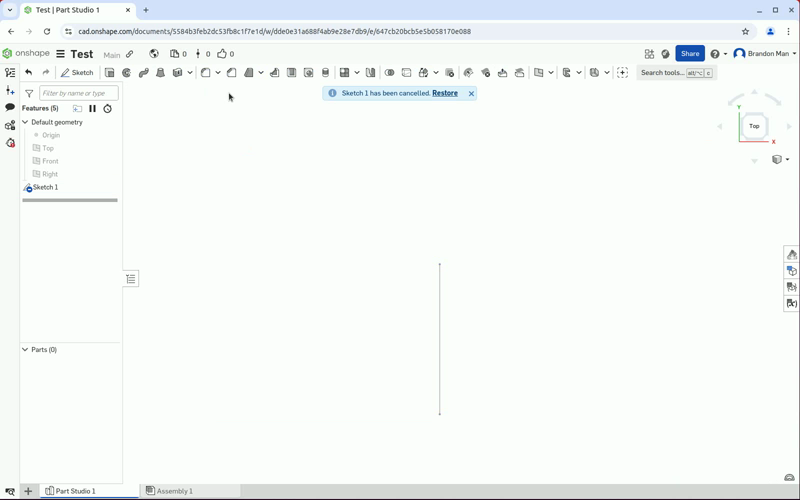
key(shift+h)
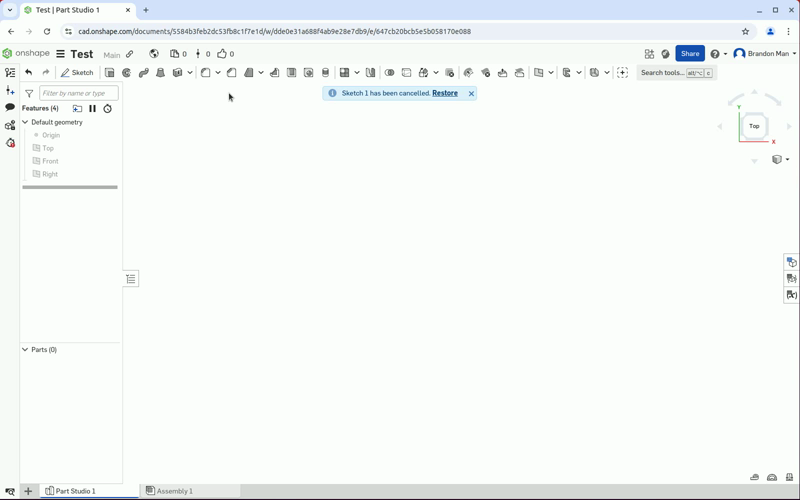
mouse_move(73, 352)
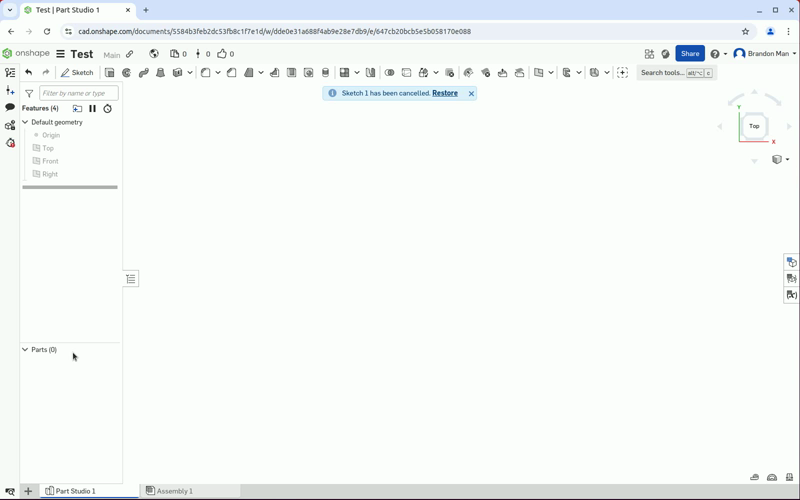
key(y)
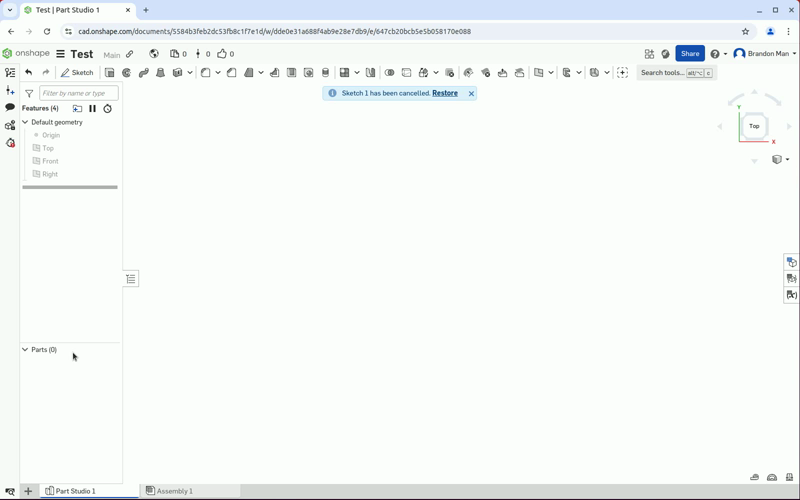
key(shift+p)
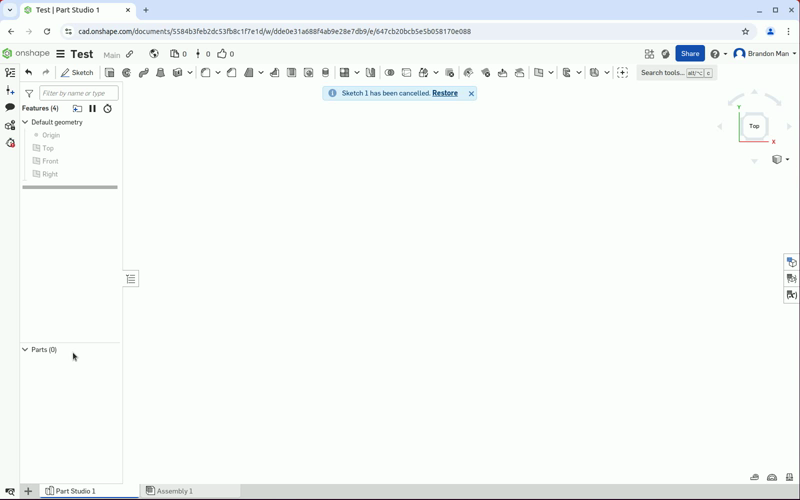
key(space)
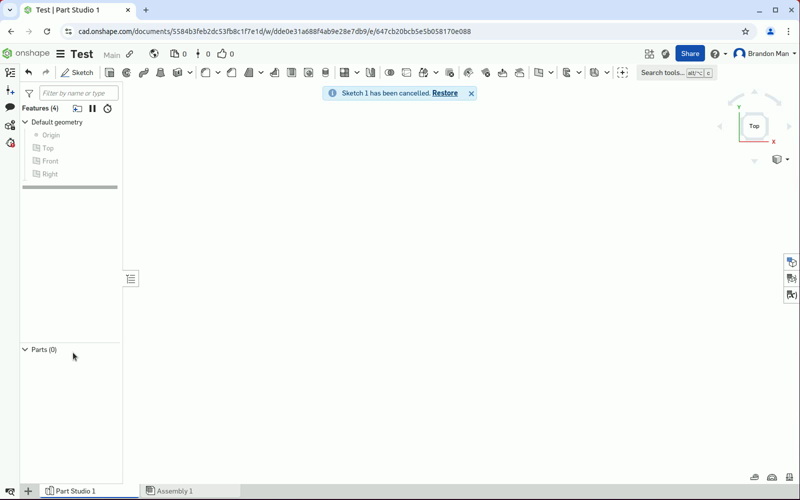
key_down(shift)
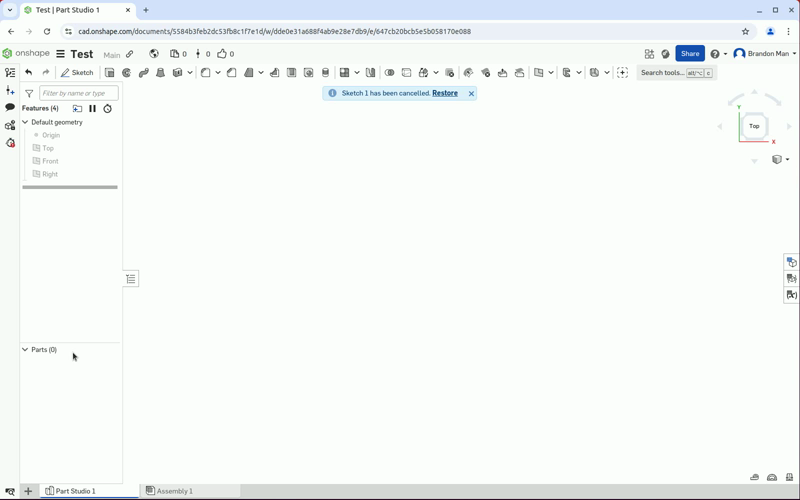
key(up)
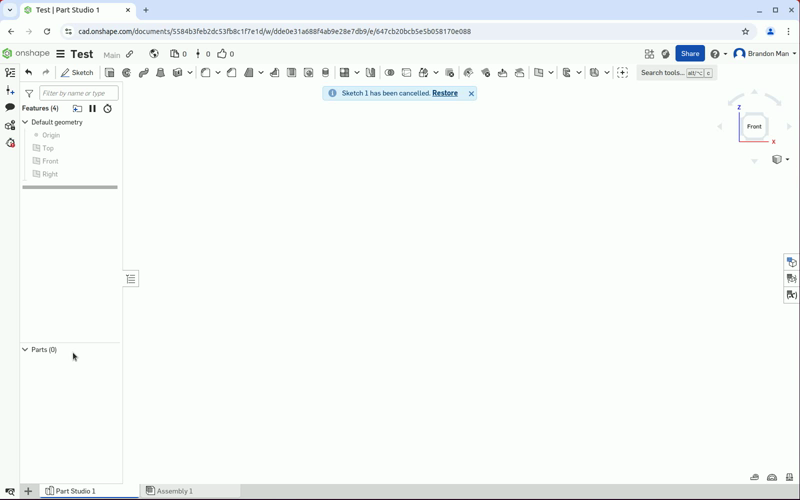
key_up(shift)
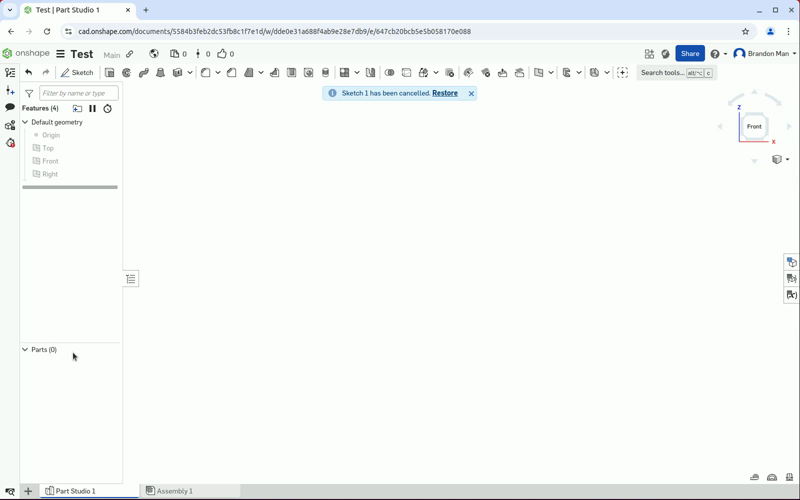
key(space)
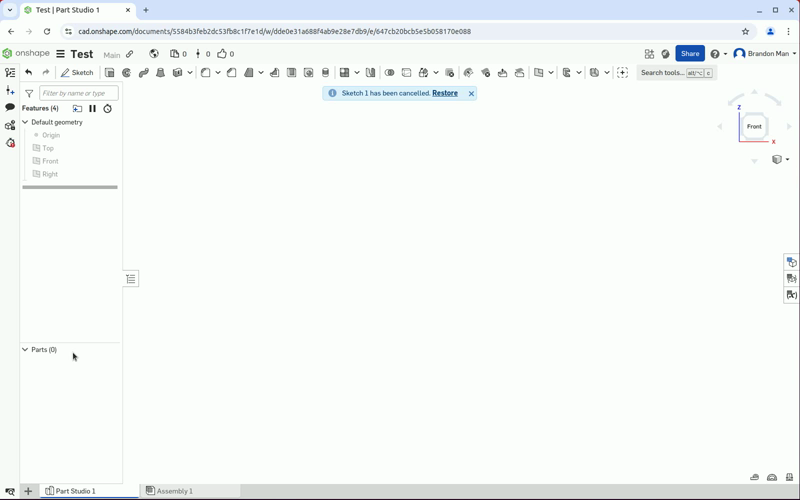
key_down(shift)
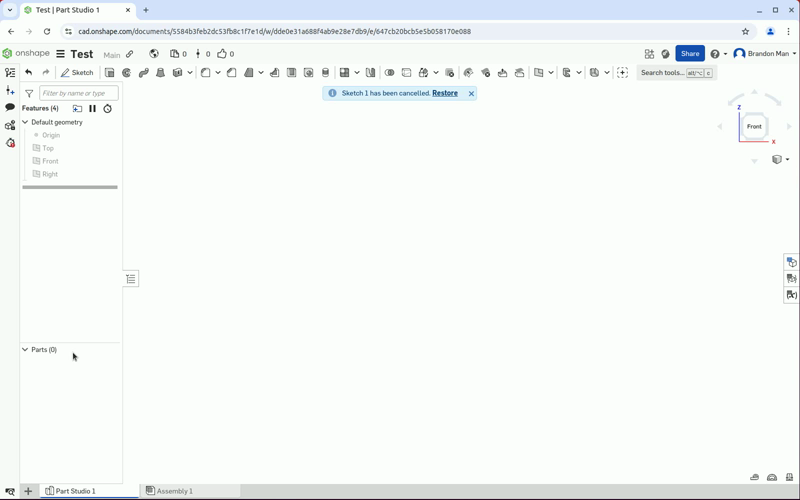
key(left)
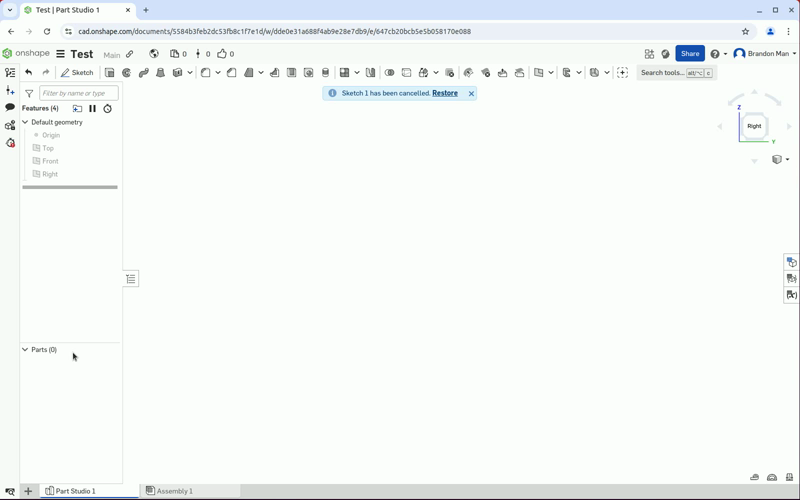
key_up(shift)
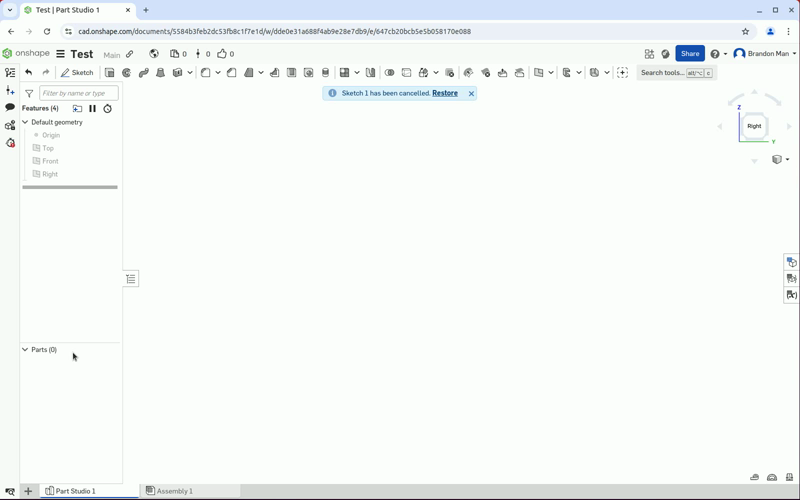
mouse_move(73, 352)
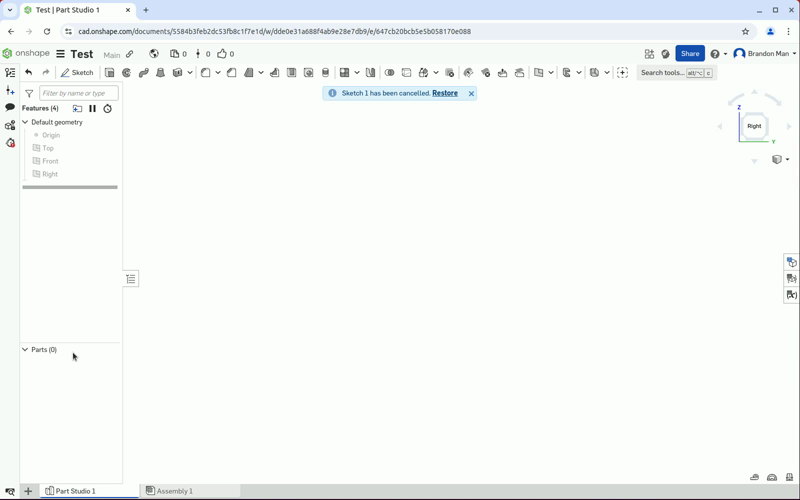
key(shift+y)
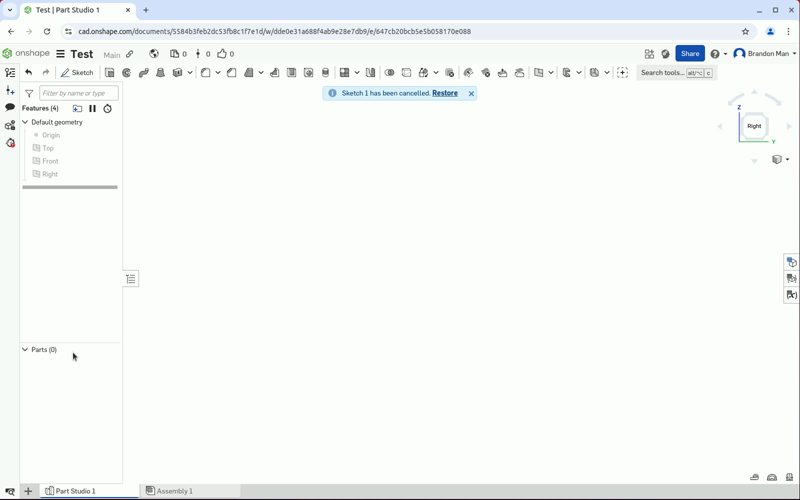
key(shift+s)
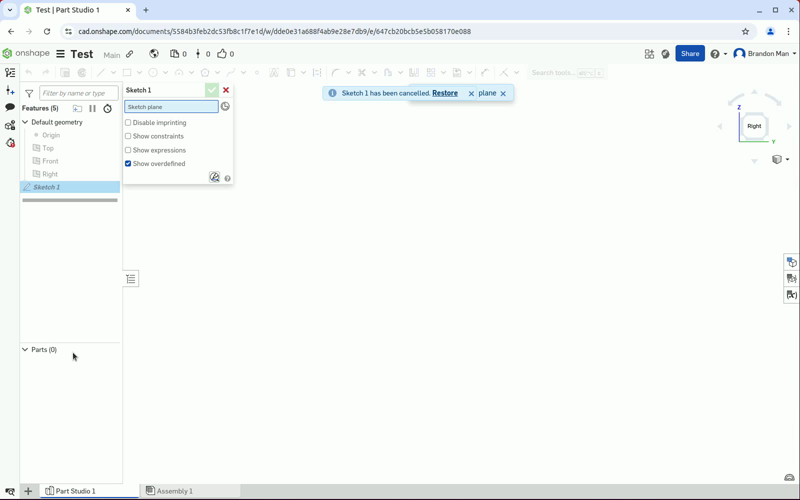
mouse_move(73, 176)
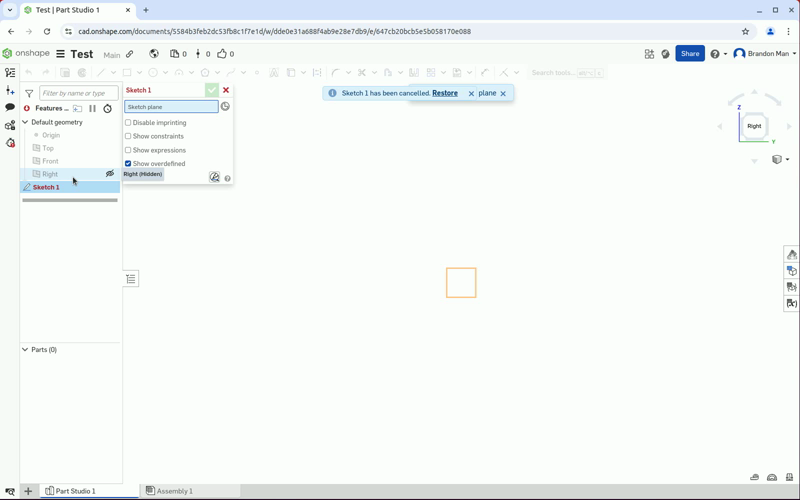
click(73, 176)
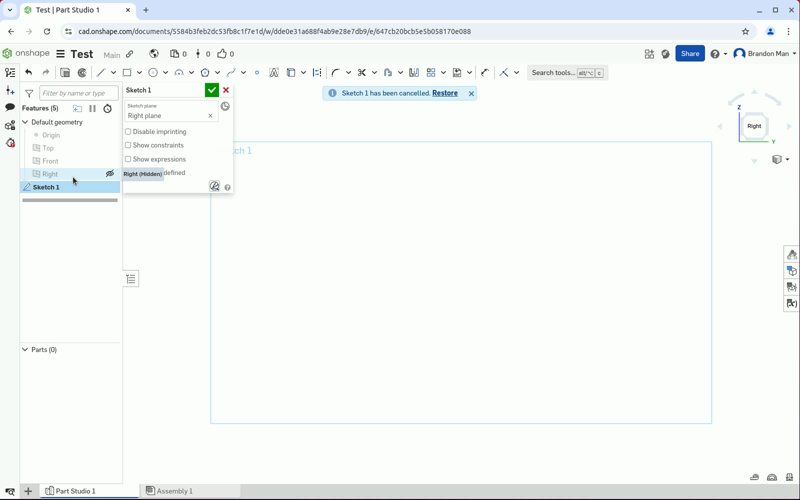
mouse_move(73, 352)
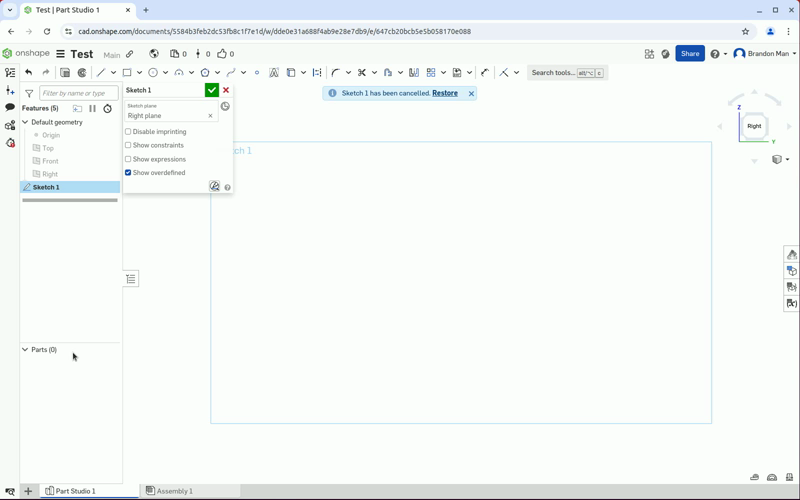
key(y)
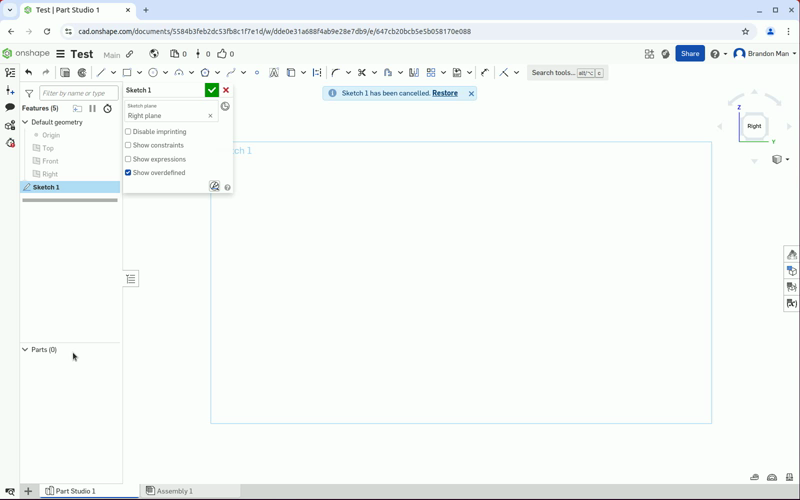
key(l)
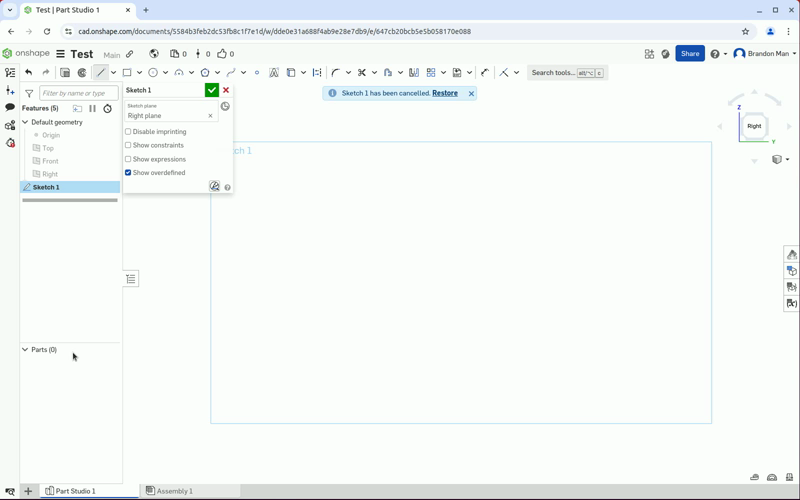
key_down(shift)
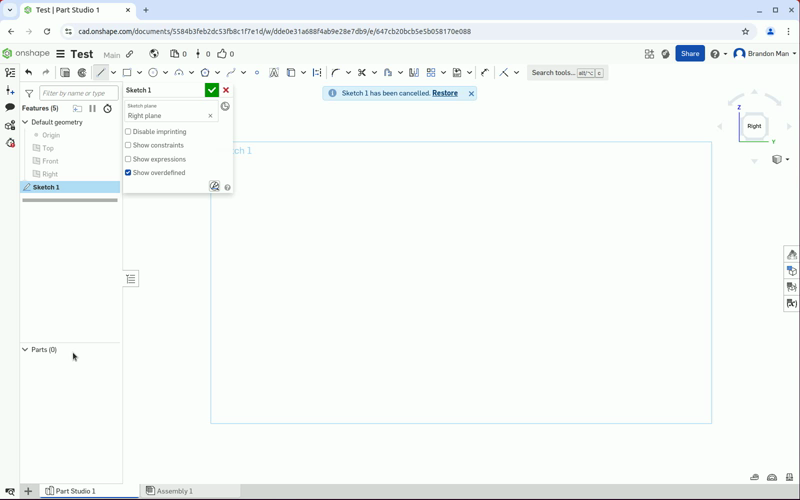
mouse_move(460, 271)
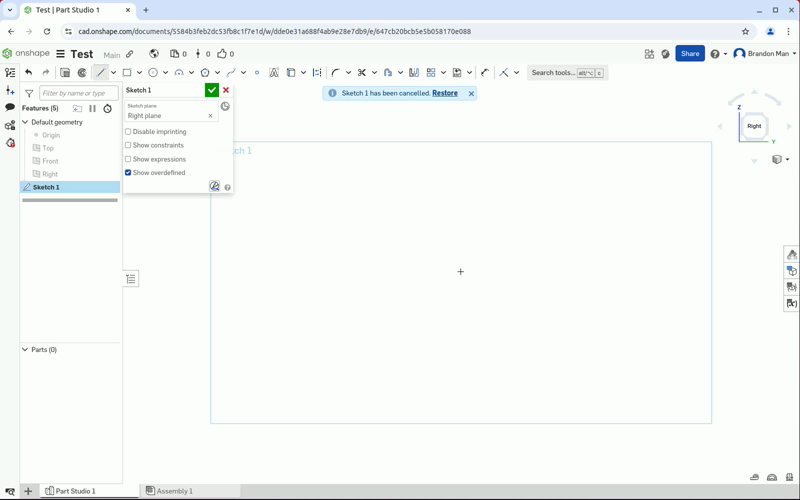
click(460, 271)
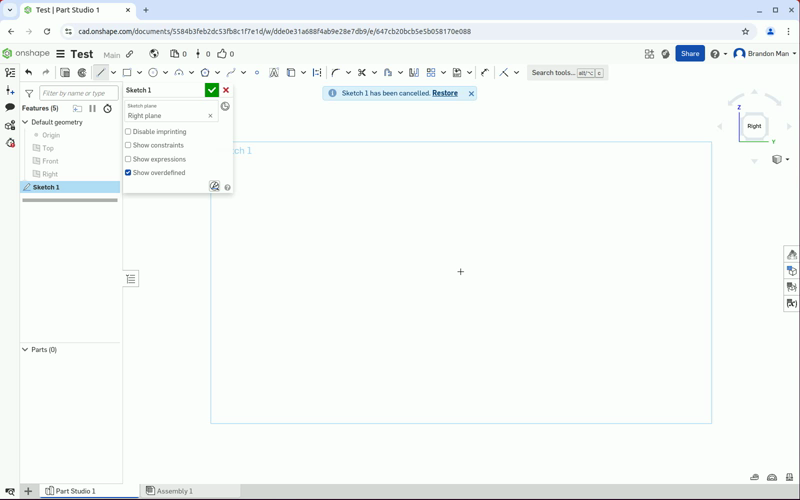
key_up(shift)
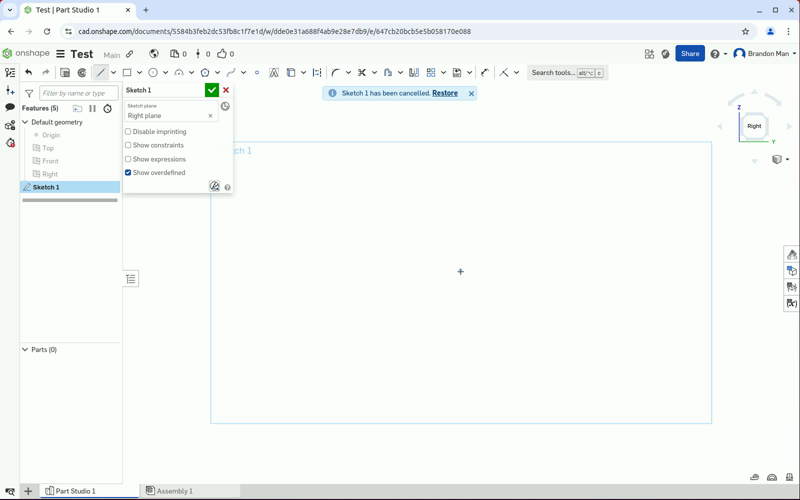
key_down(shift)
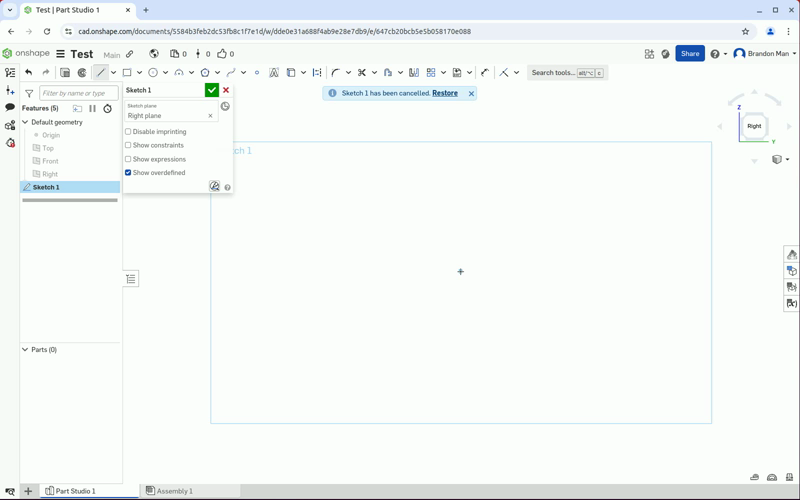
mouse_move(490, 271)
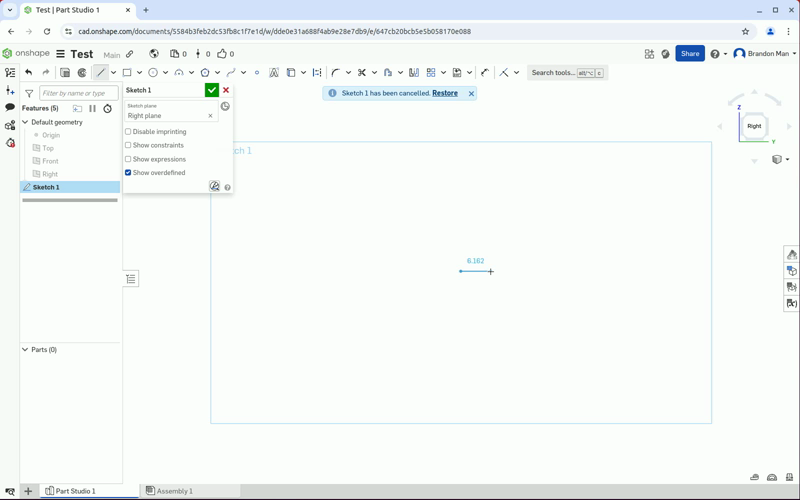
mouse_move(510, 271)
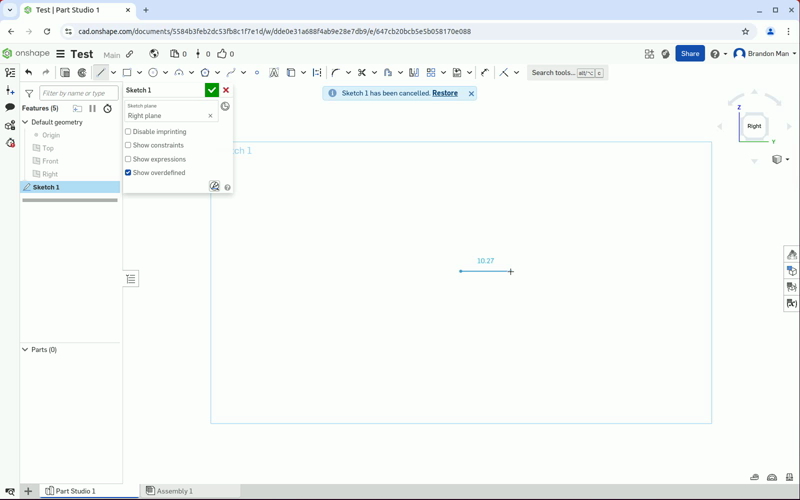
click(510, 271)
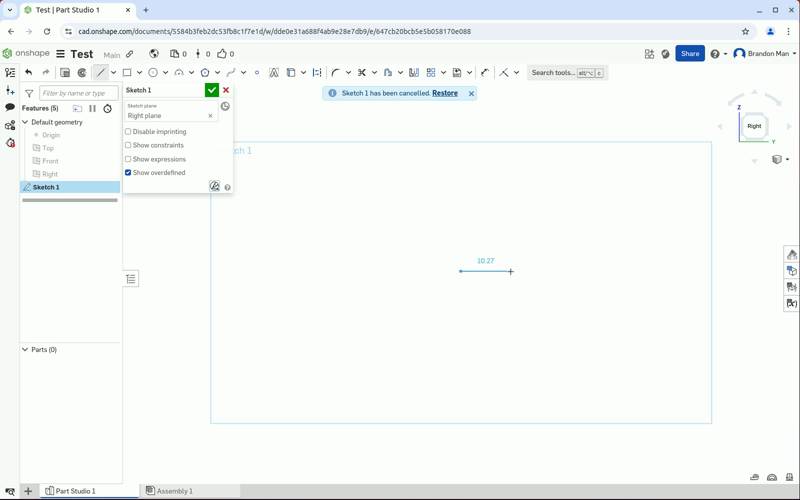
key_up(shift)
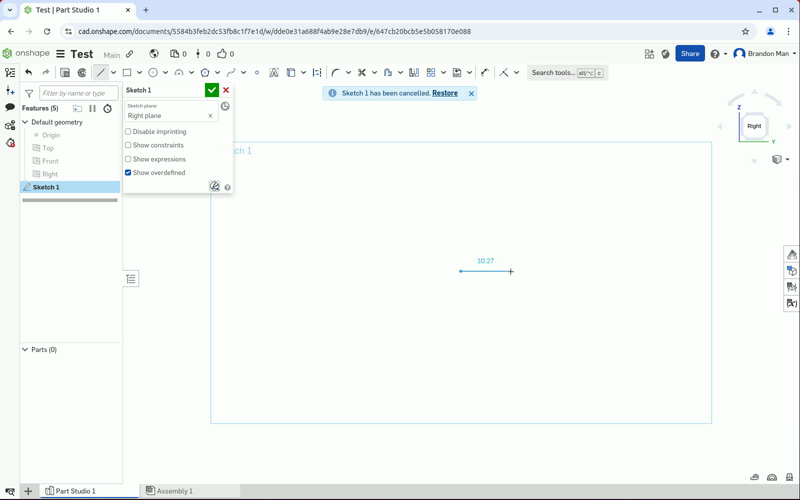
key_down(shift)
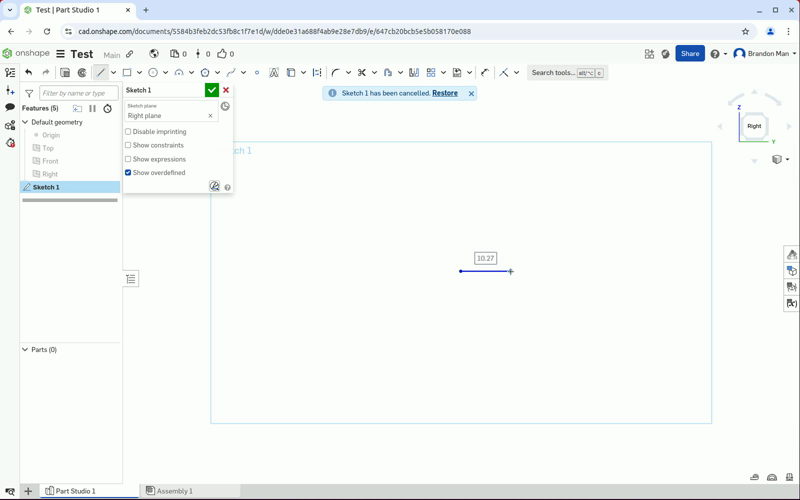
mouse_move(540, 271)
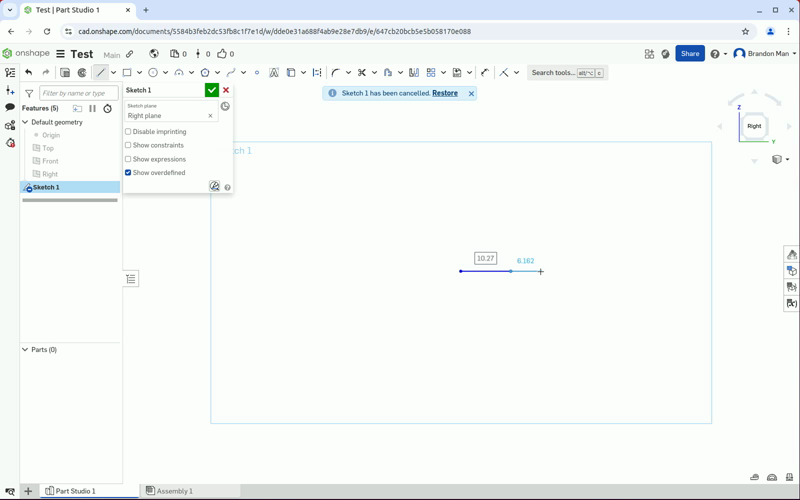
mouse_move(510, 248)
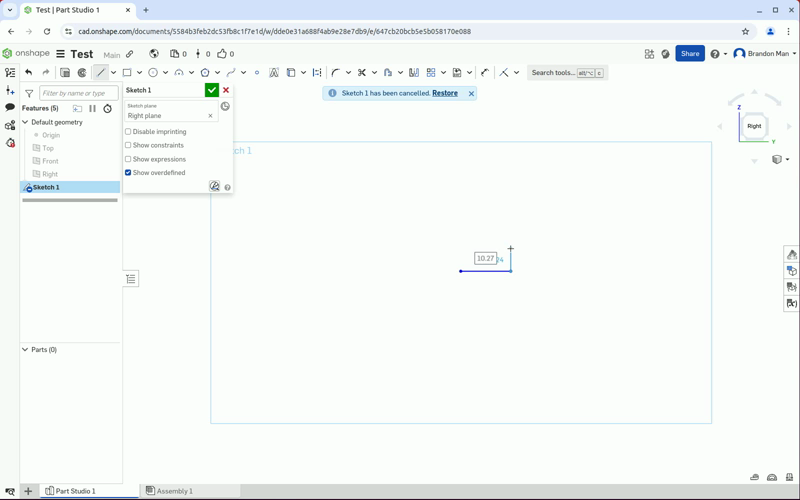
click(510, 248)
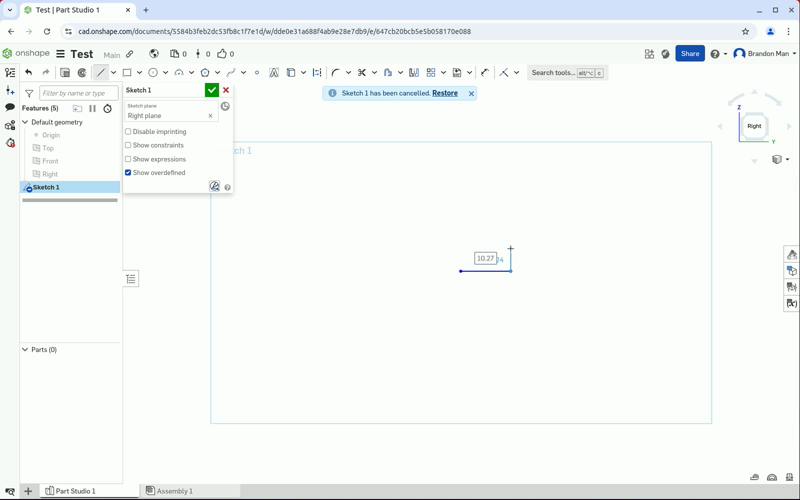
key_up(shift)
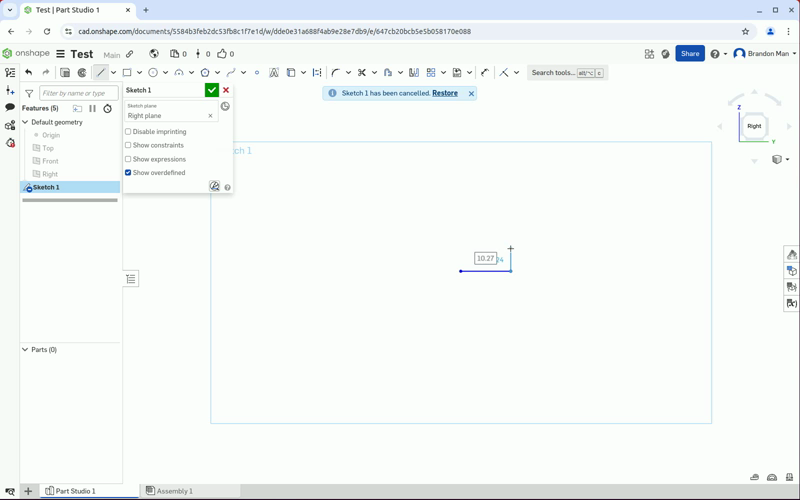
key(esc)
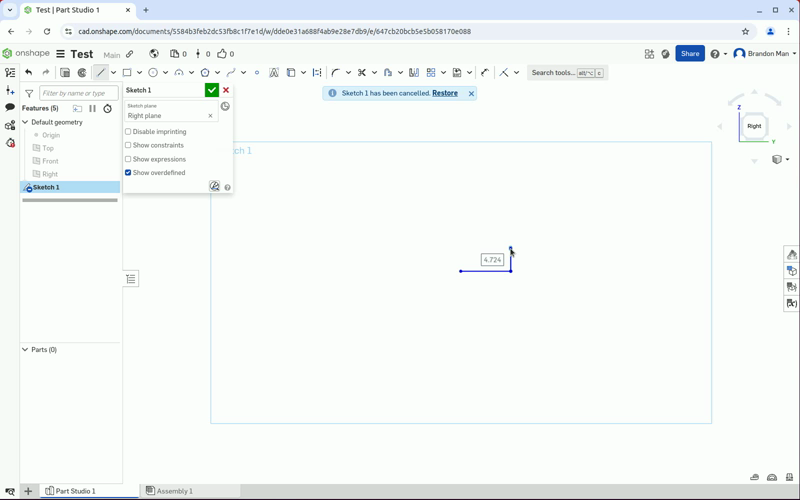
key(a)
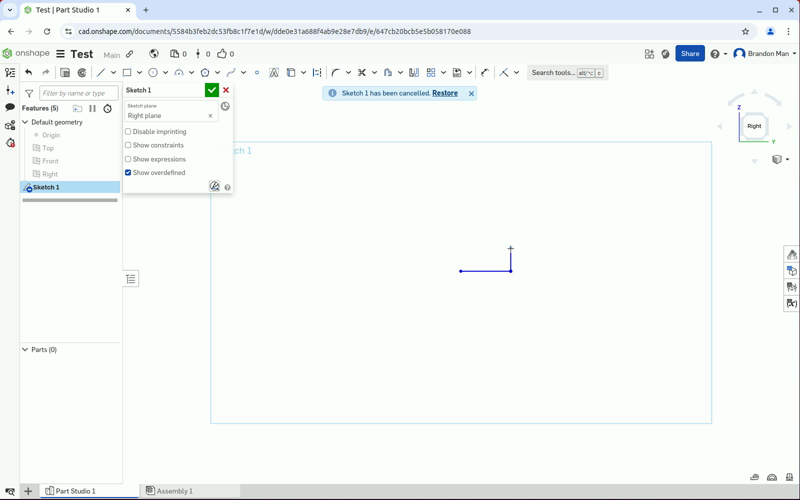
mouse_move(510, 248)
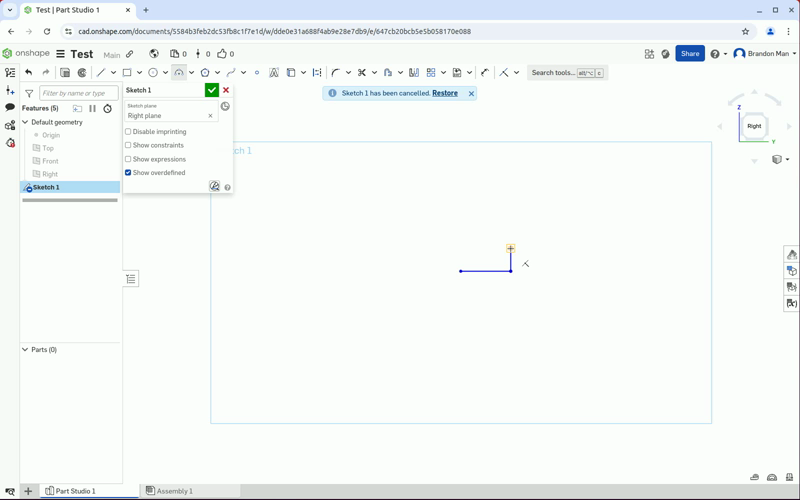
click(510, 248)
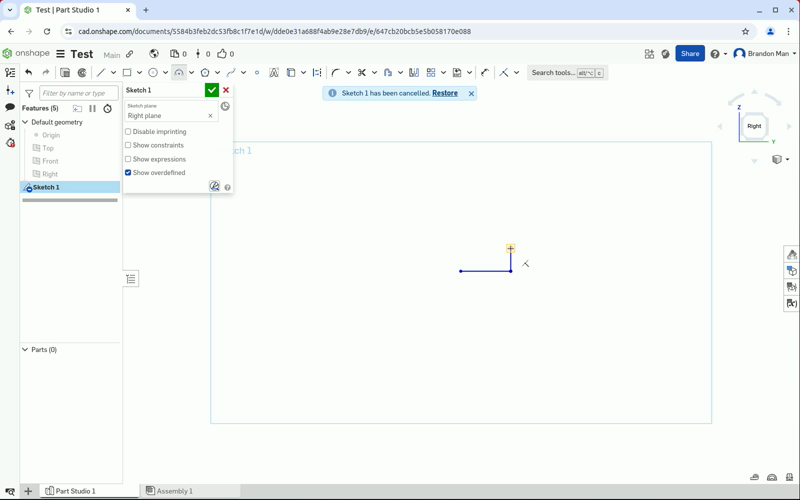
key_down(shift)
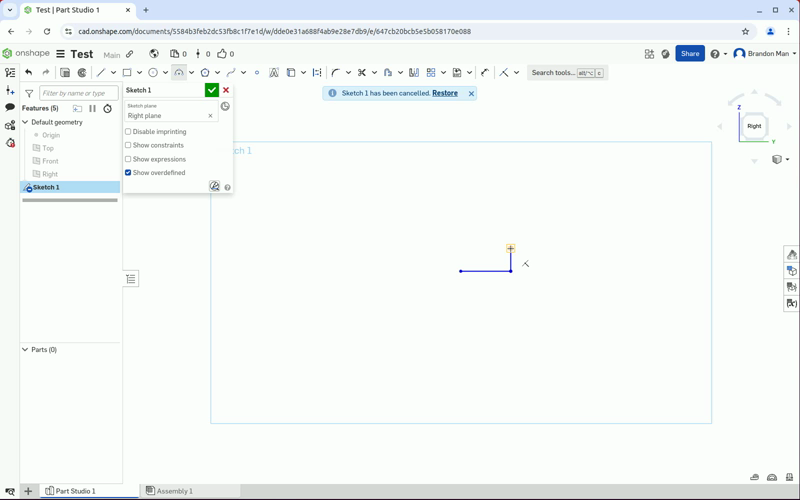
mouse_move(460, 248)
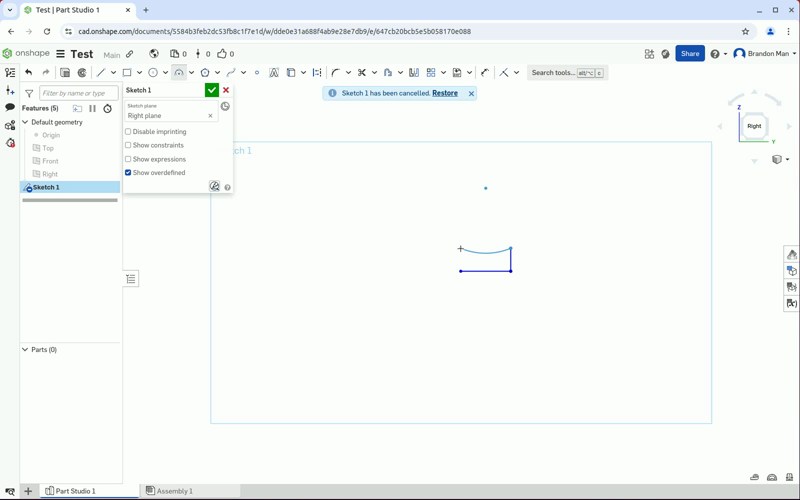
click(460, 248)
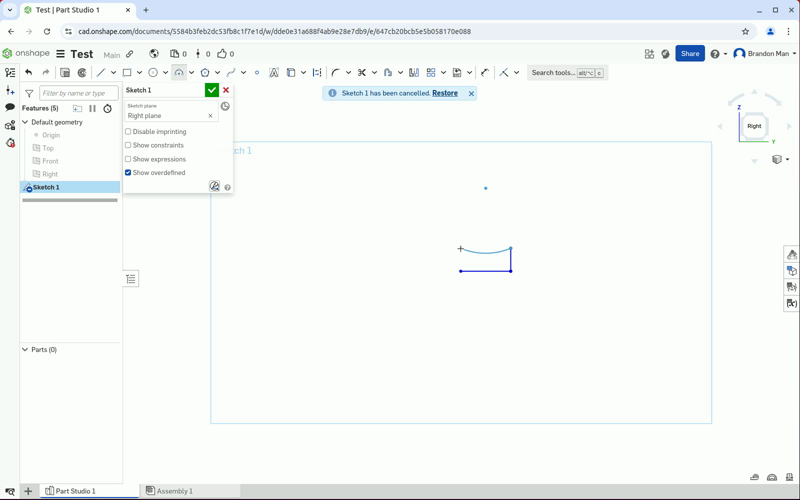
mouse_move(485, 223)
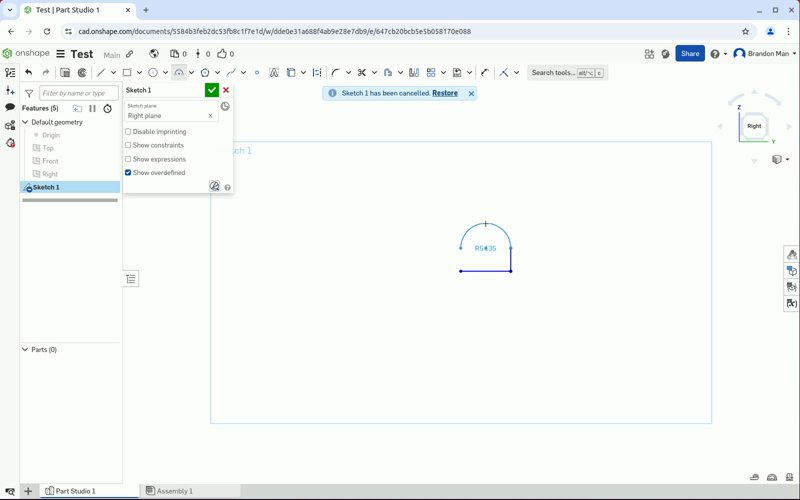
click(485, 223)
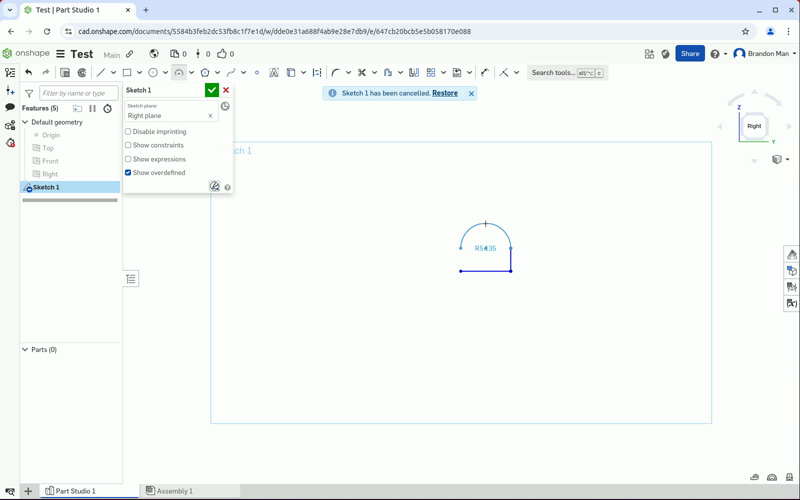
key_up(shift)
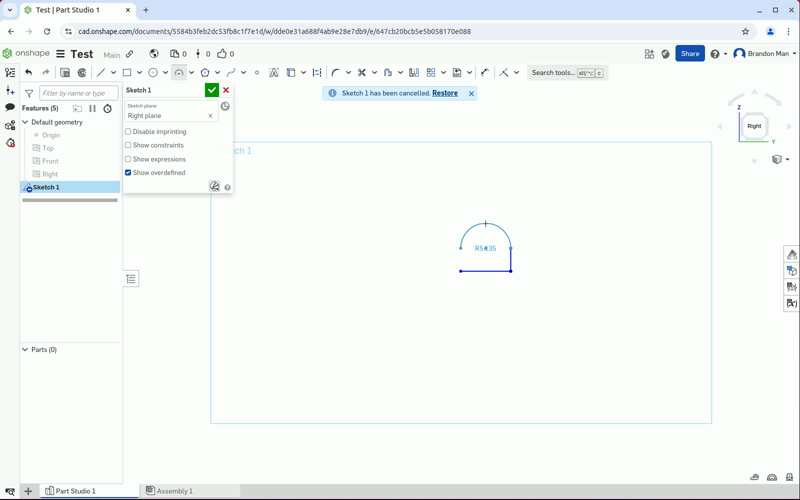
key(esc)
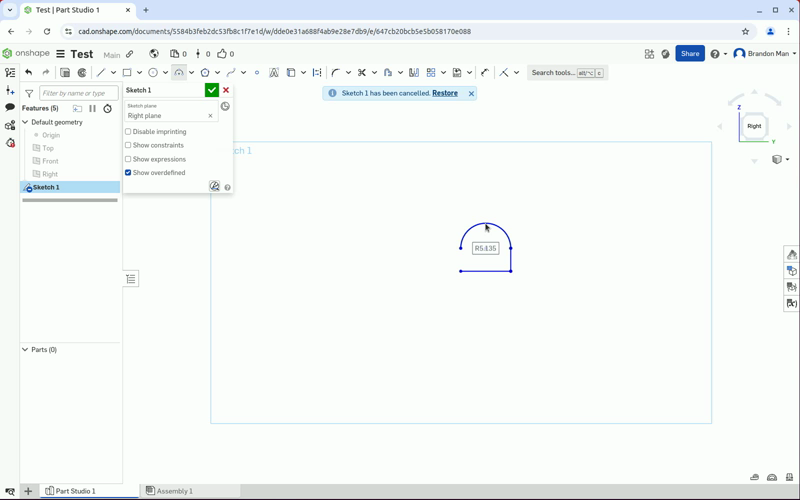
key(l)
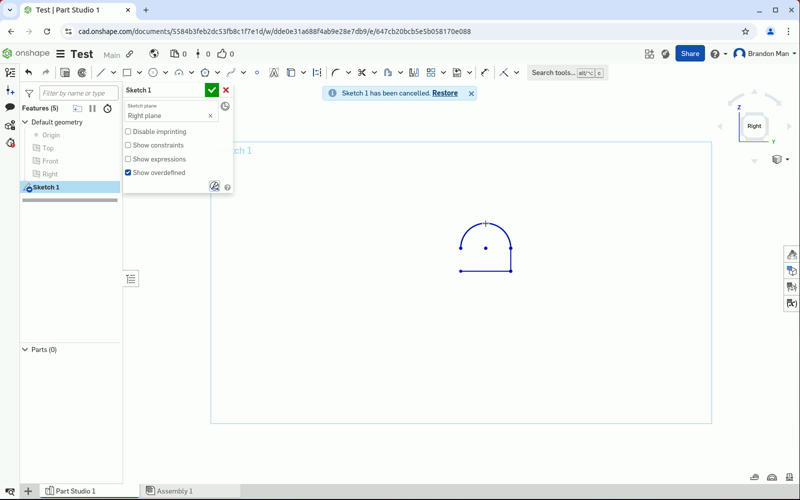
mouse_move(460, 248)
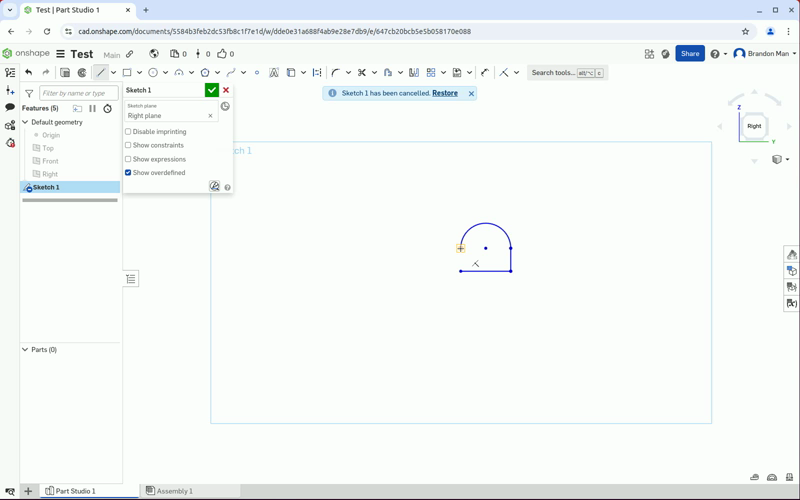
click(460, 248)
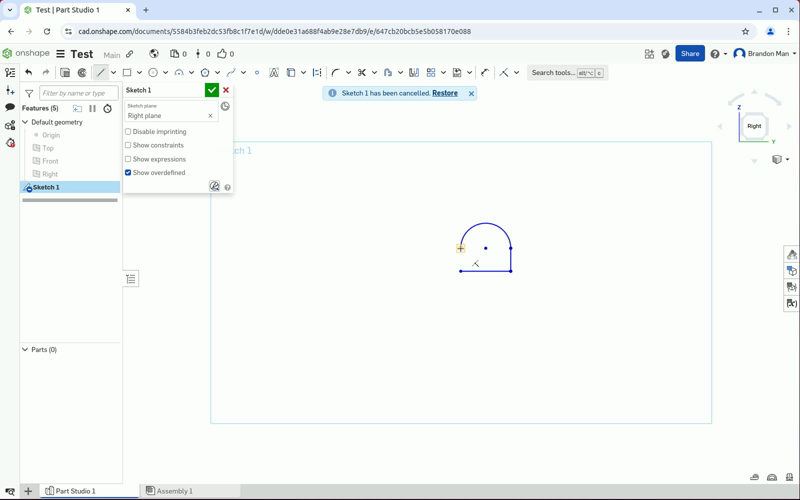
mouse_move(490, 248)
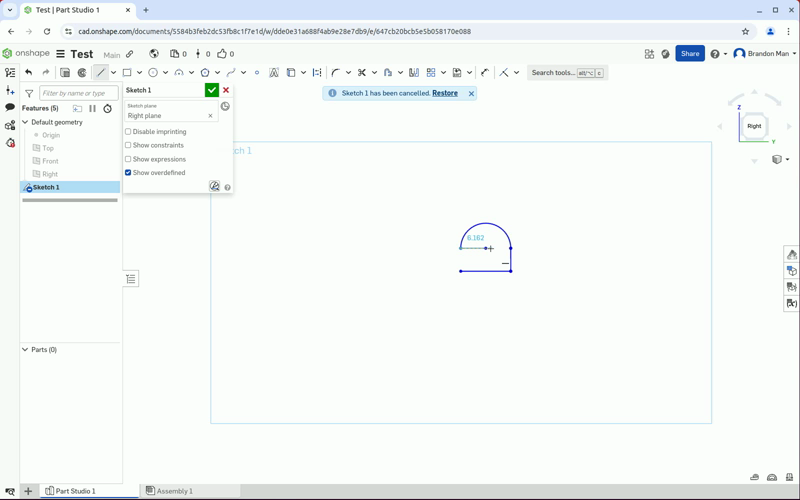
key_down(shift)
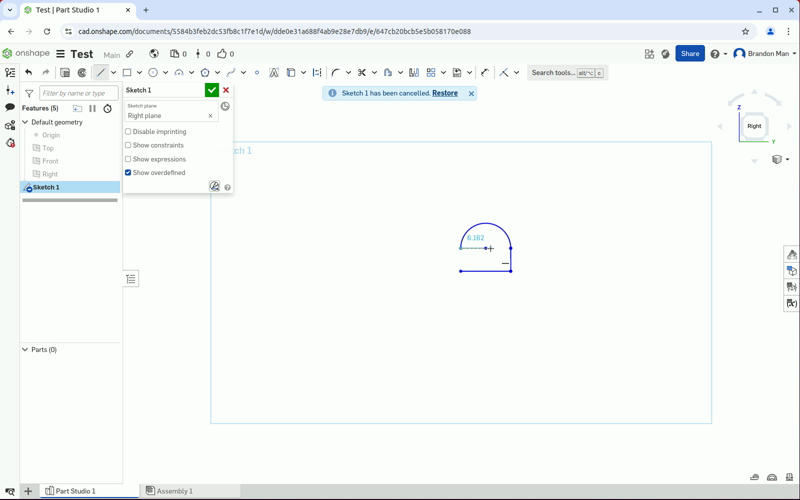
mouse_move(460, 271)
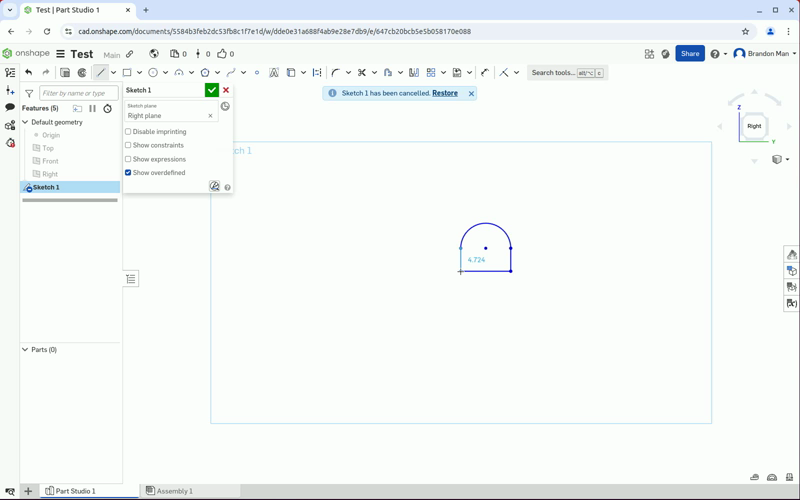
key_up(shift)
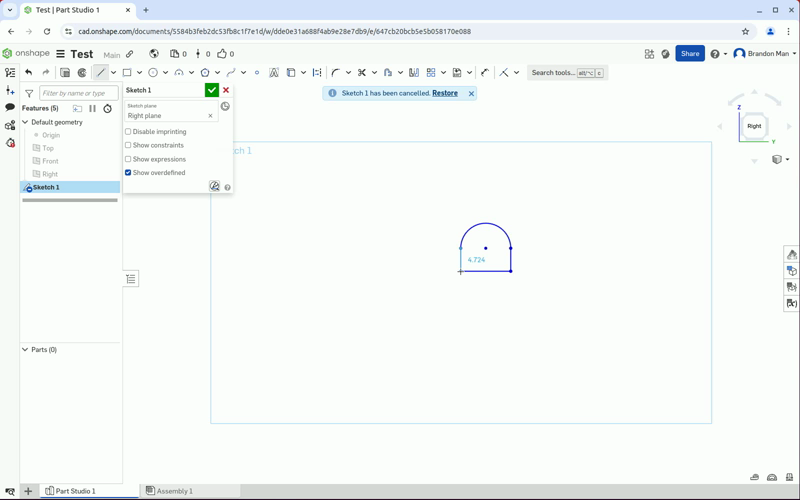
click(460, 271)
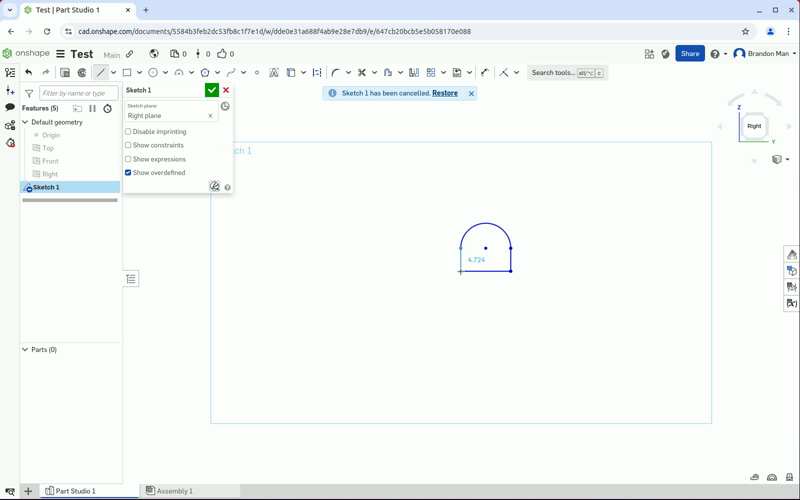
key(esc)
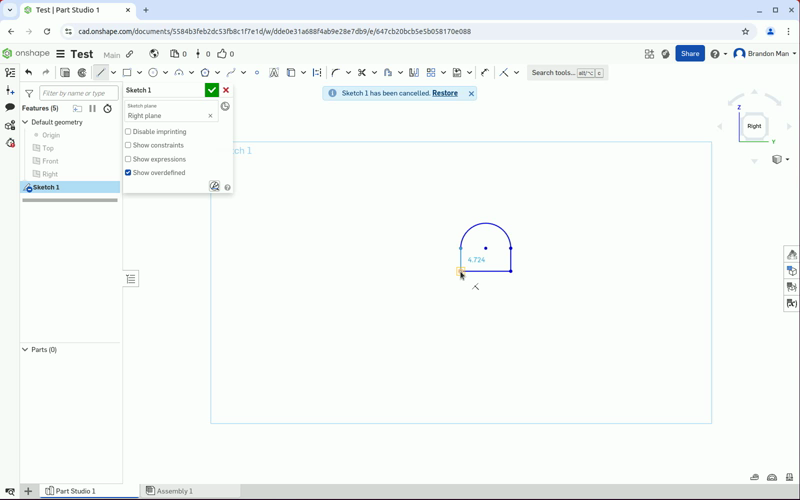
key(c)
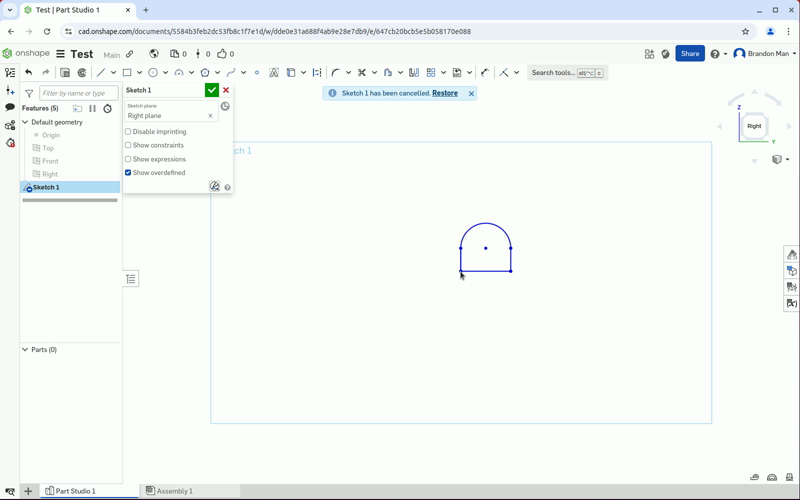
key_down(shift)
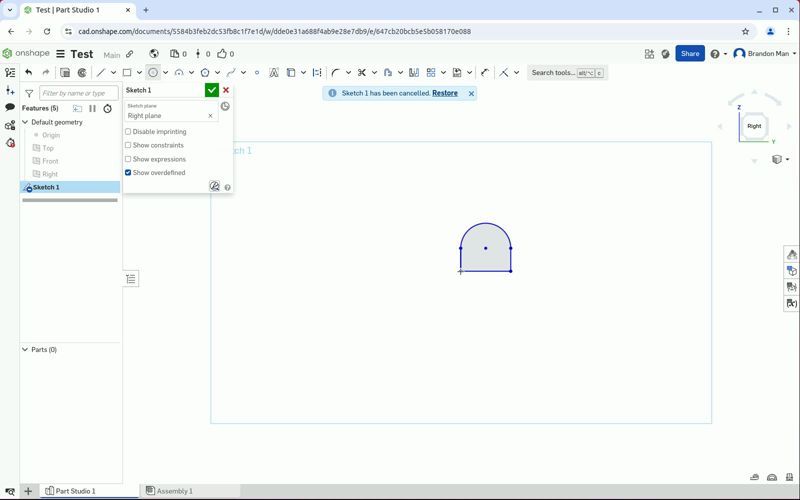
mouse_move(486, 248)
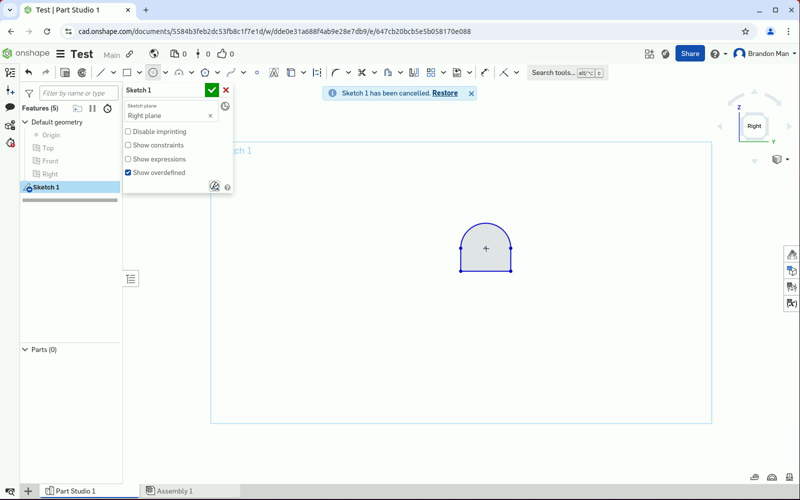
click(486, 248)
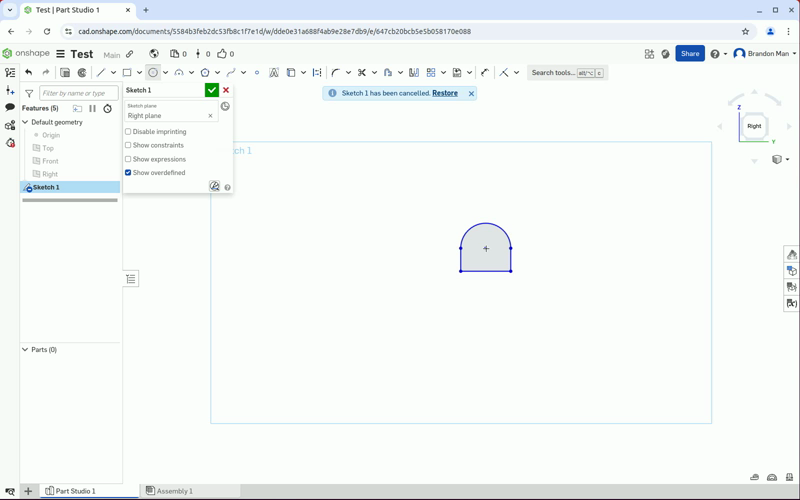
key_up(shift)
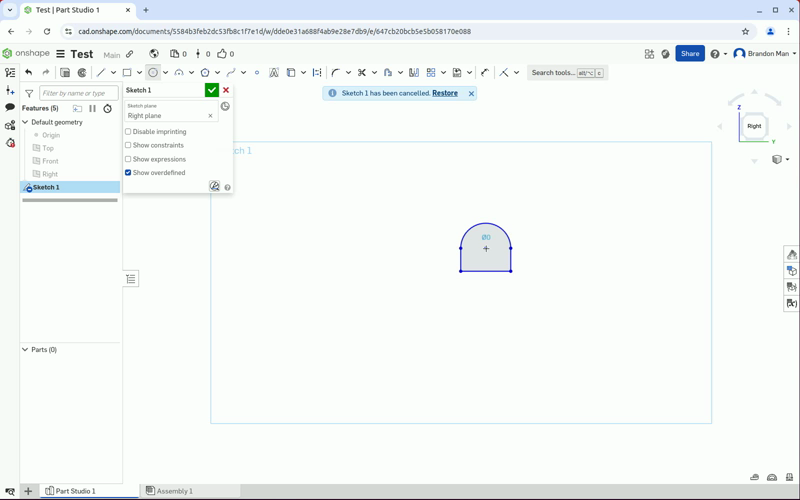
mouse_move(498, 248)
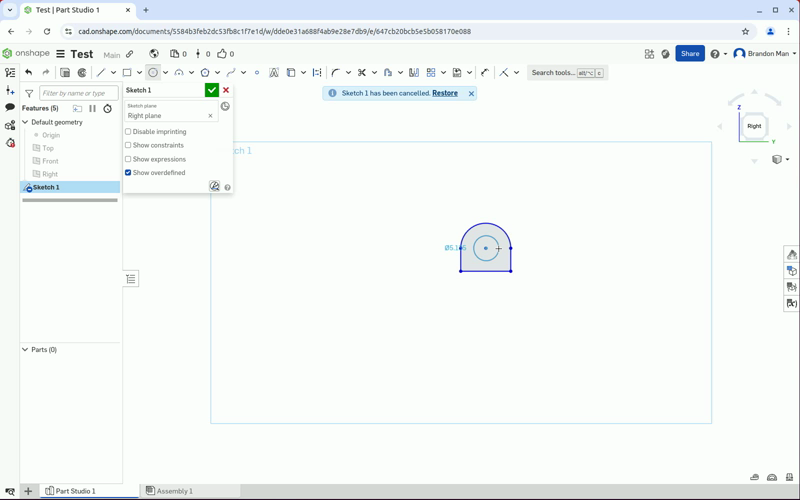
click(498, 248)
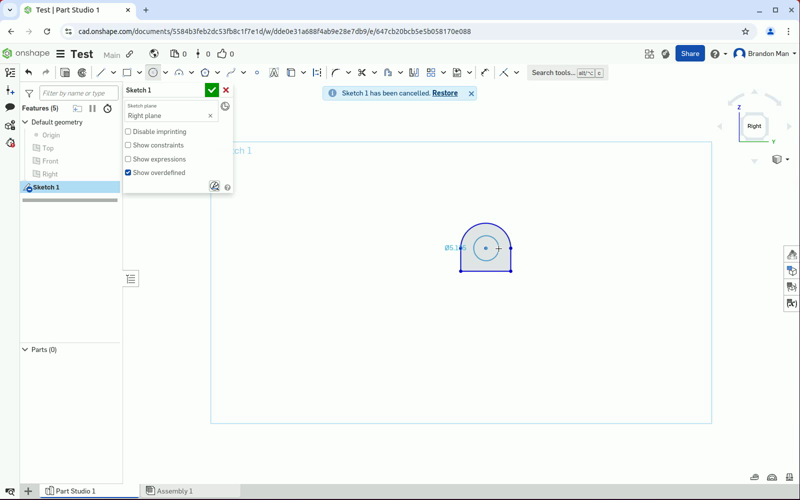
key(esc)
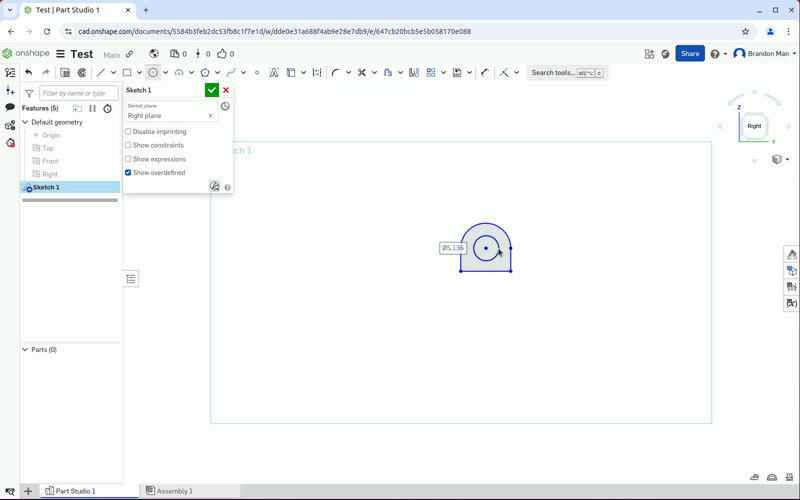
mouse_move(490, 264)
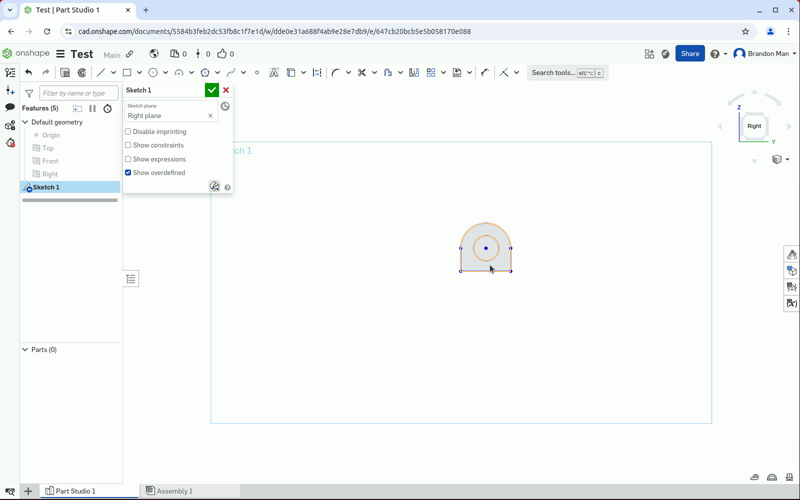
scroll(6)
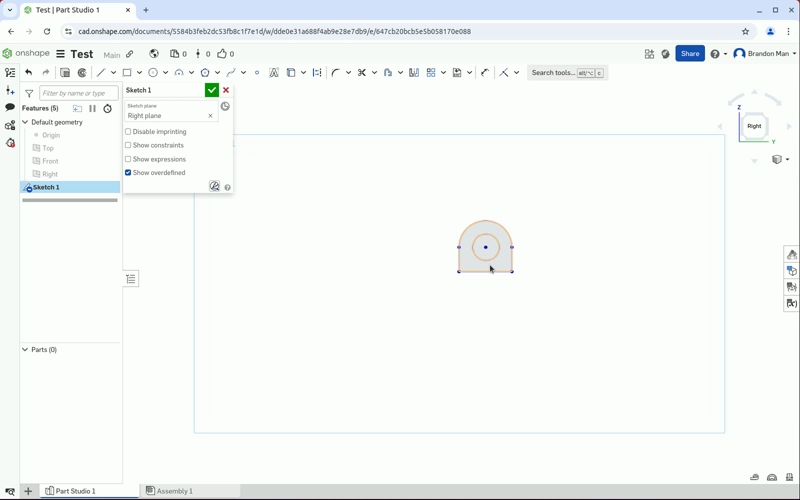
scroll(6)
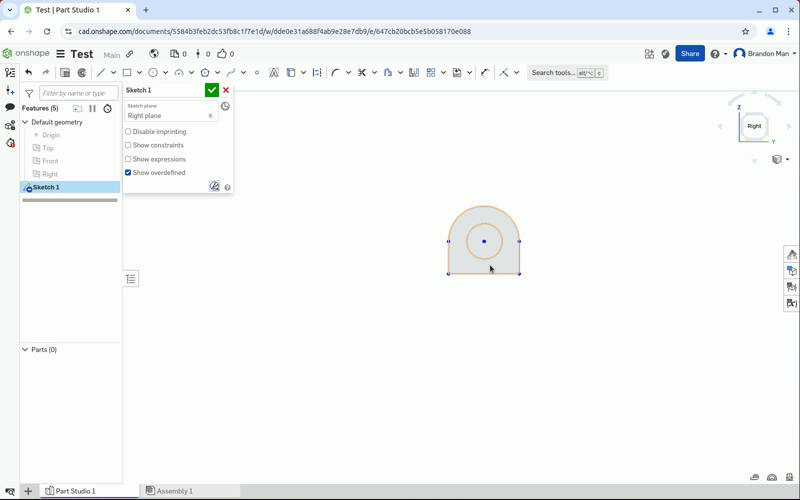
scroll(6)
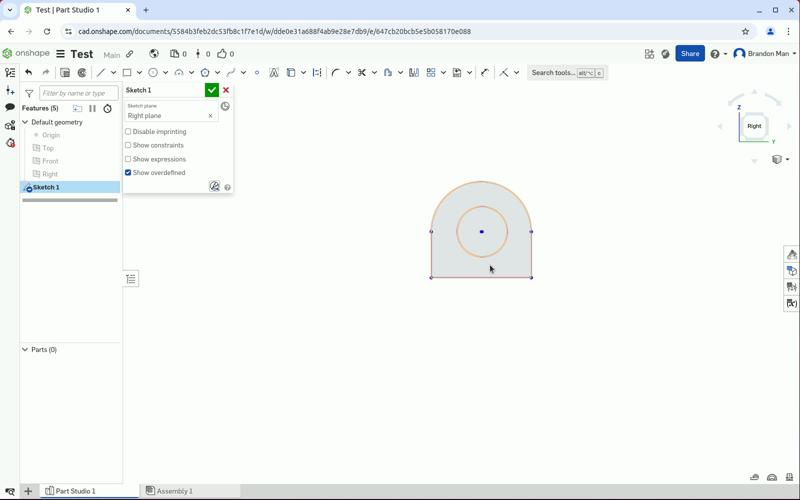
scroll(6)
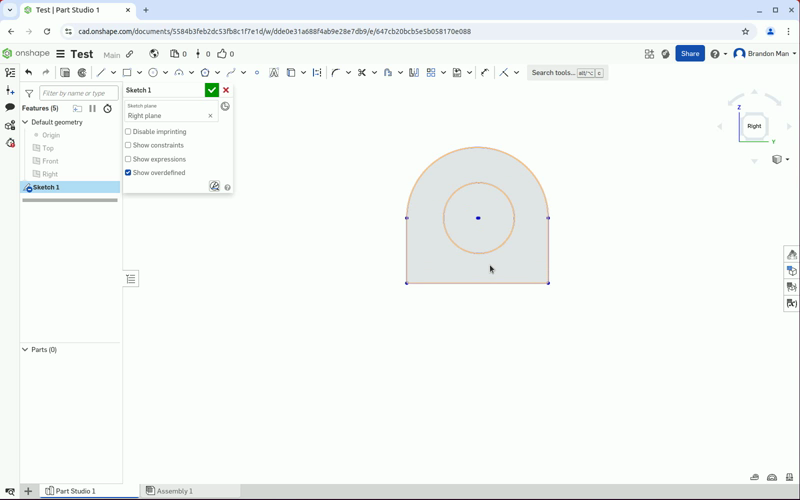
scroll(6)
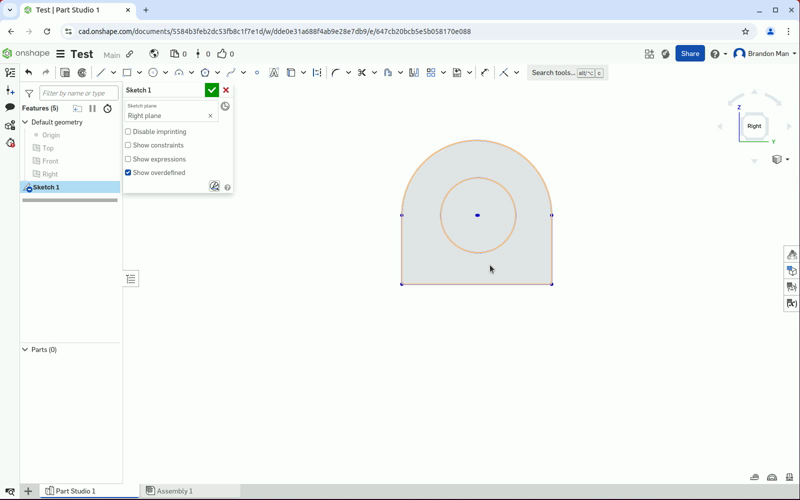
scroll(6)
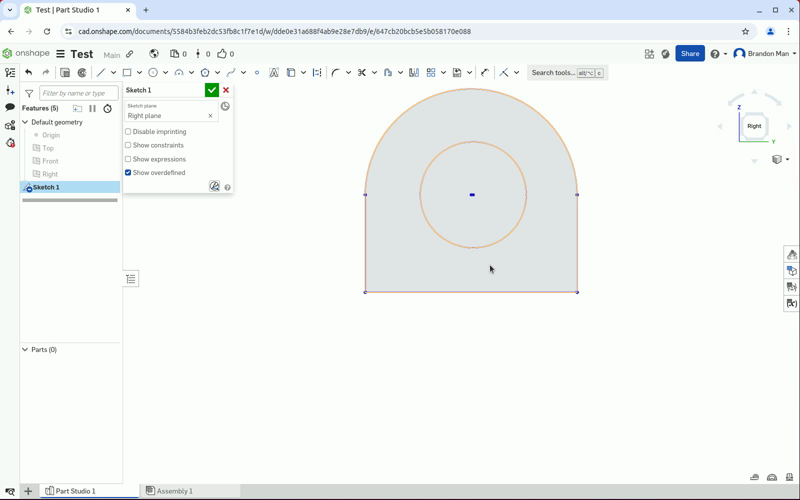
scroll(6)
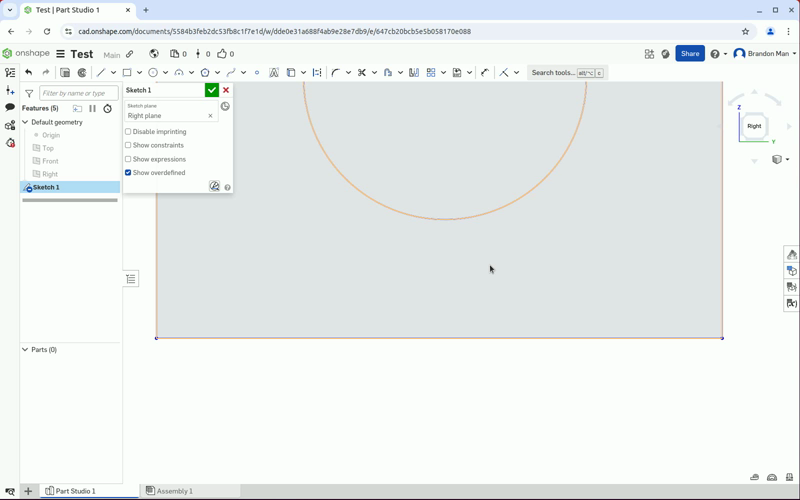
click(490, 264)
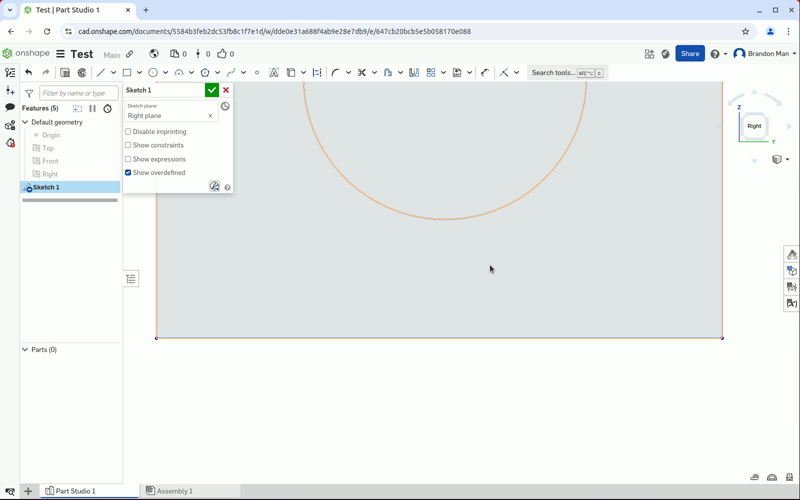
scroll(-6)
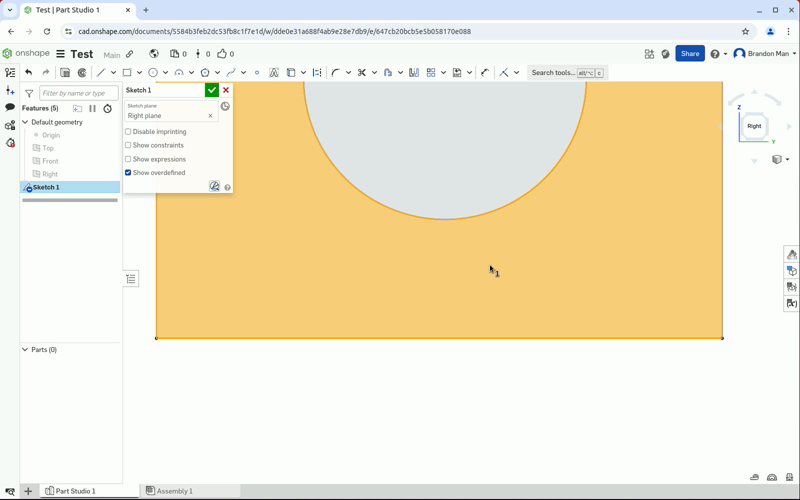
scroll(-6)
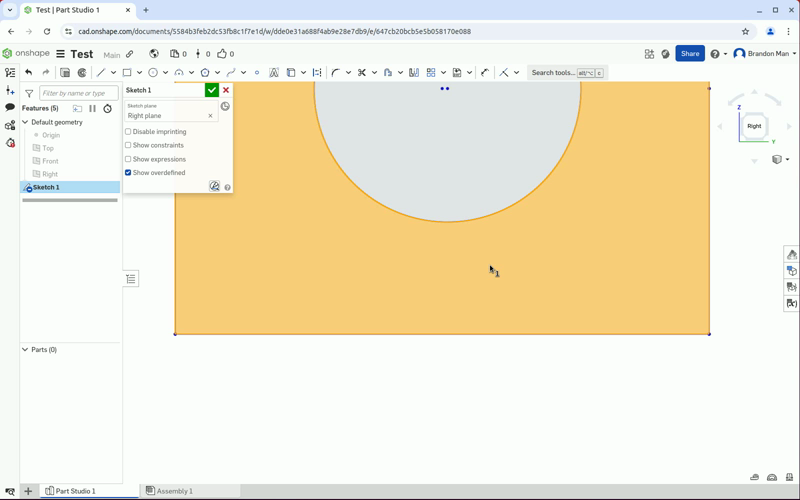
scroll(-6)
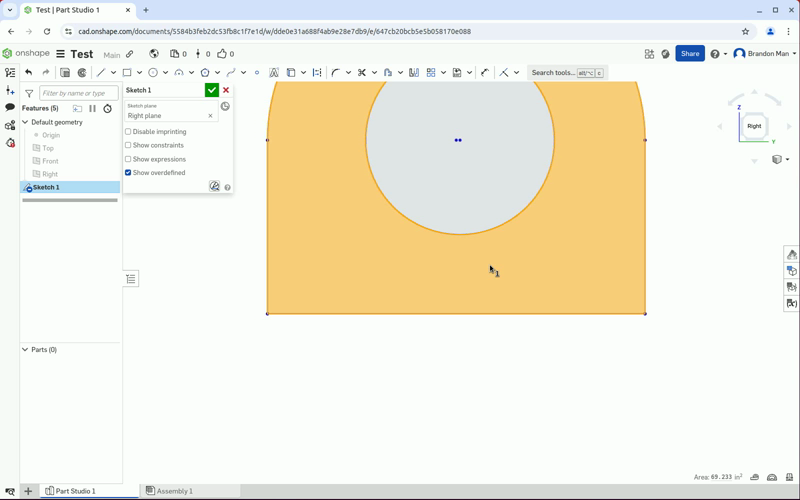
scroll(-6)
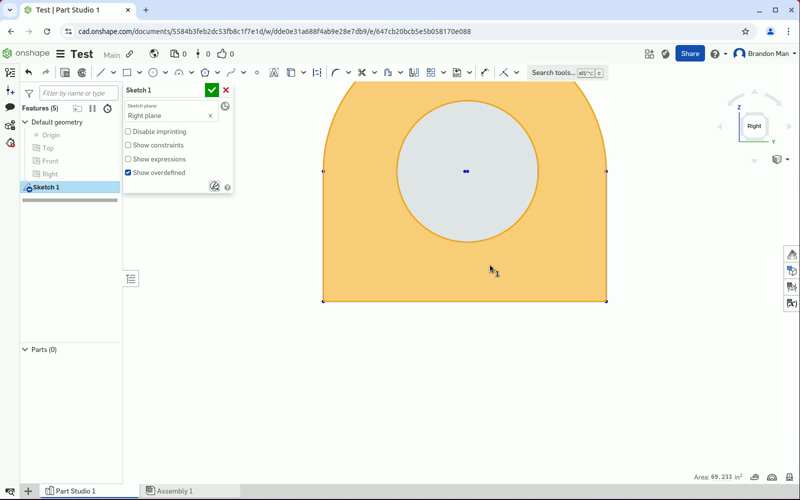
scroll(-6)
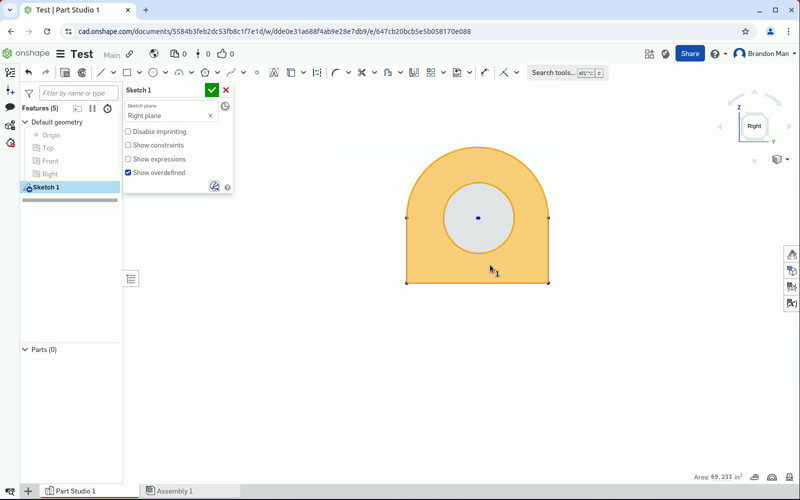
scroll(-6)
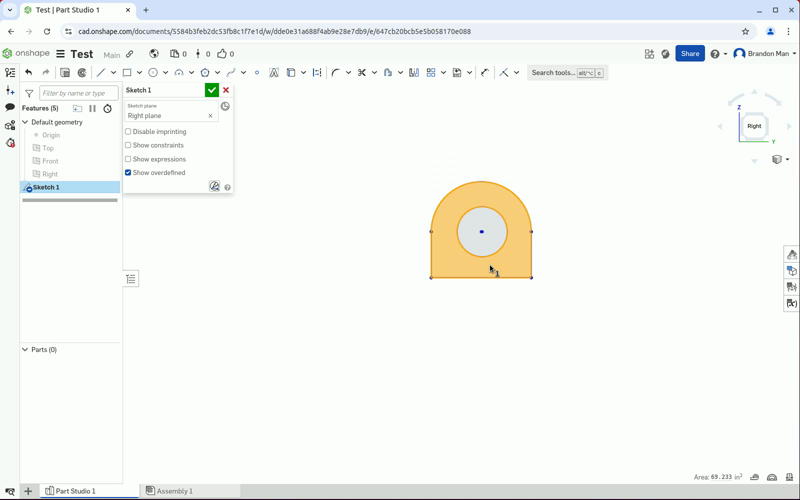
scroll(-6)
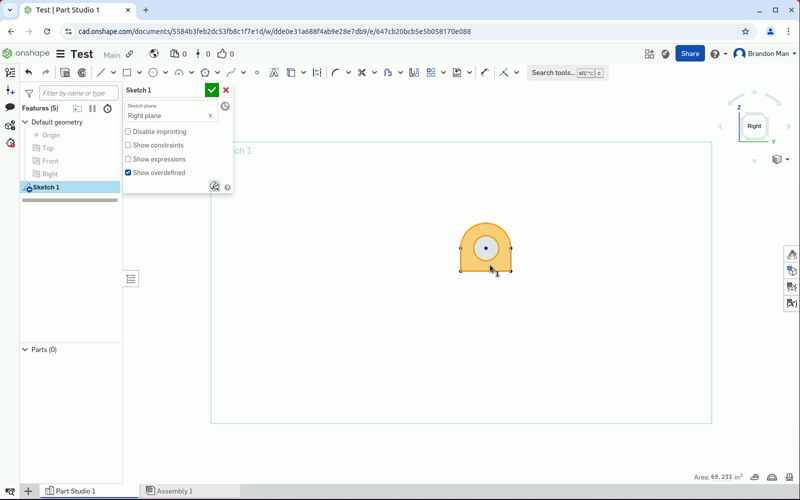
mouse_move(73, 352)
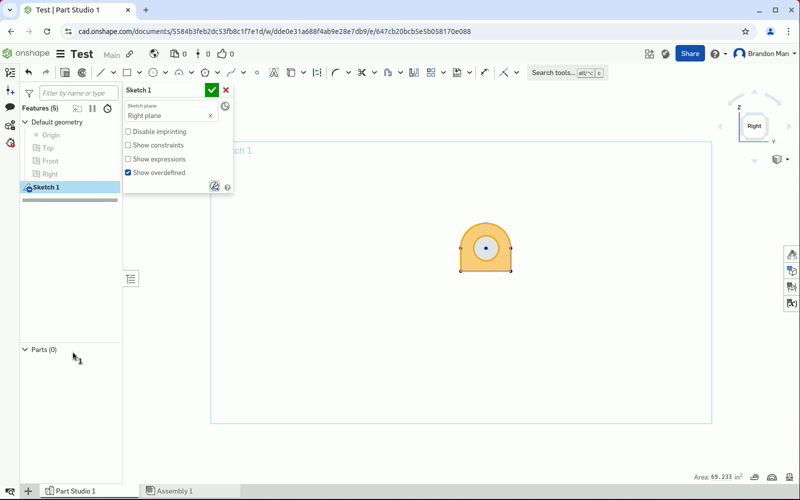
key(shift+y)
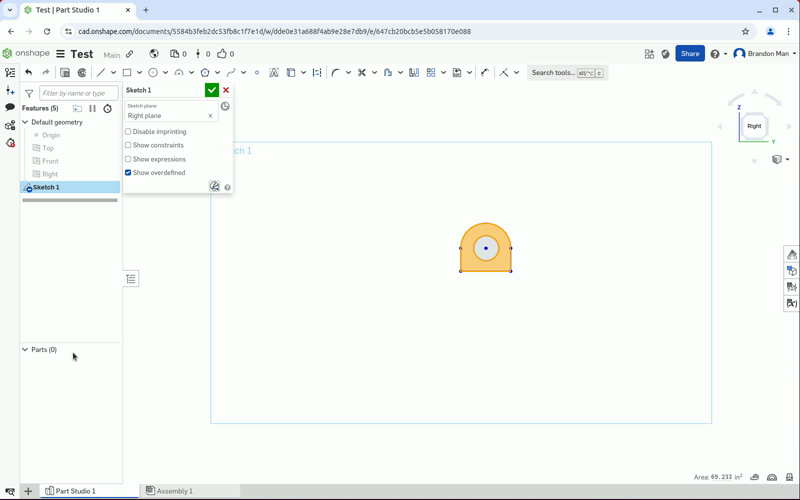
key(shift+e)
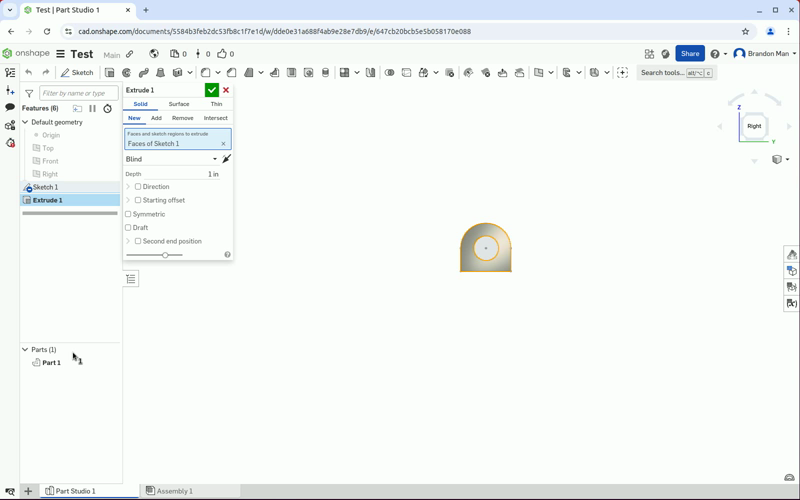
mouse_move(143, 106)
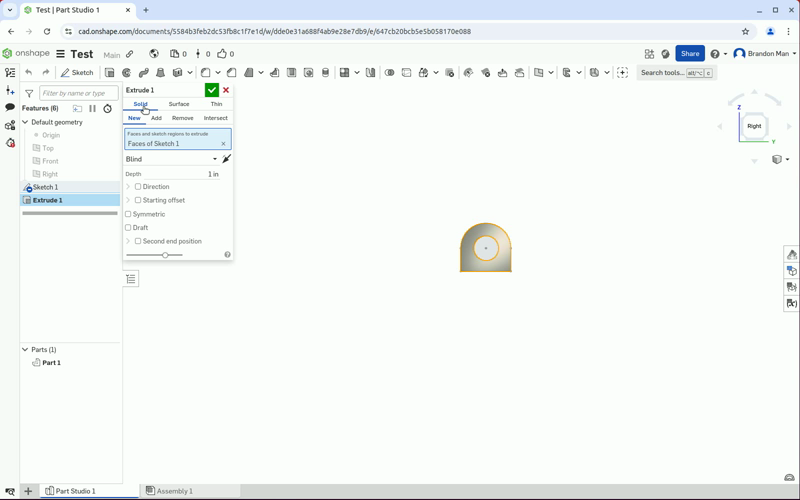
click(143, 106)
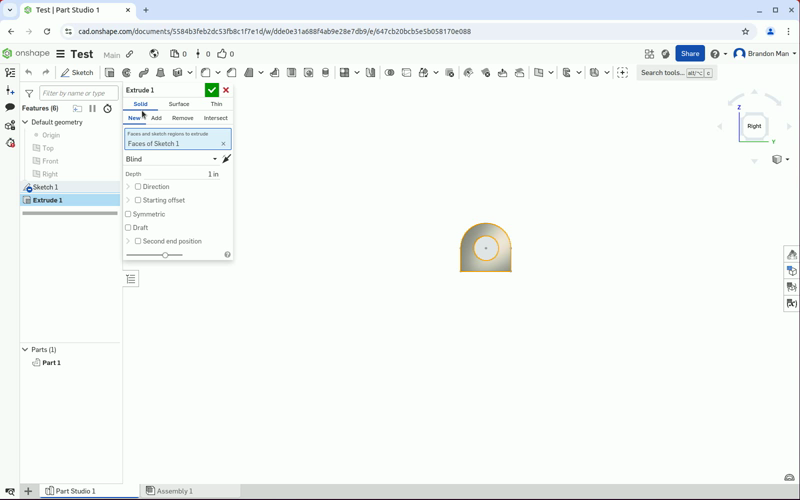
mouse_move(137, 120)
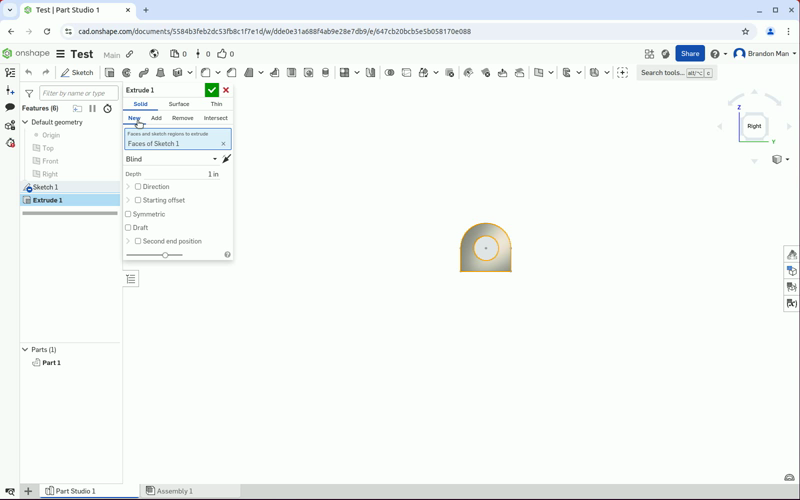
click(137, 120)
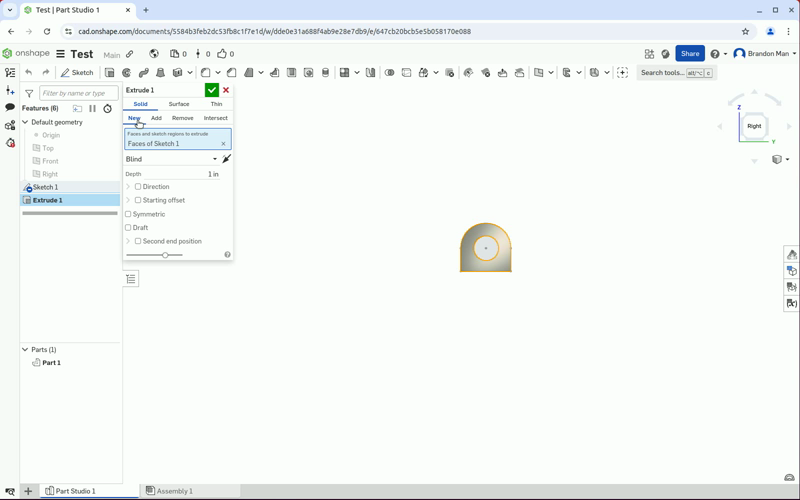
key(tab, 4)
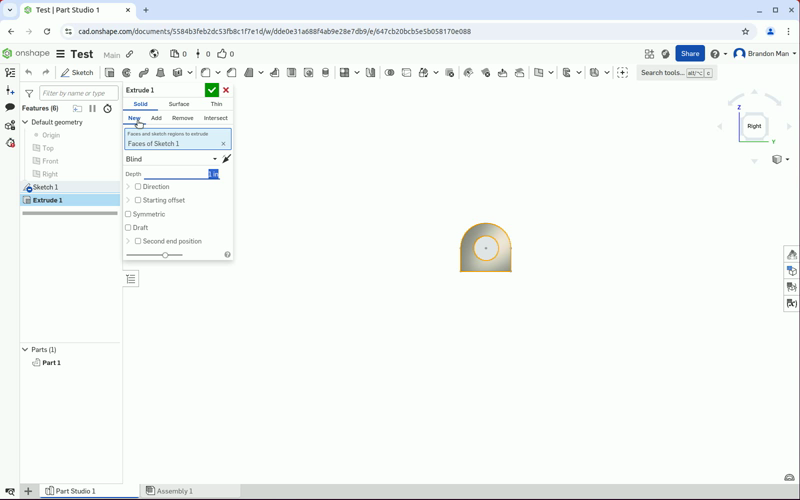
text(3.129)
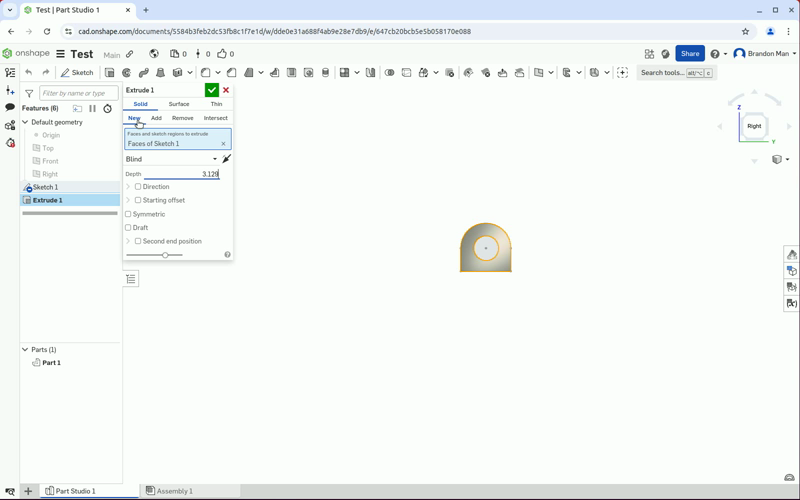
key(enter)
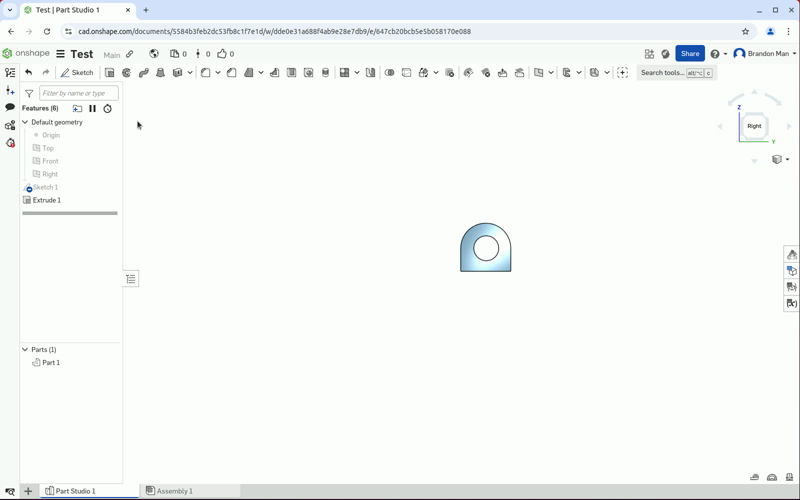
key(shift+h)
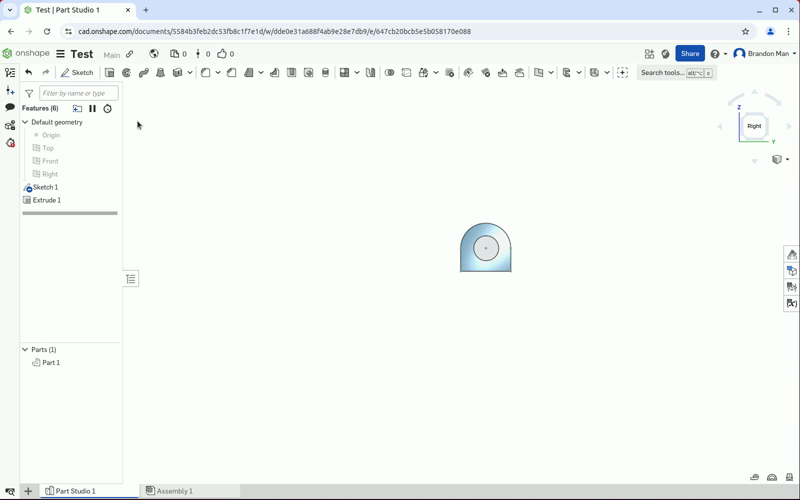
key(shift+h)
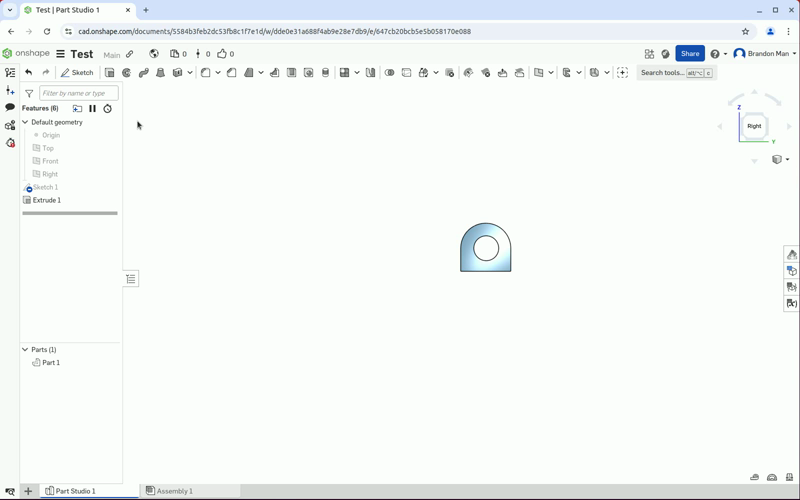
mouse_move(73, 189)
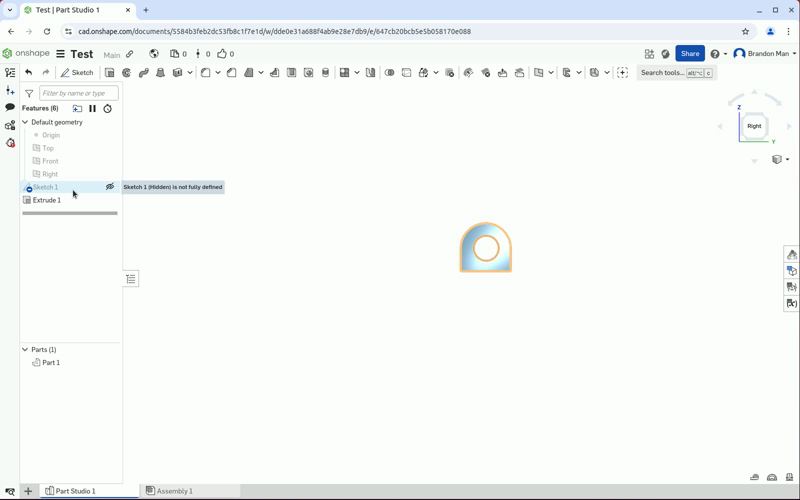
click(73, 189)
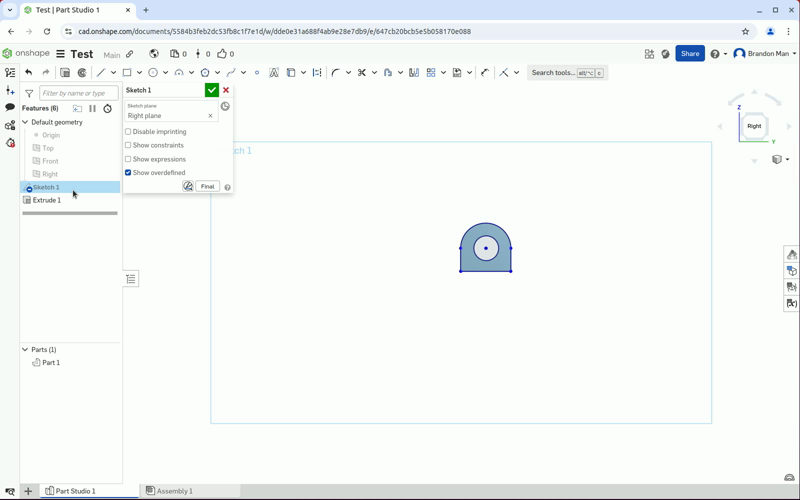
mouse_move(229, 92)
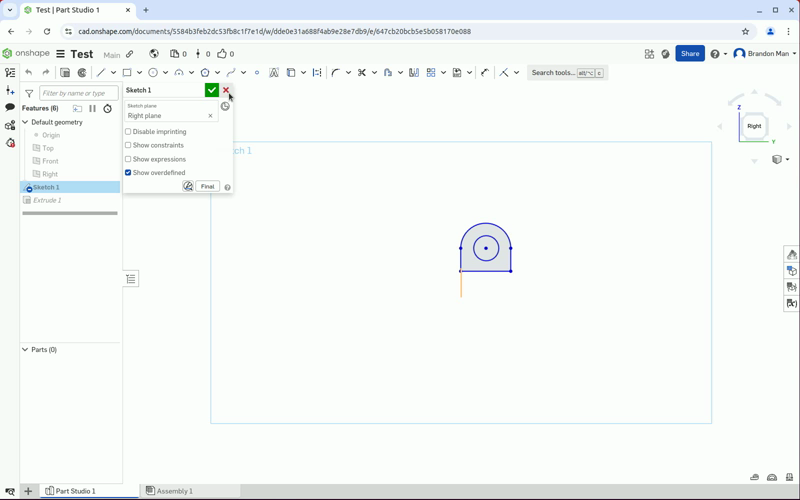
click(229, 92)
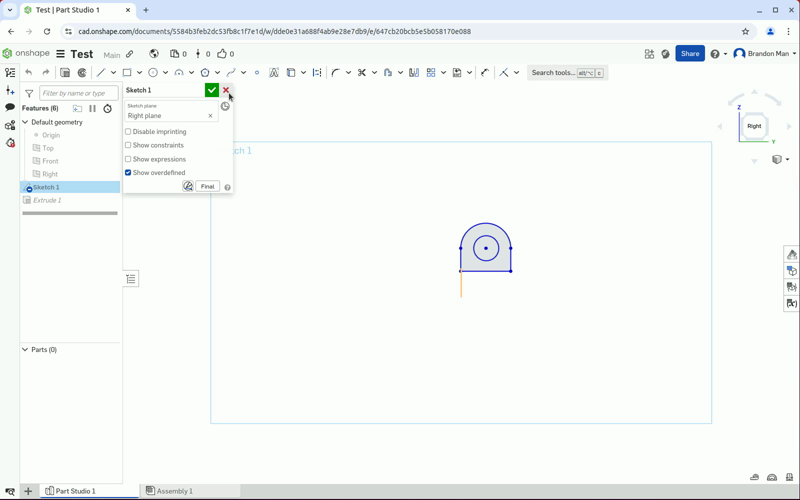
key(shift+s)
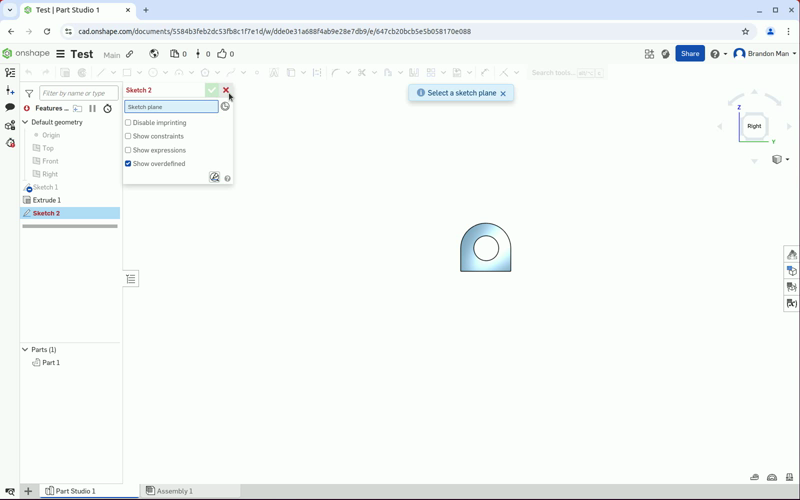
mouse_move(73, 176)
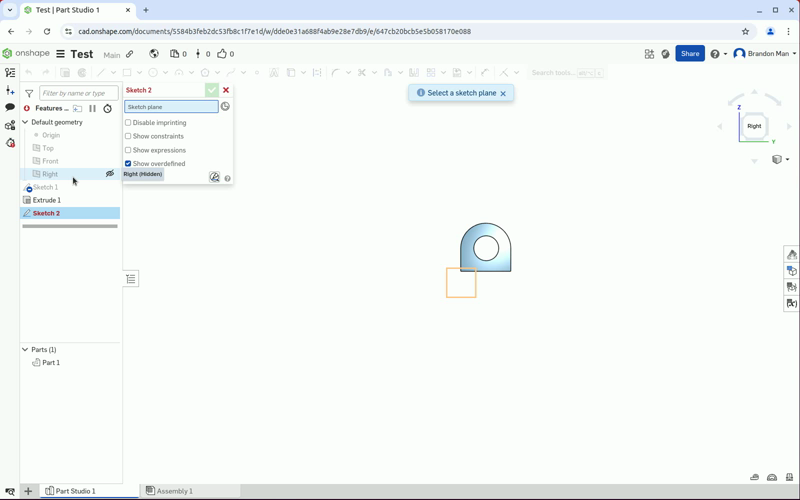
click(73, 176)
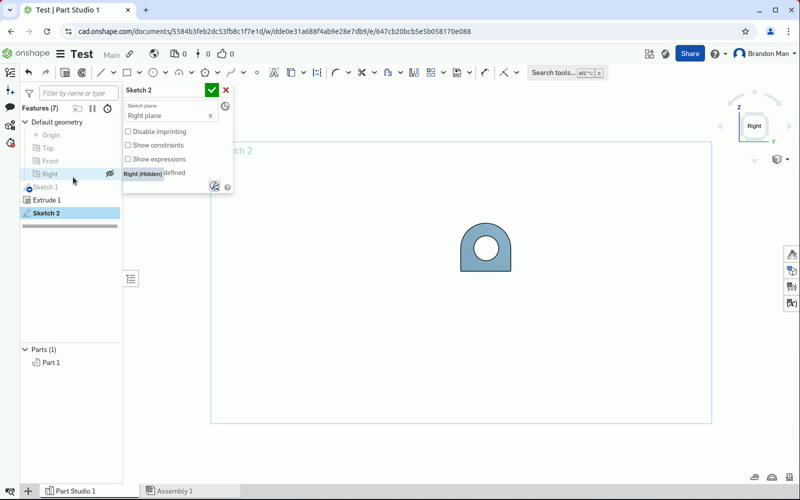
mouse_move(73, 352)
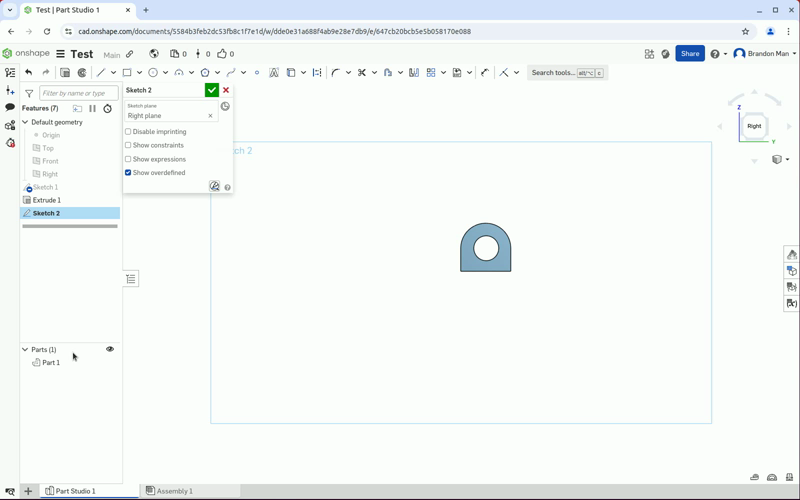
key(y)
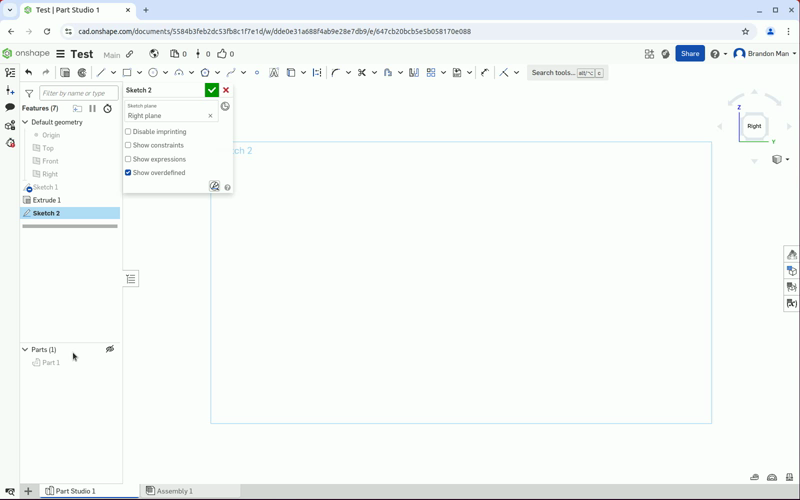
key(l)
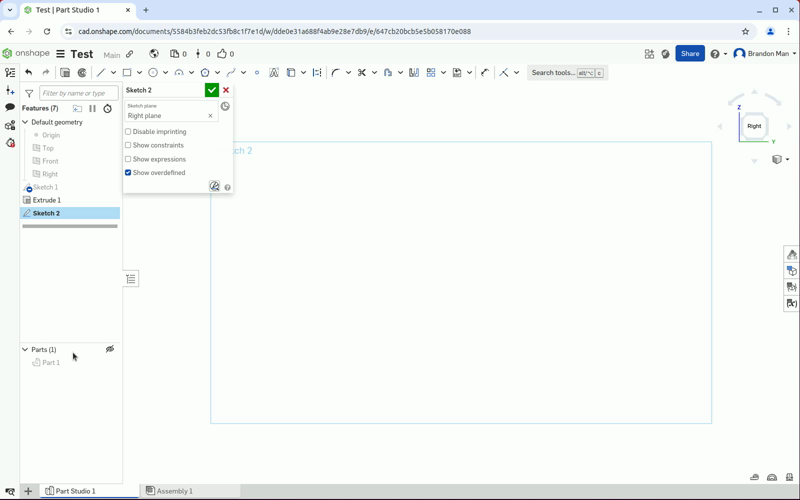
key_down(shift)
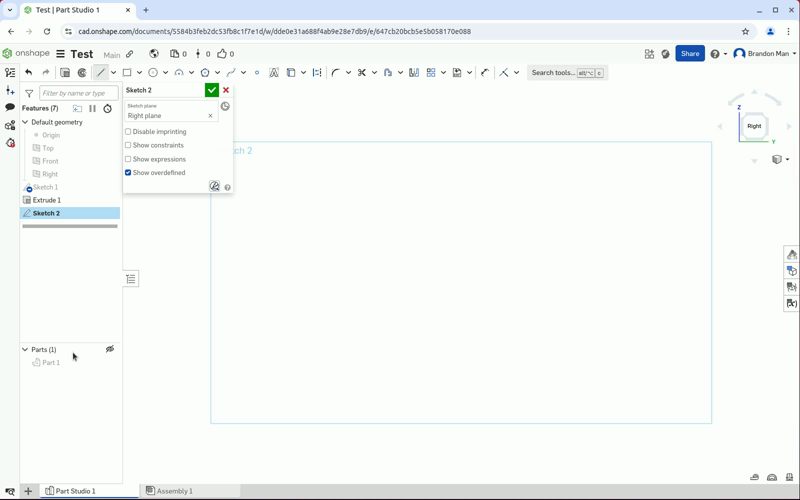
mouse_move(460, 282)
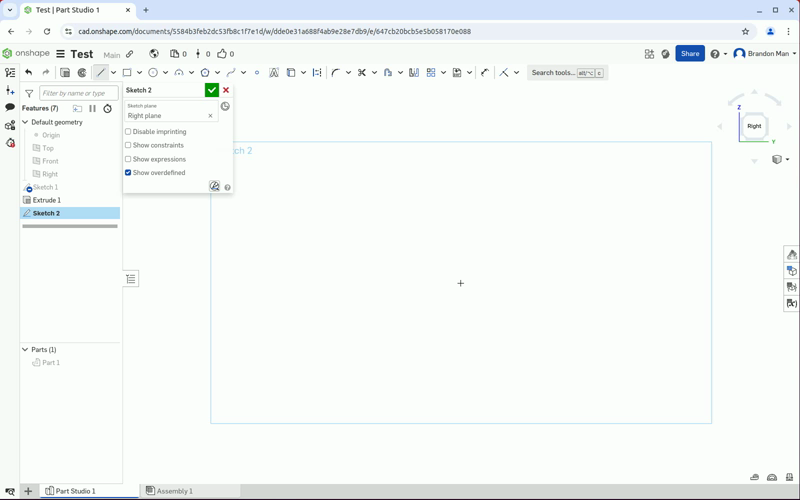
click(460, 282)
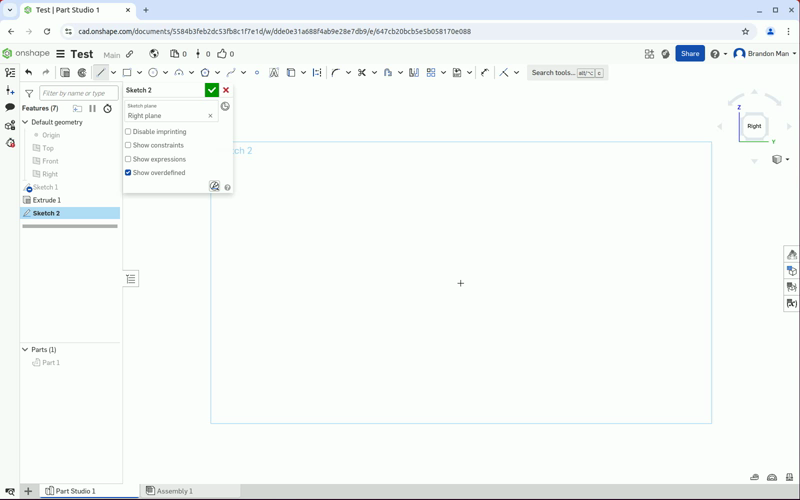
key_up(shift)
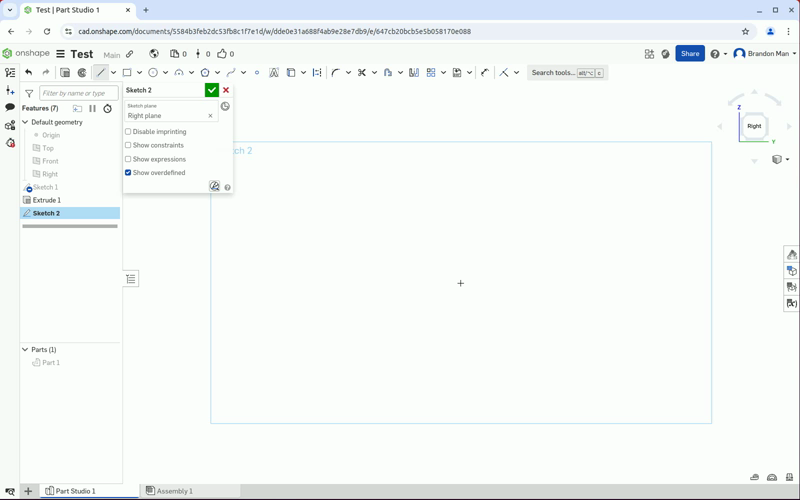
key_down(shift)
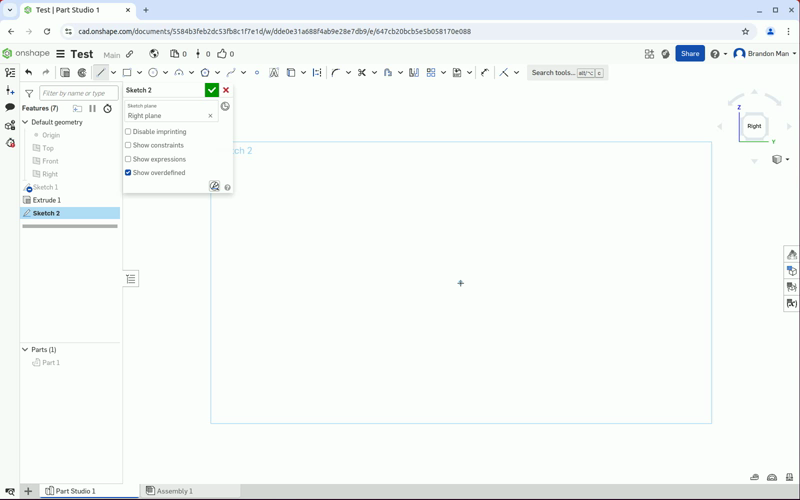
mouse_move(490, 282)
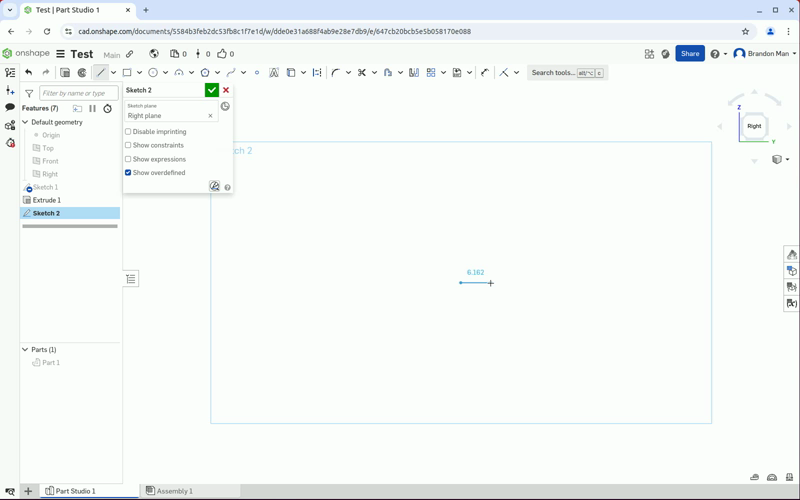
mouse_move(510, 282)
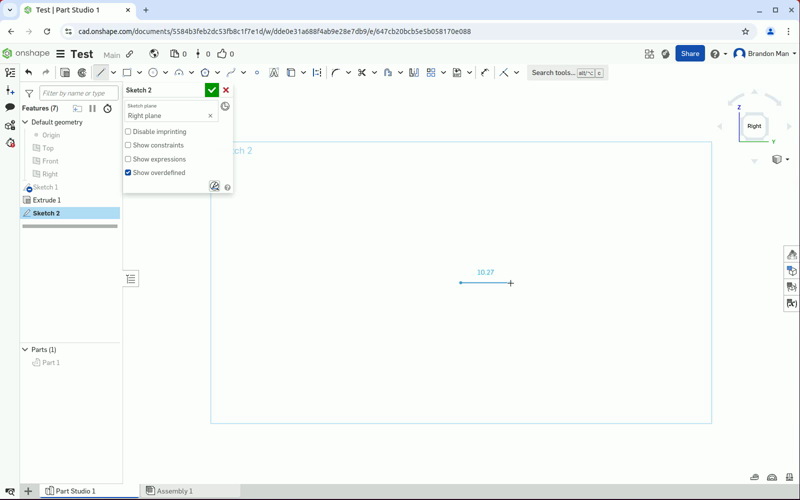
click(510, 282)
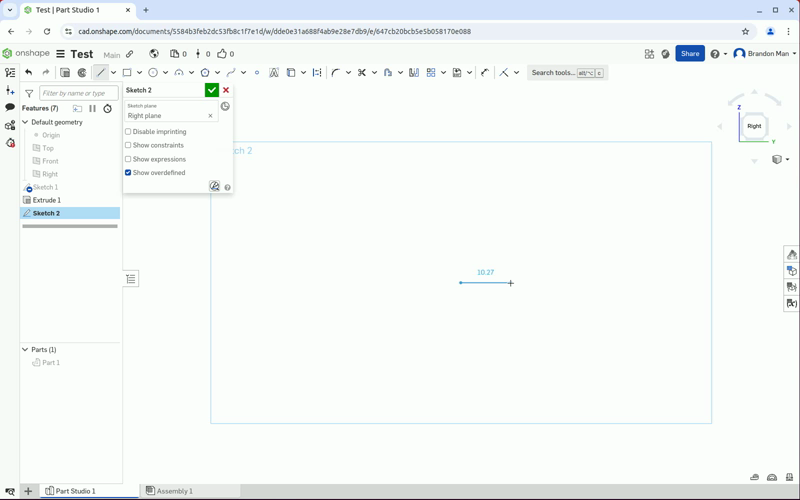
key_up(shift)
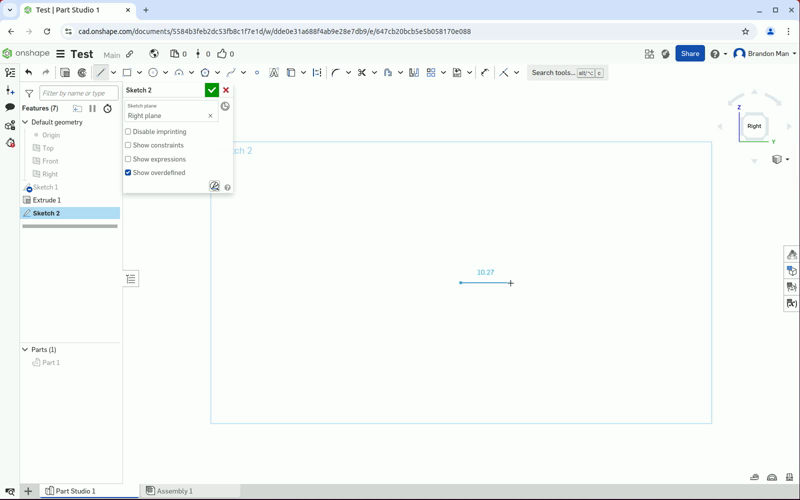
key_down(shift)
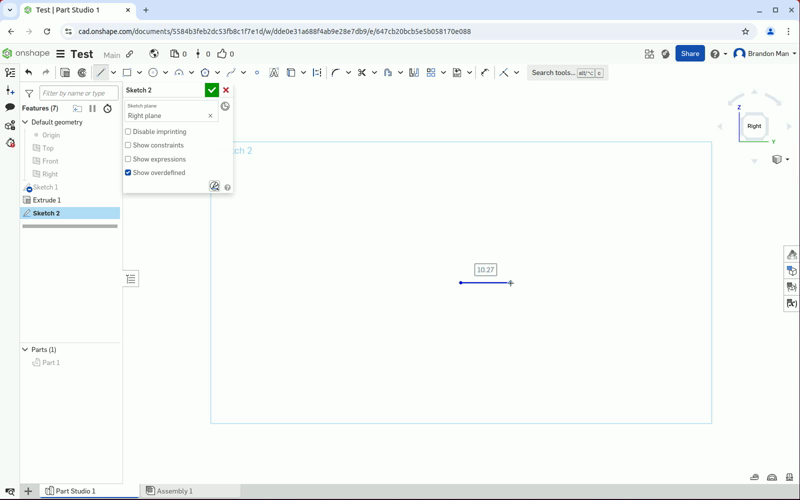
mouse_move(540, 282)
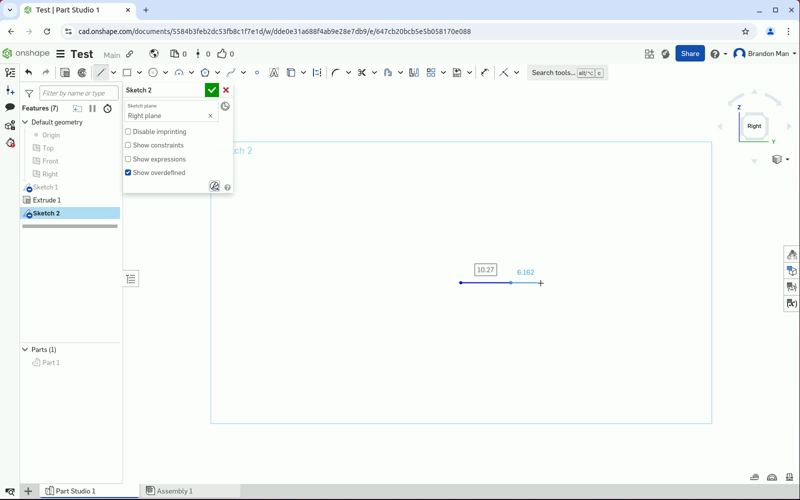
mouse_move(510, 271)
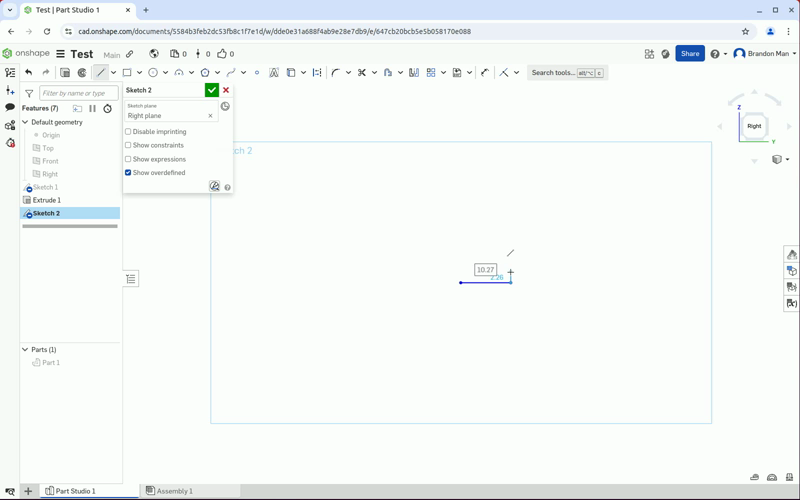
click(510, 271)
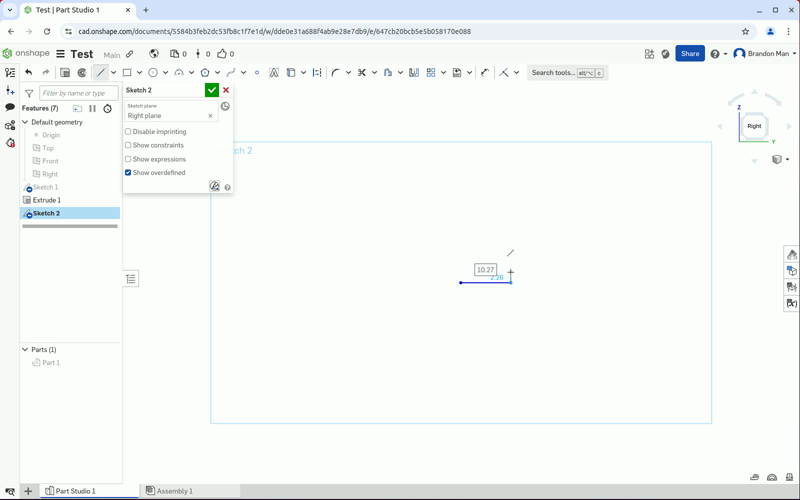
key_up(shift)
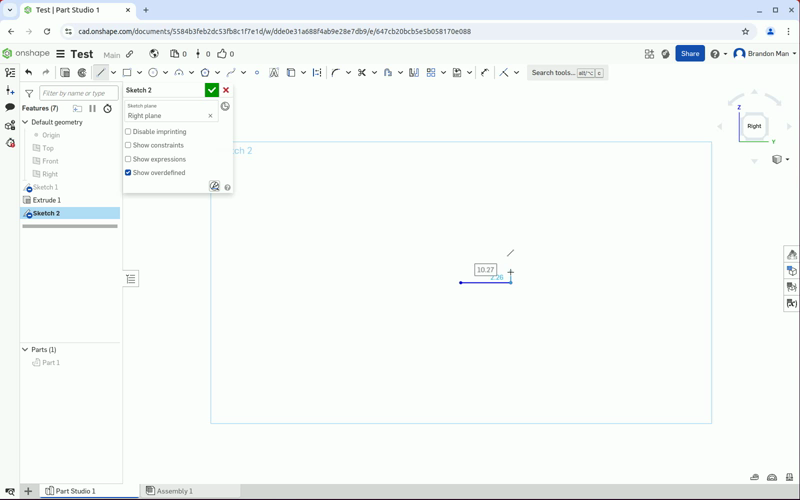
key_down(shift)
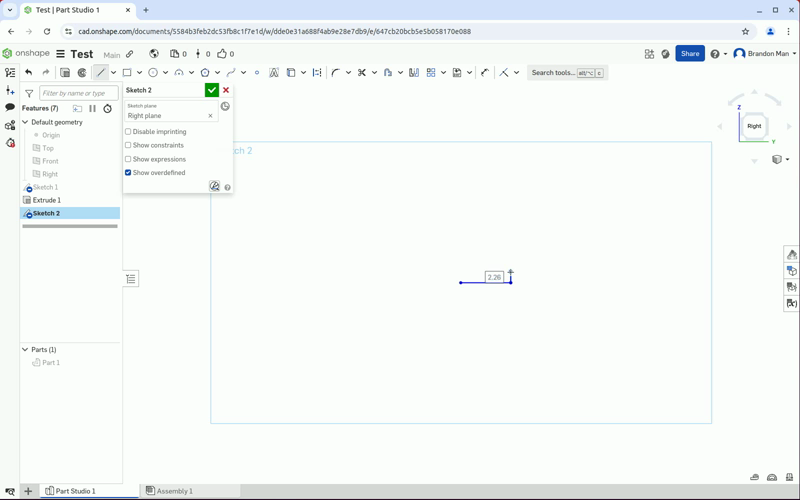
mouse_move(540, 271)
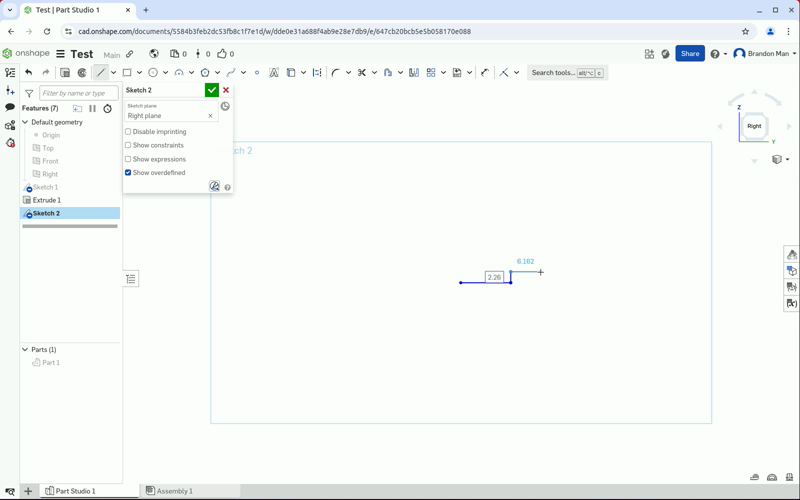
mouse_move(460, 271)
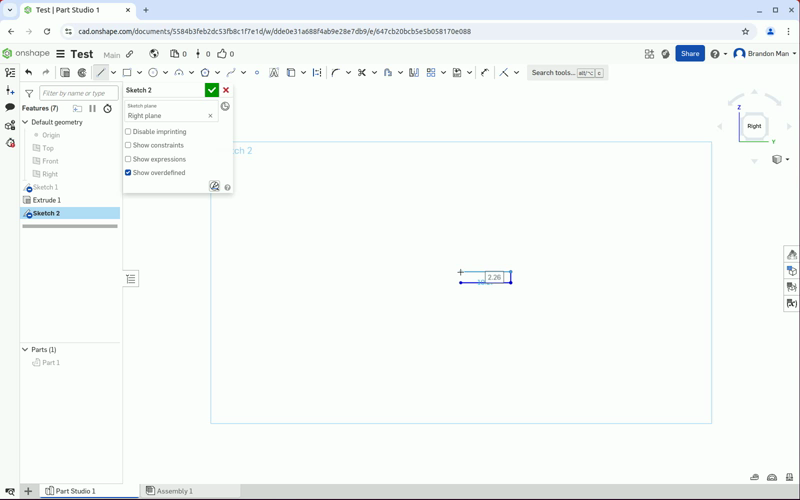
click(460, 271)
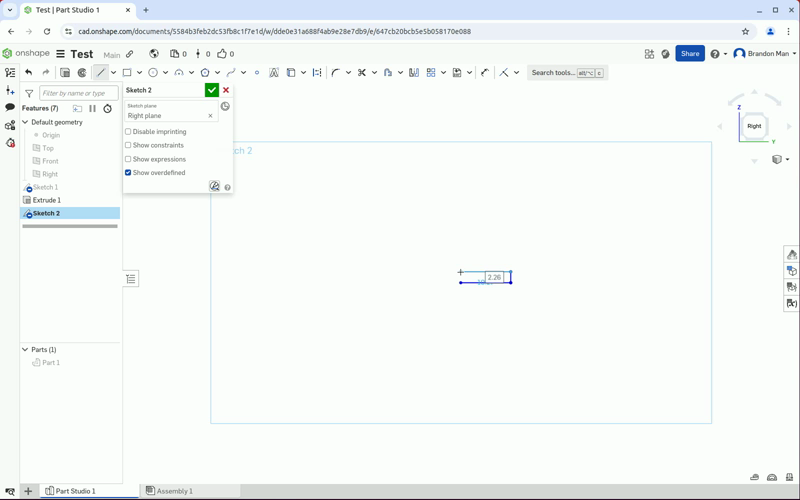
key_up(shift)
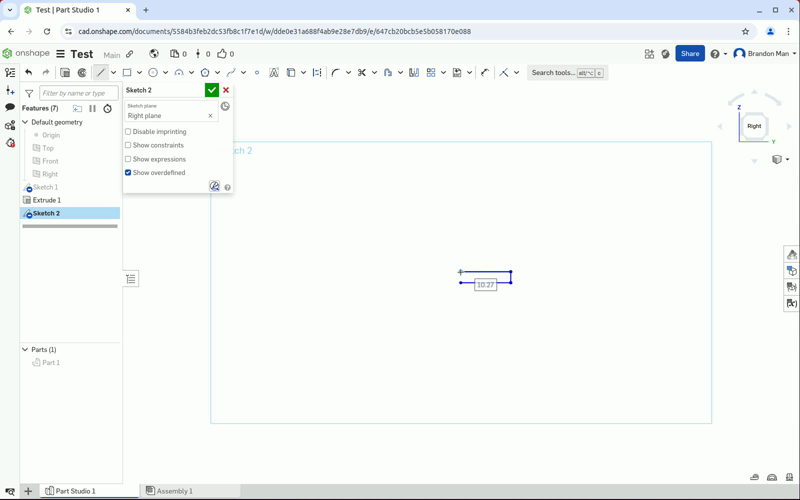
mouse_move(490, 271)
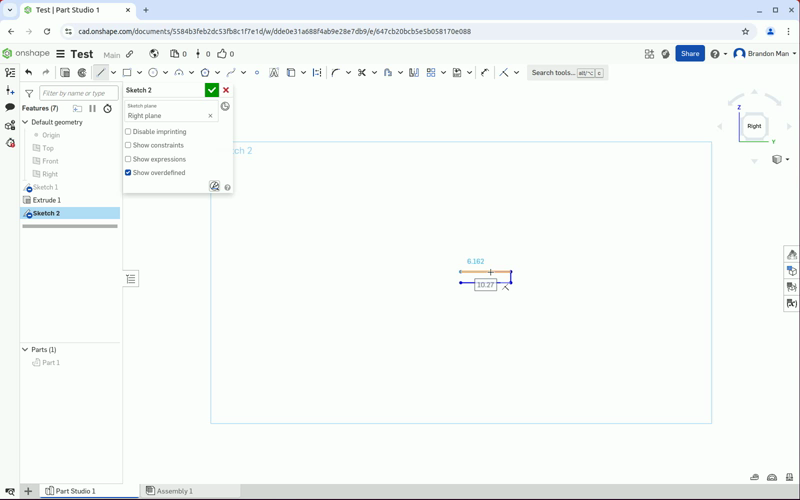
key_down(shift)
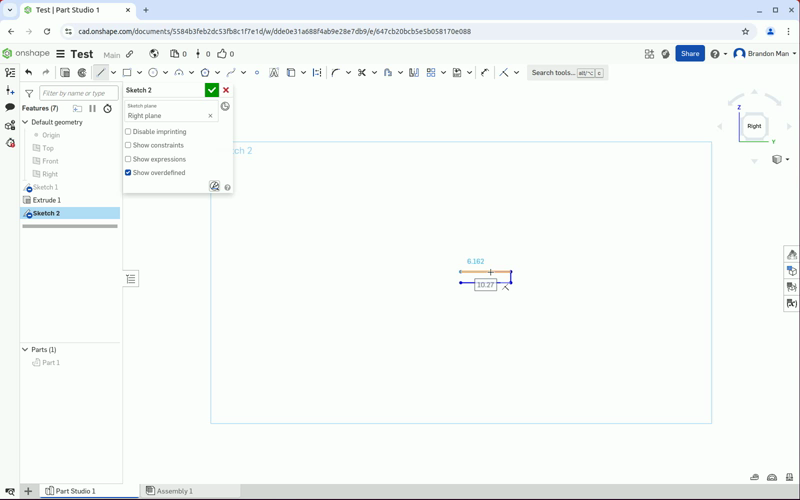
mouse_move(460, 282)
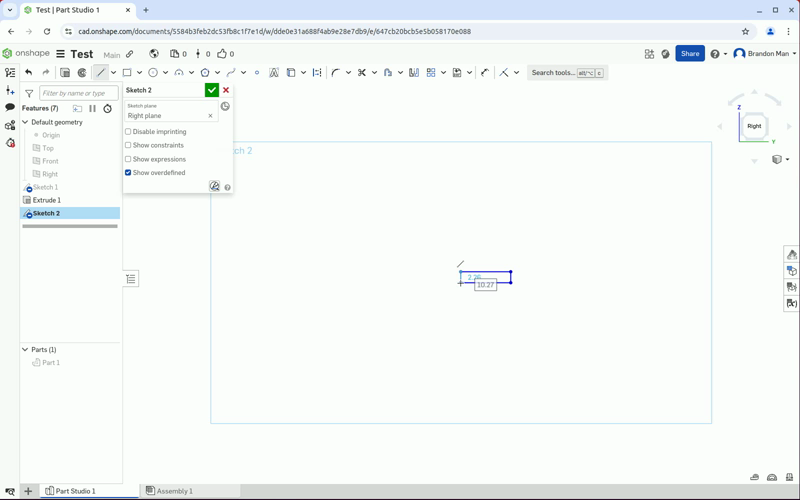
key_up(shift)
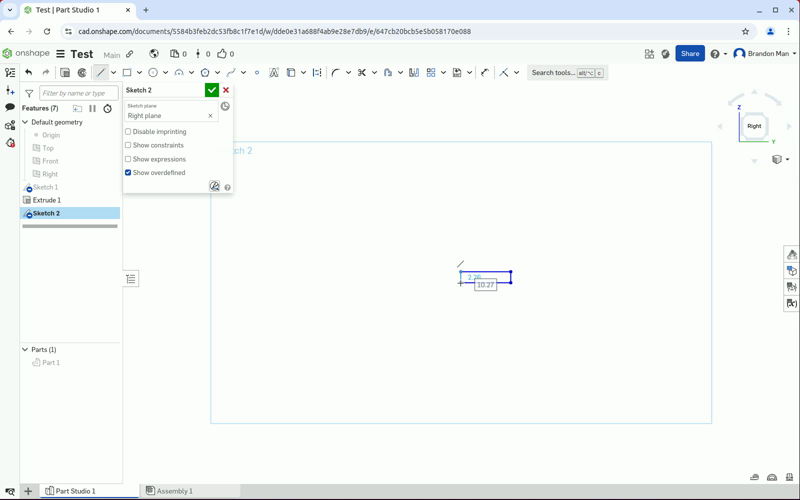
click(460, 282)
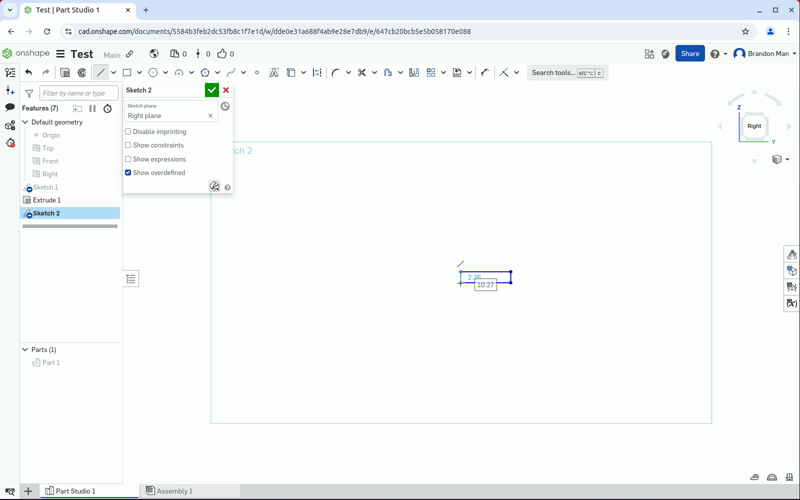
key(esc)
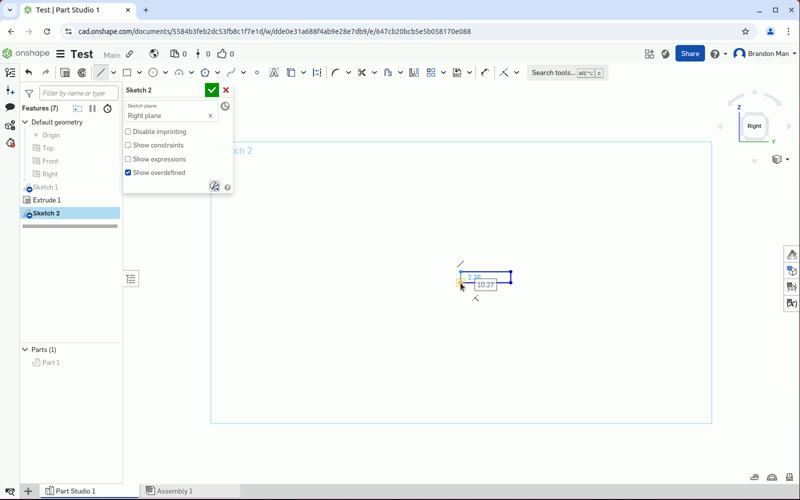
mouse_move(466, 280)
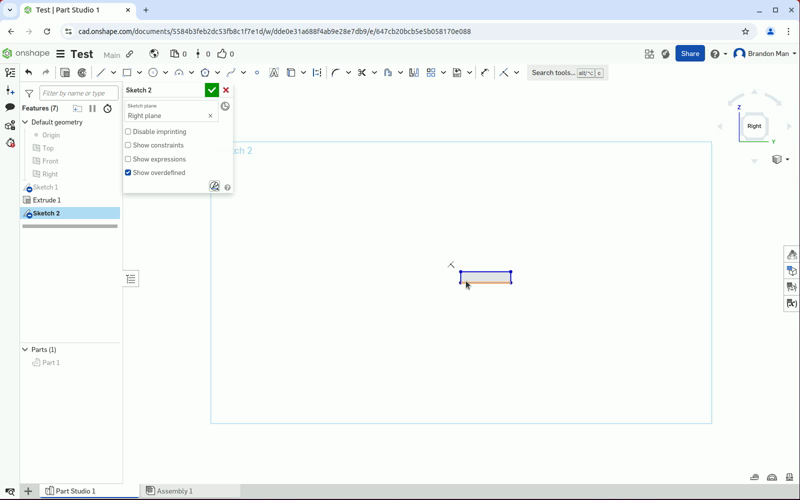
scroll(6)
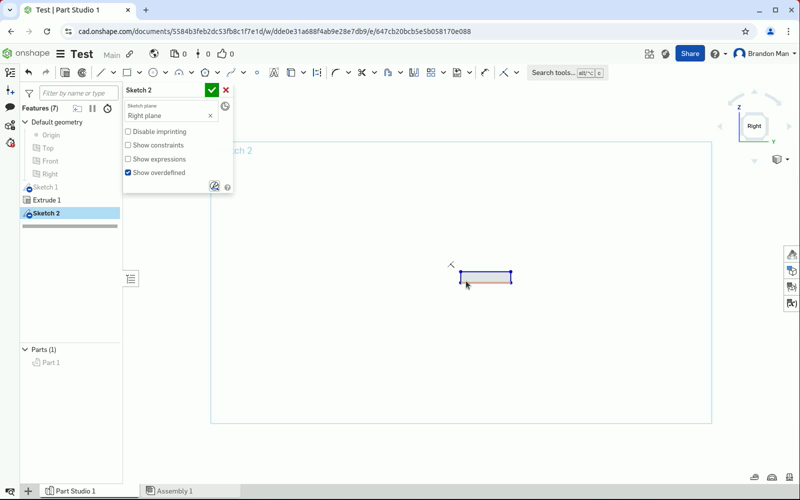
scroll(6)
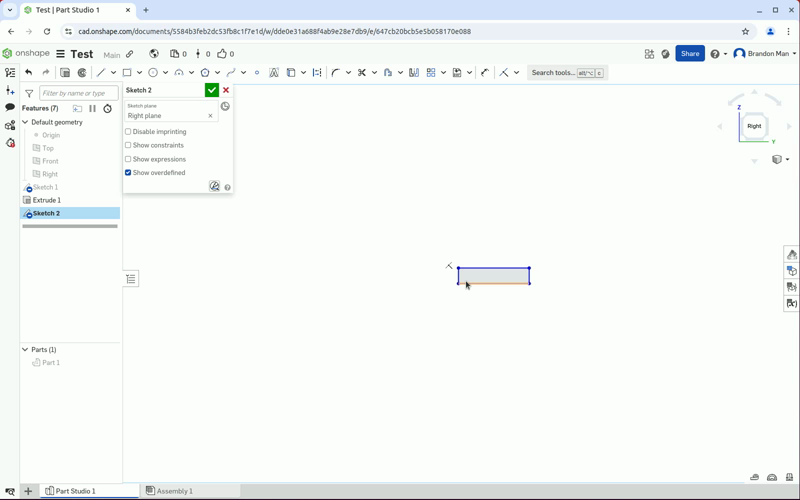
scroll(6)
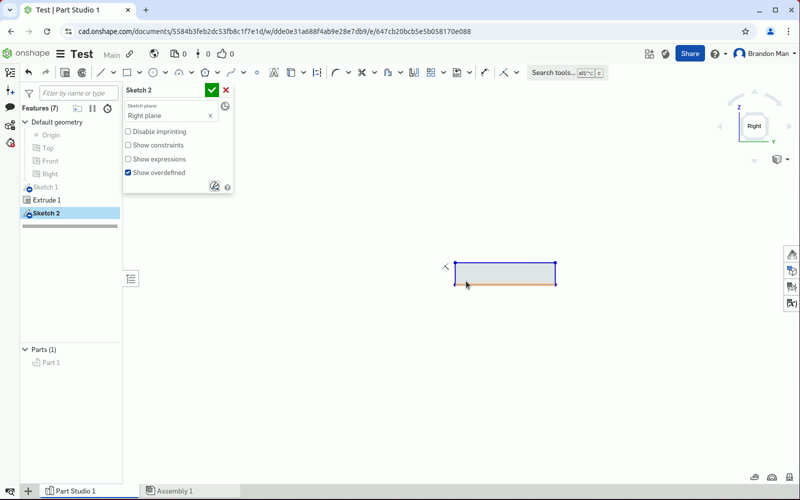
scroll(6)
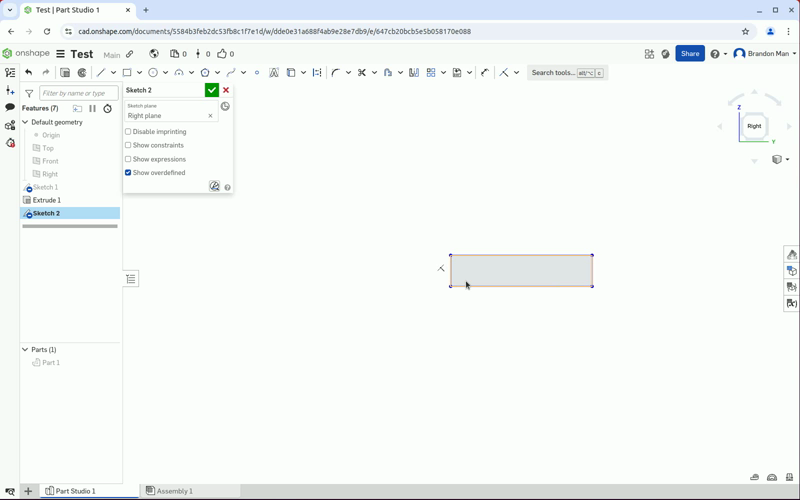
scroll(6)
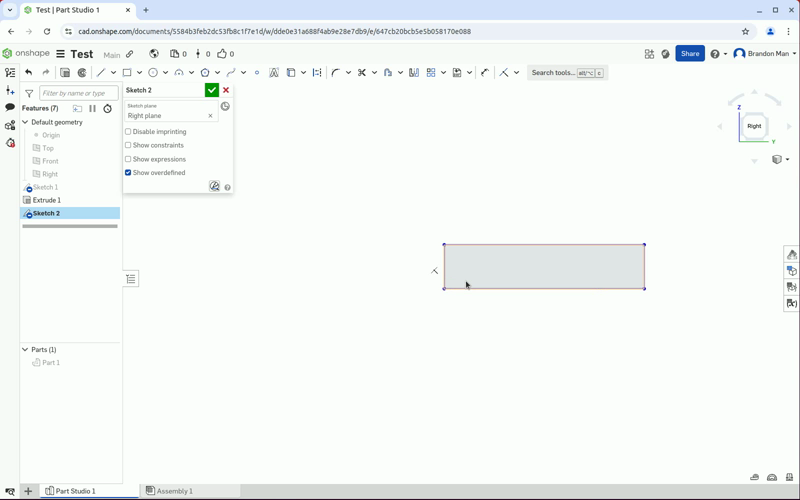
scroll(6)
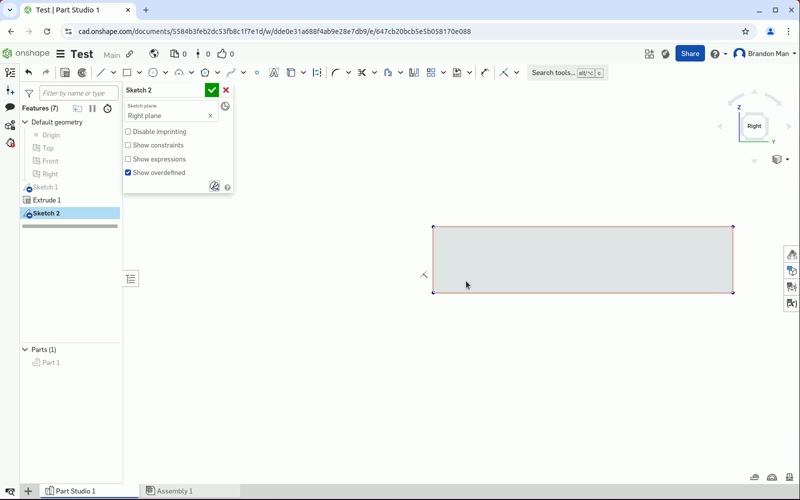
scroll(6)
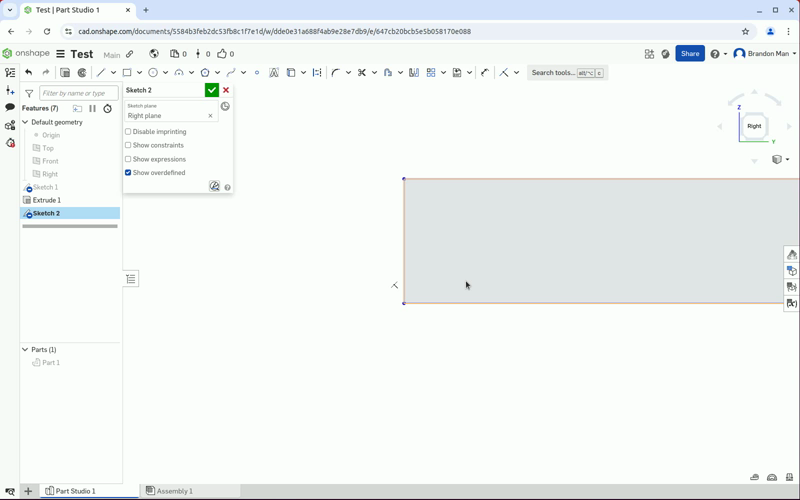
click(466, 280)
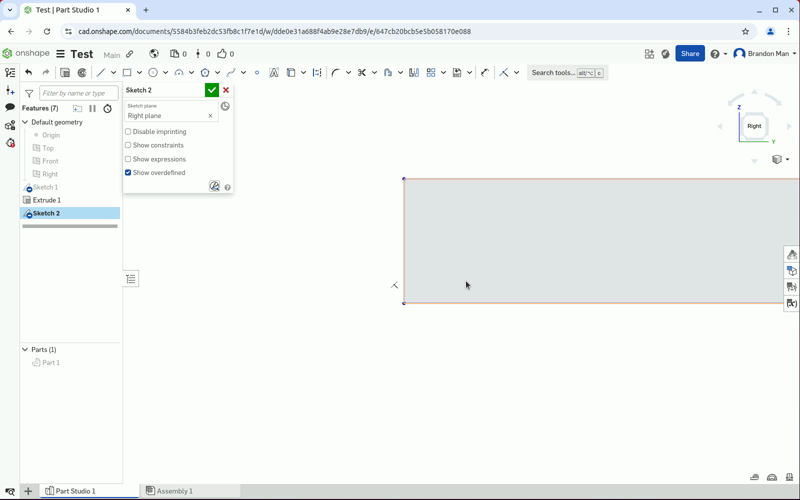
scroll(-6)
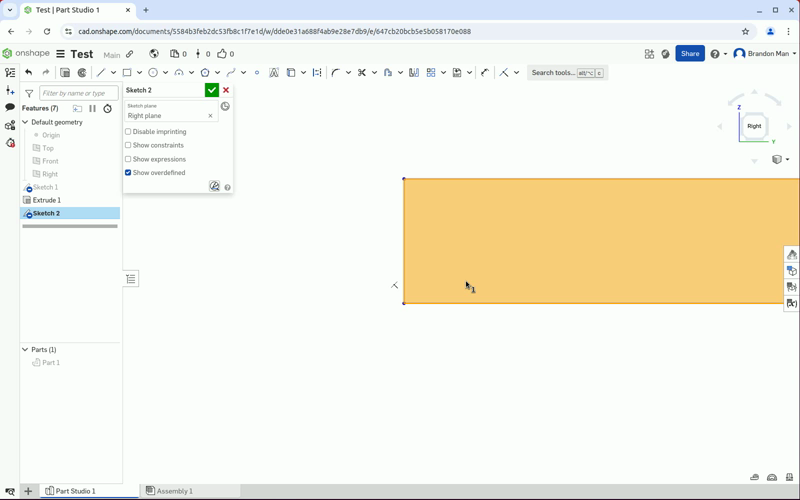
scroll(-6)
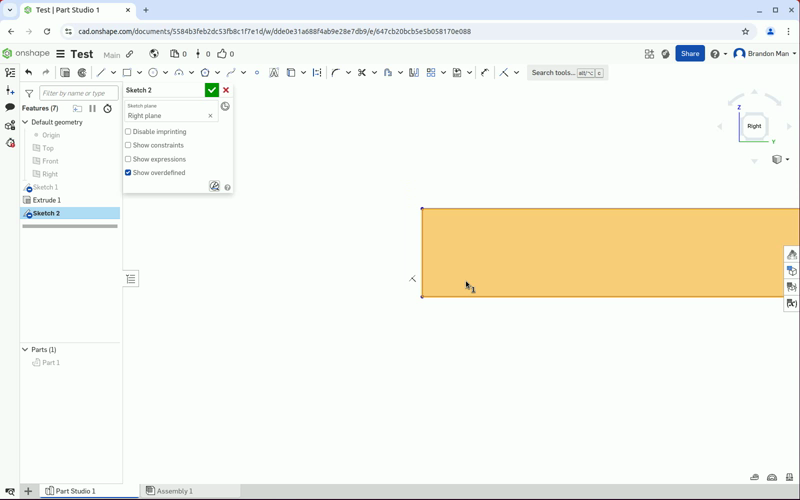
scroll(-6)
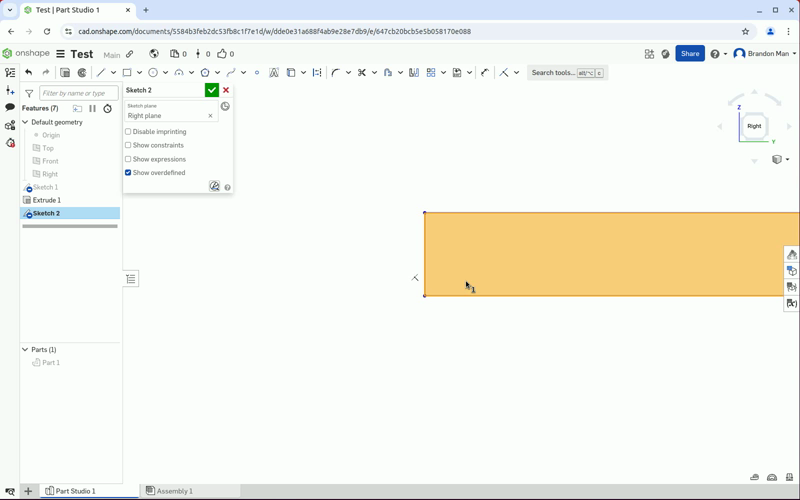
scroll(-6)
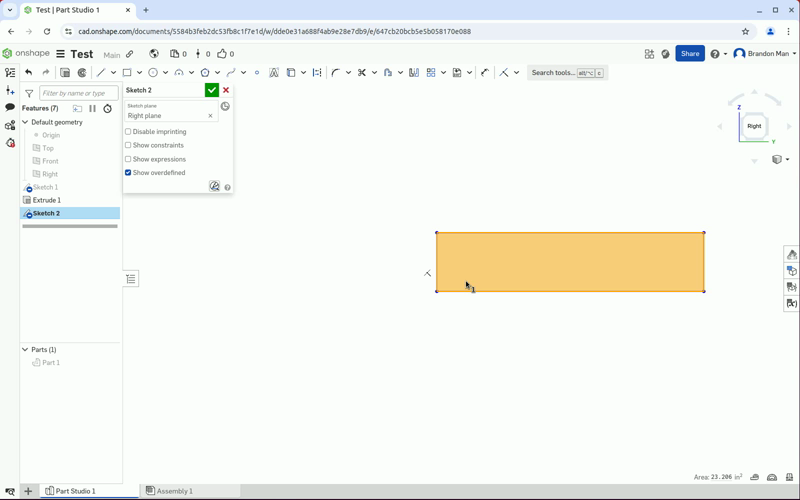
scroll(-6)
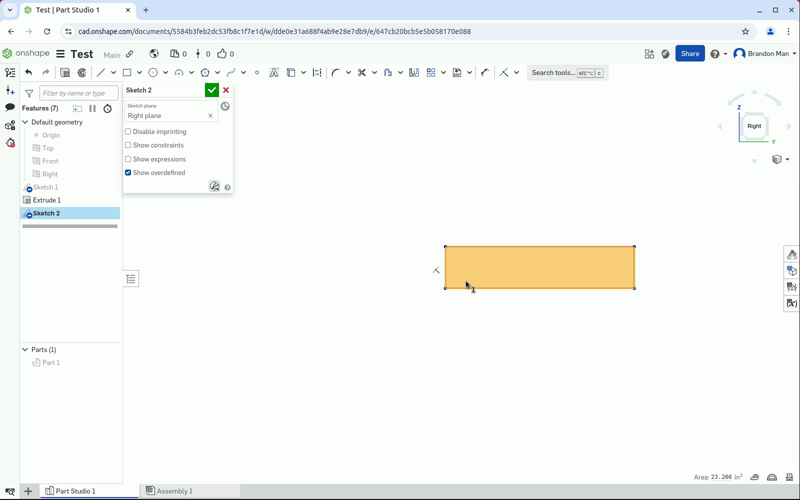
scroll(-6)
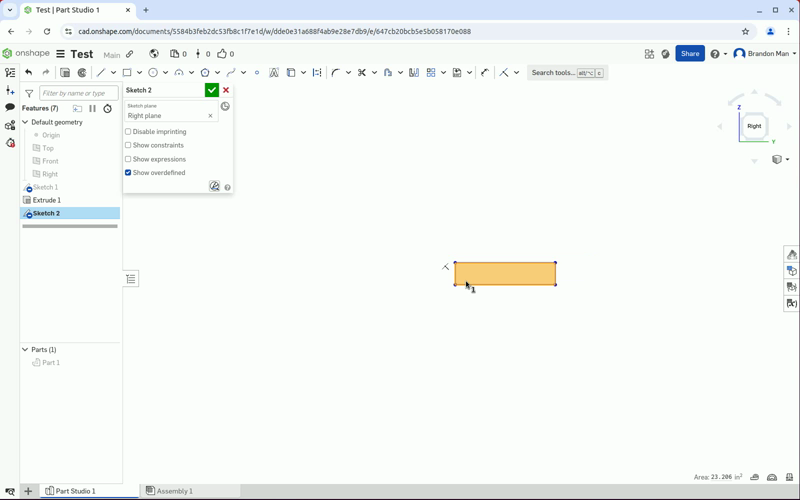
scroll(-6)
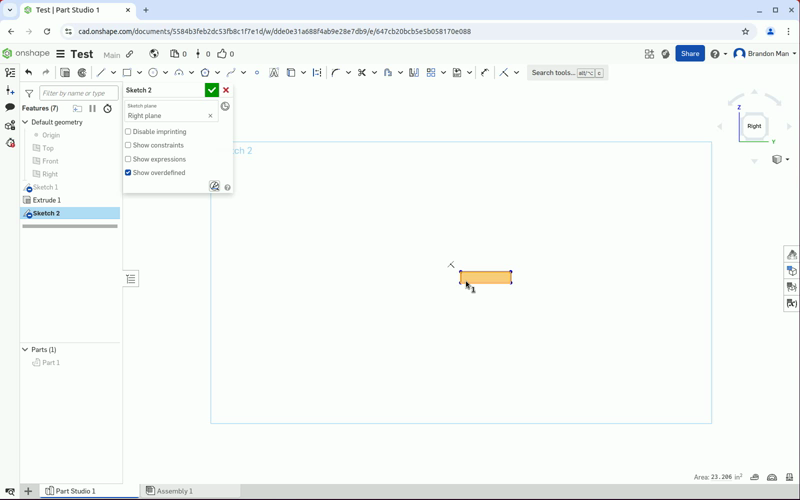
mouse_move(73, 352)
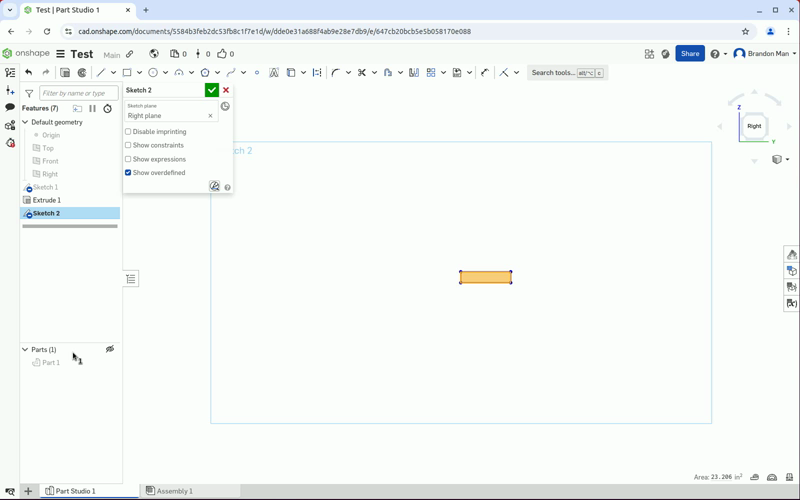
key(shift+y)
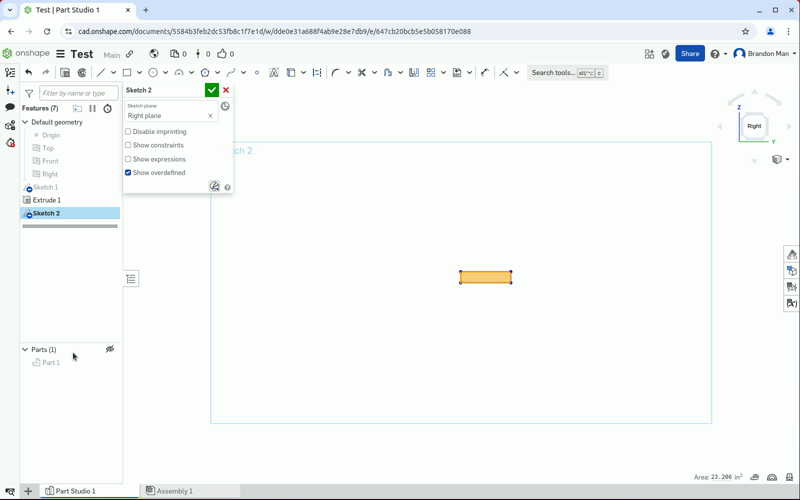
key(shift+e)
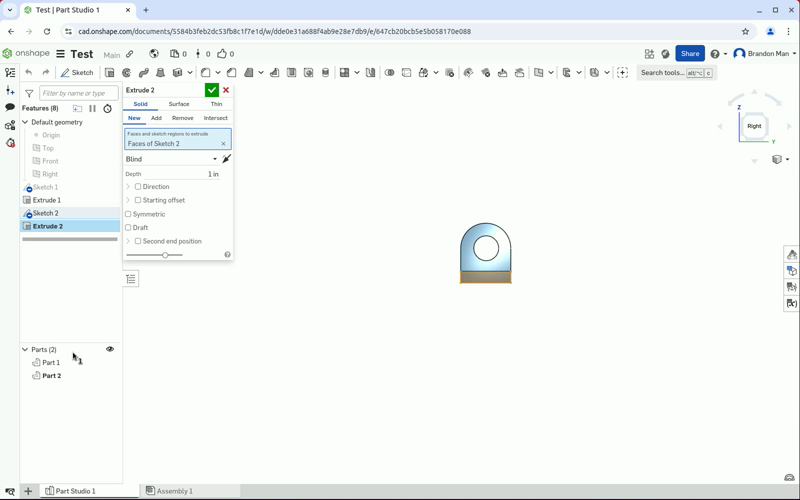
mouse_move(143, 106)
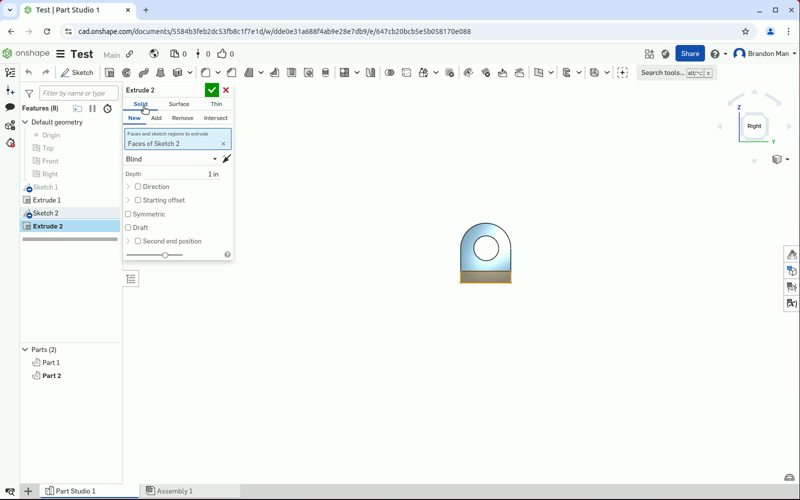
click(143, 106)
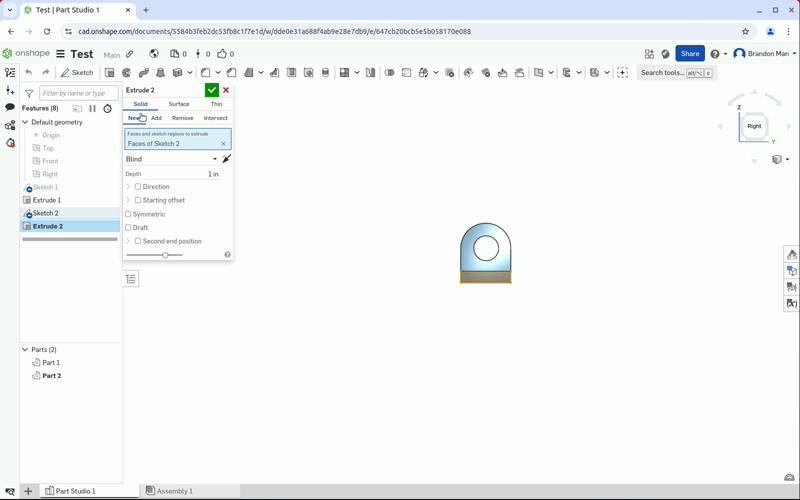
mouse_move(137, 120)
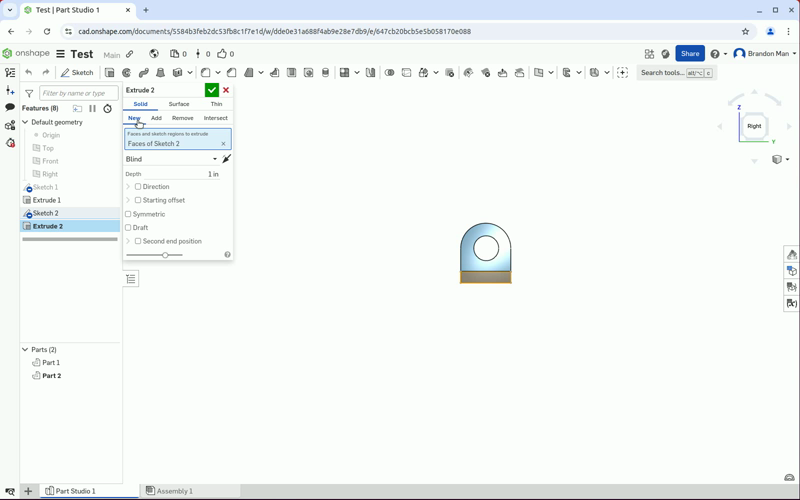
click(137, 120)
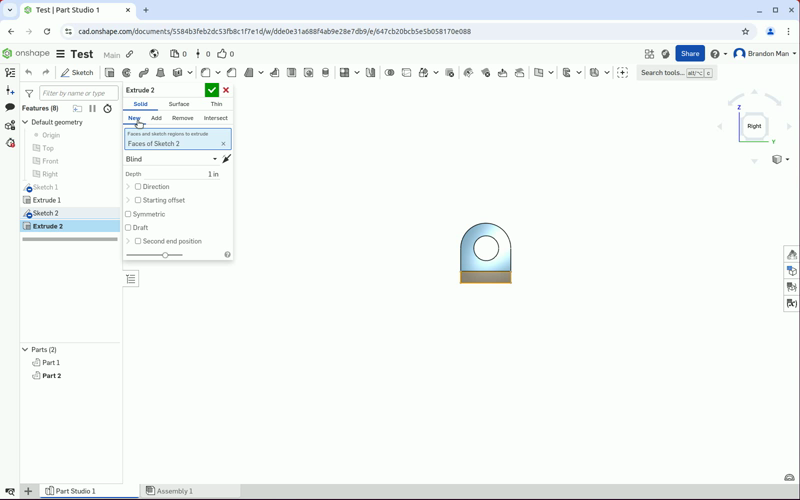
key(tab, 4)
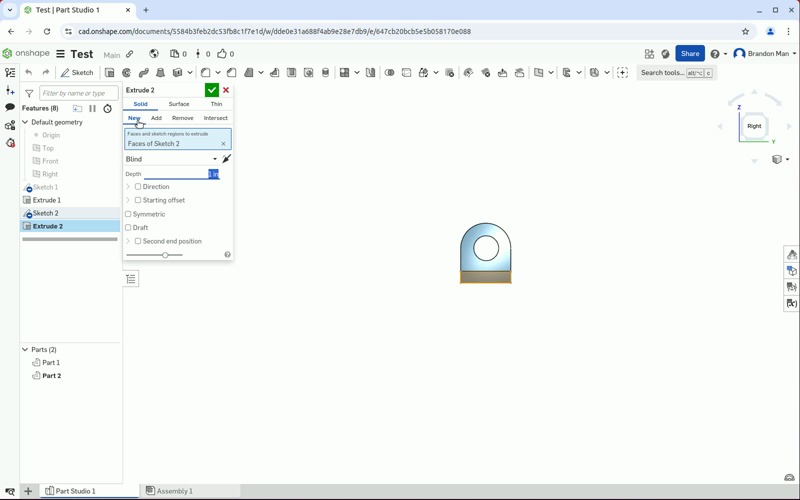
text(23.108)
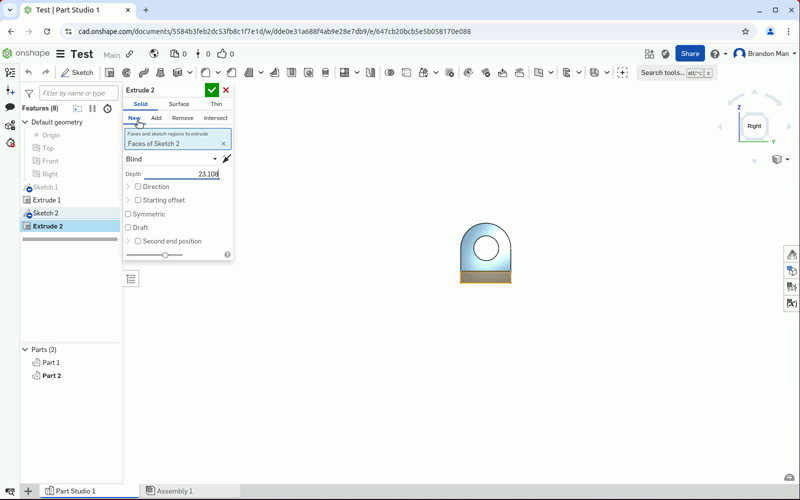
key(enter)
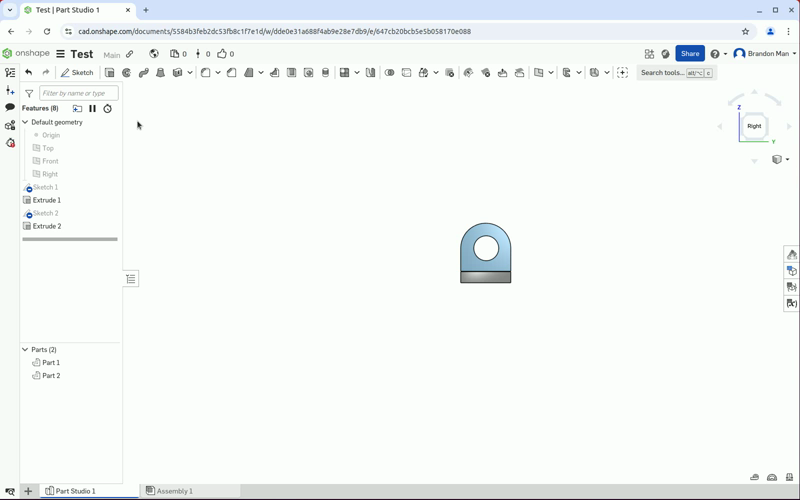
key(shift+h)
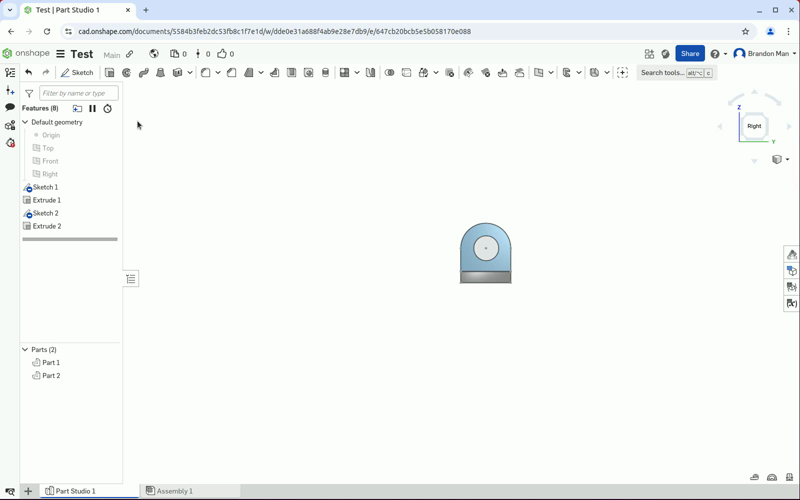
key(shift+h)
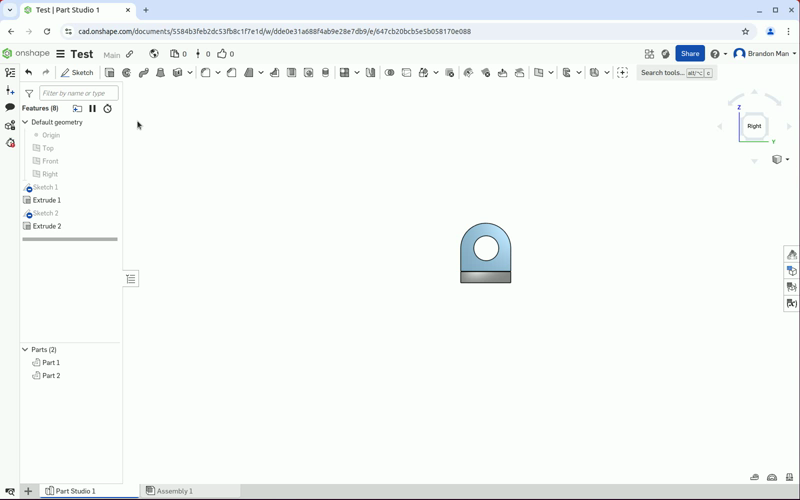
mouse_move(73, 189)
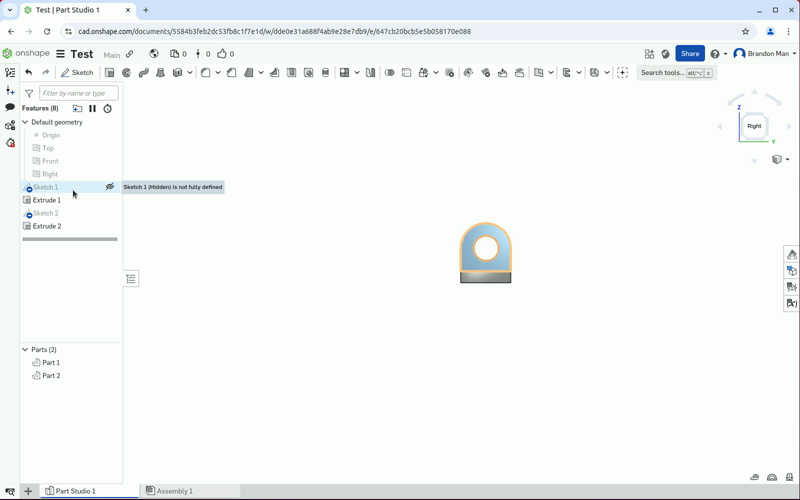
click(73, 189)
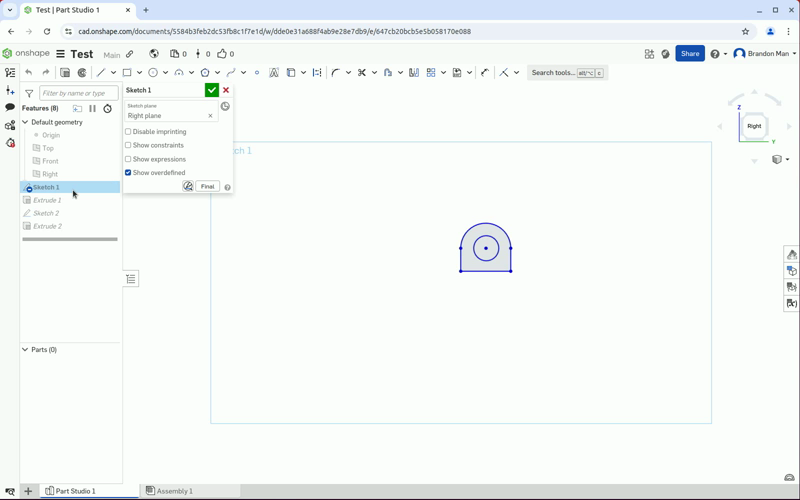
mouse_move(229, 92)
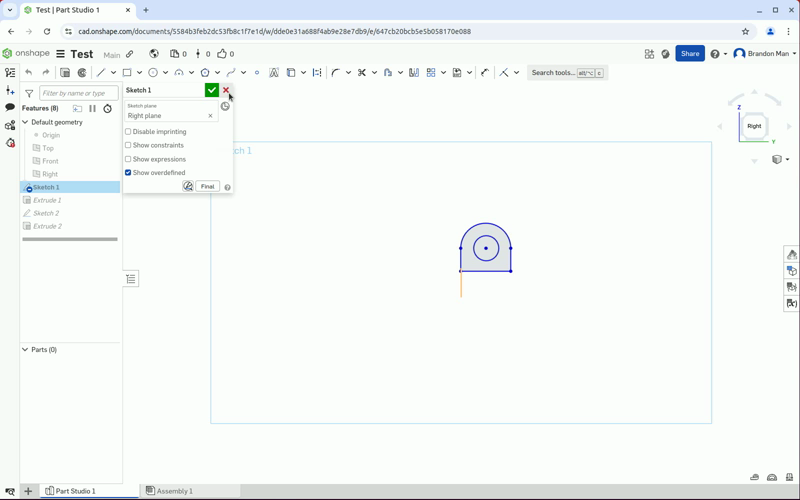
click(229, 92)
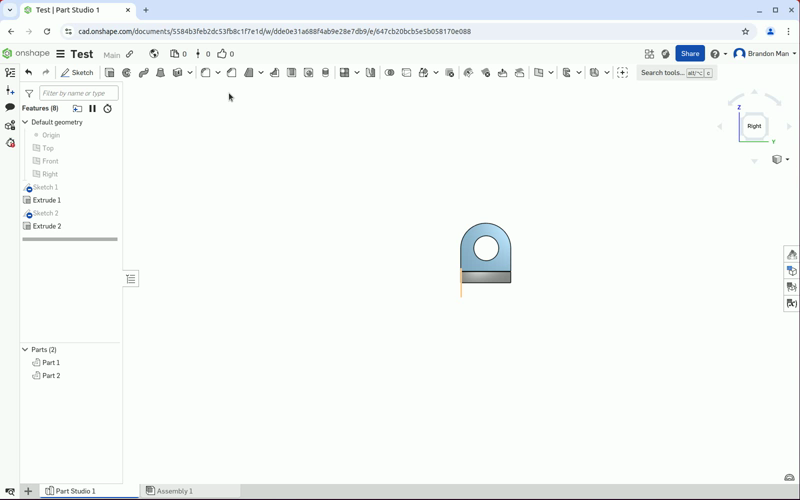
mouse_move(73, 352)
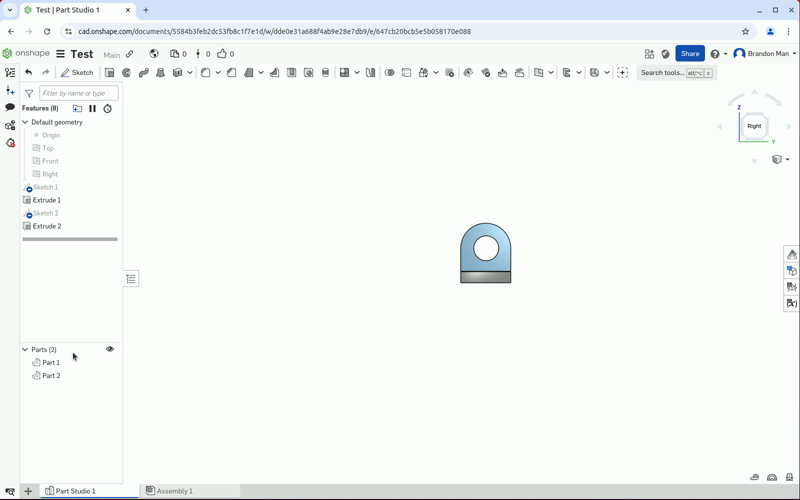
key(y)
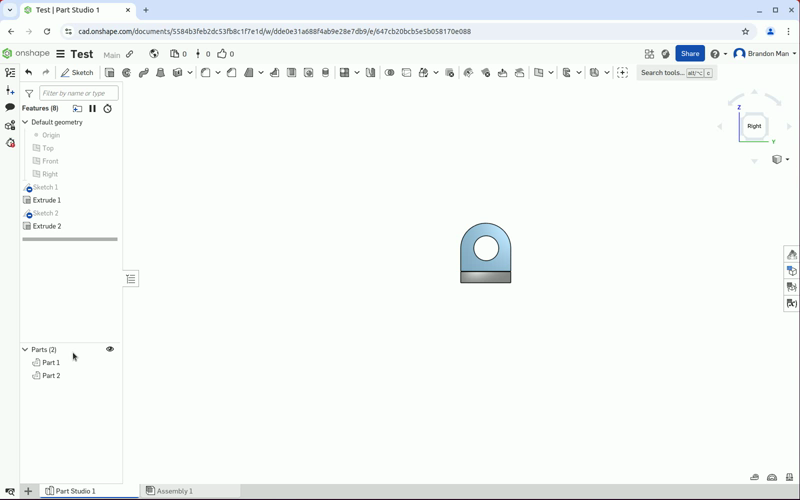
key(shift+p)
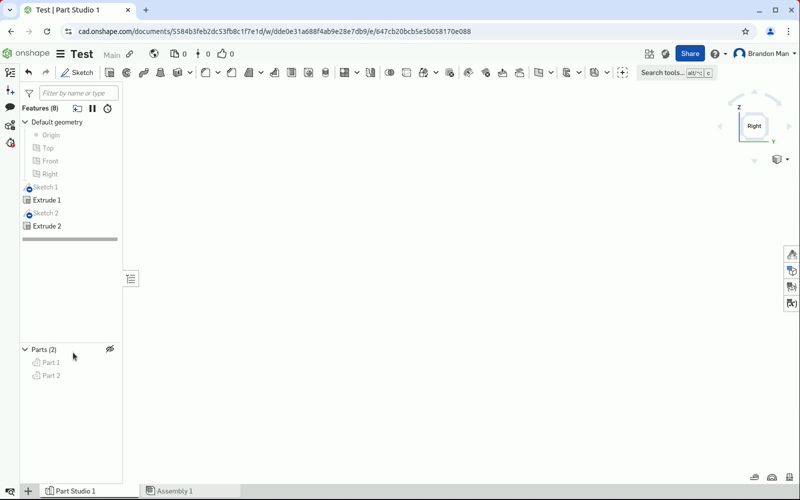
key(space)
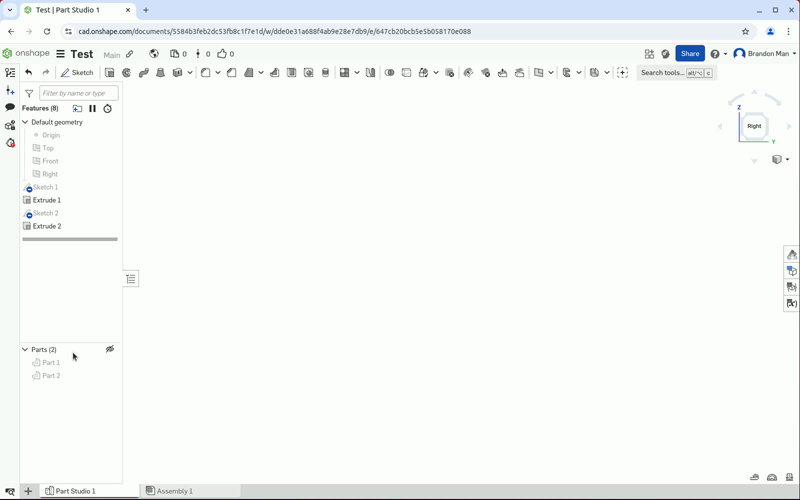
key_down(shift)
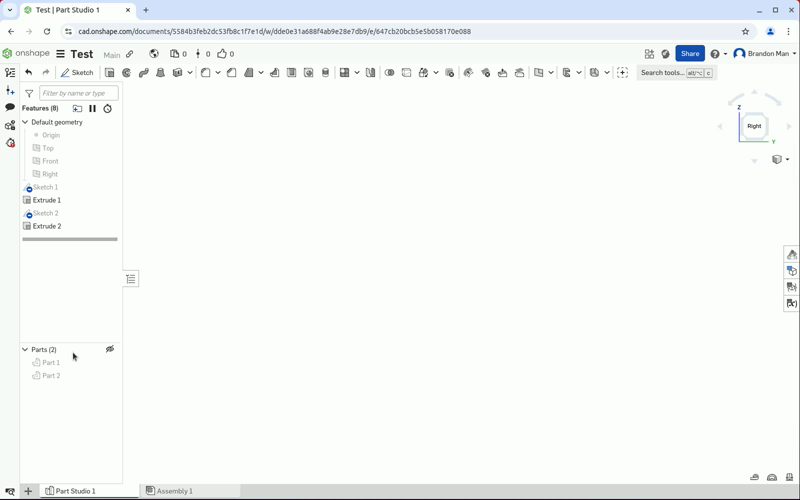
key(right)
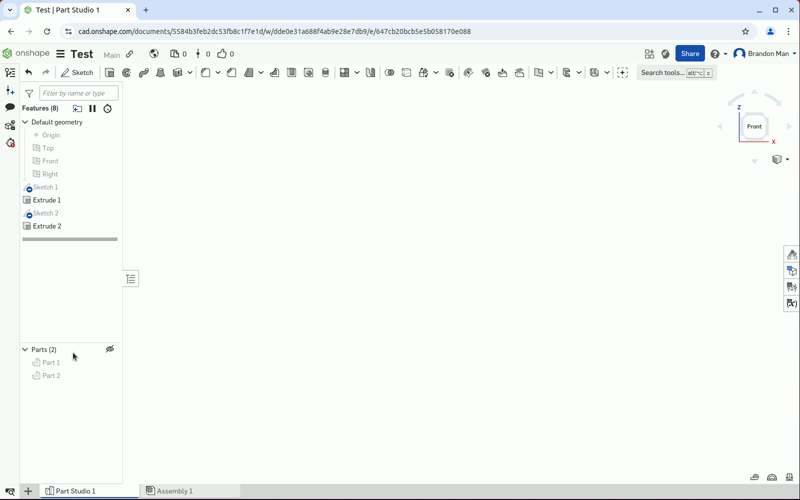
key_up(shift)
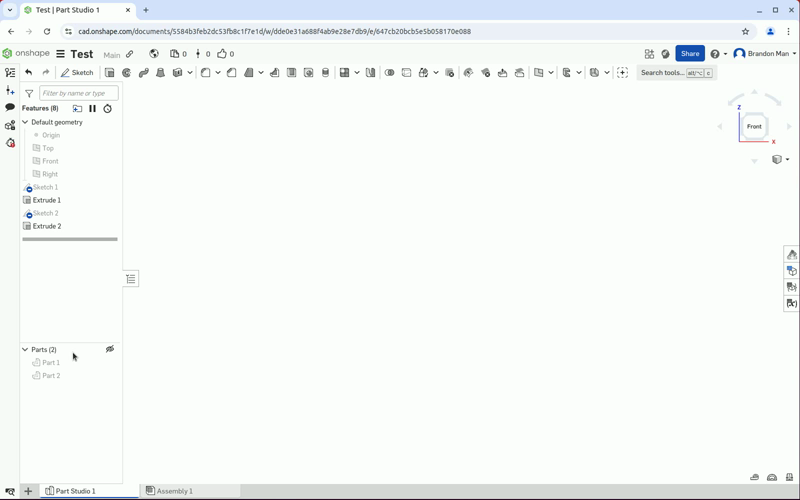
key(space)
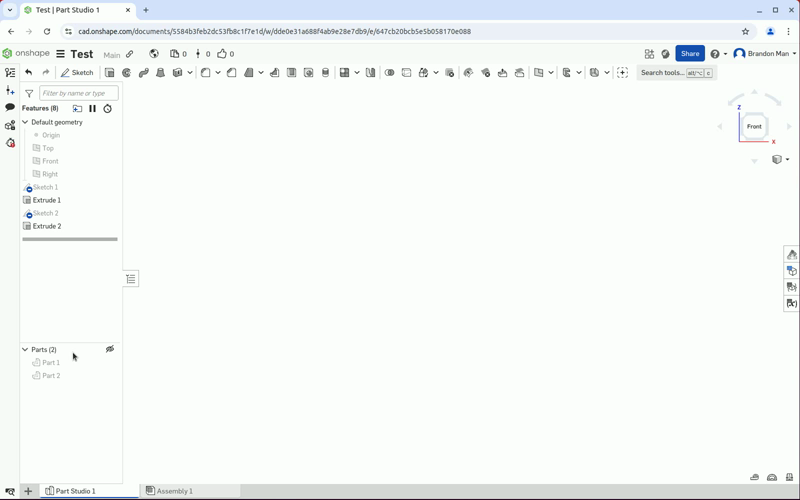
key_down(shift)
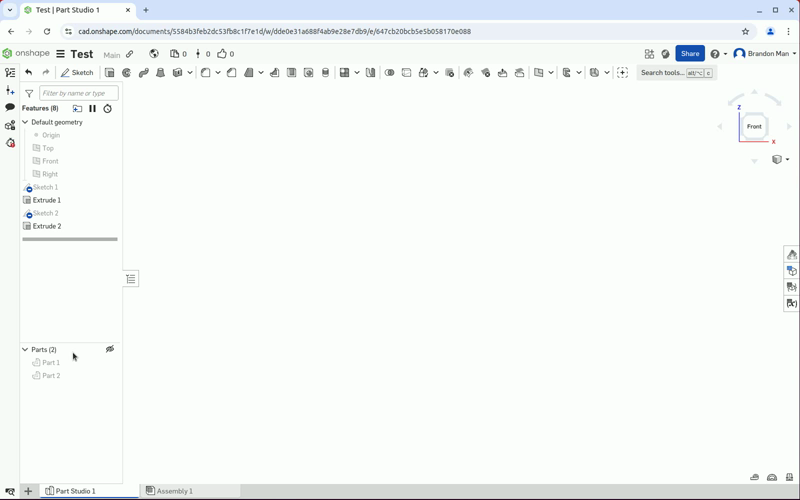
key(down)
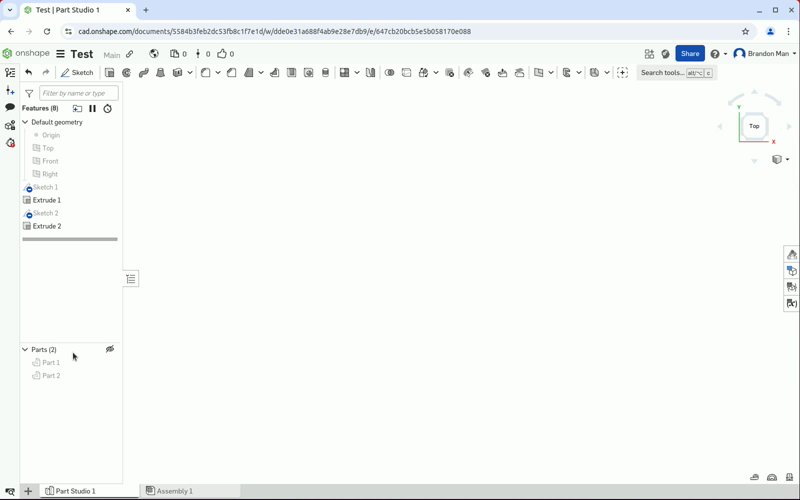
key_up(shift)
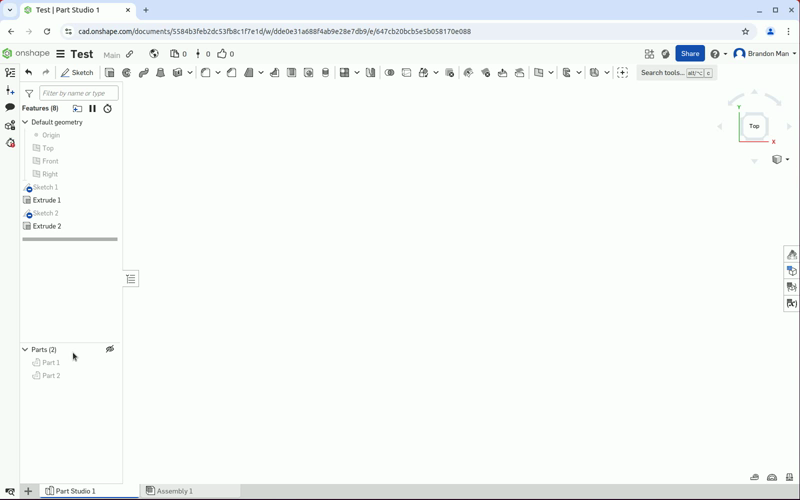
mouse_move(73, 352)
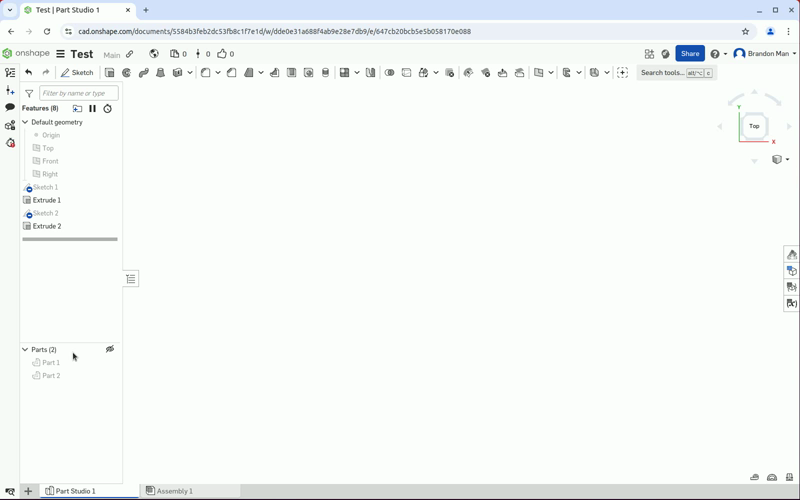
key(shift+y)
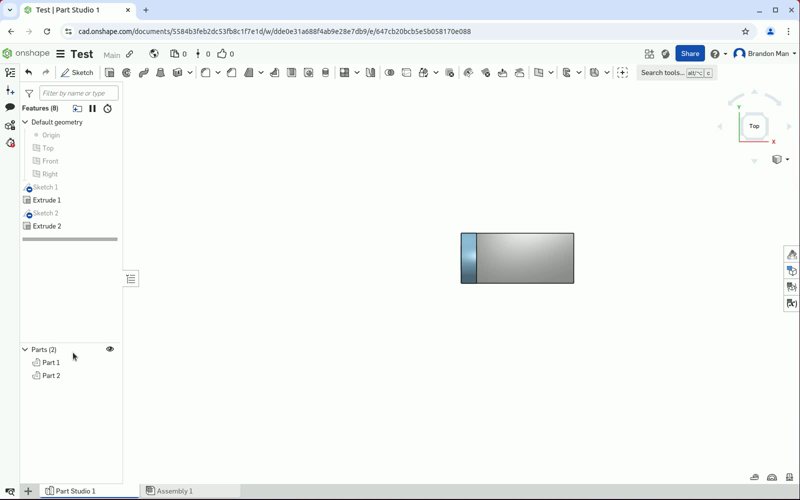
mouse_move(541, 75)
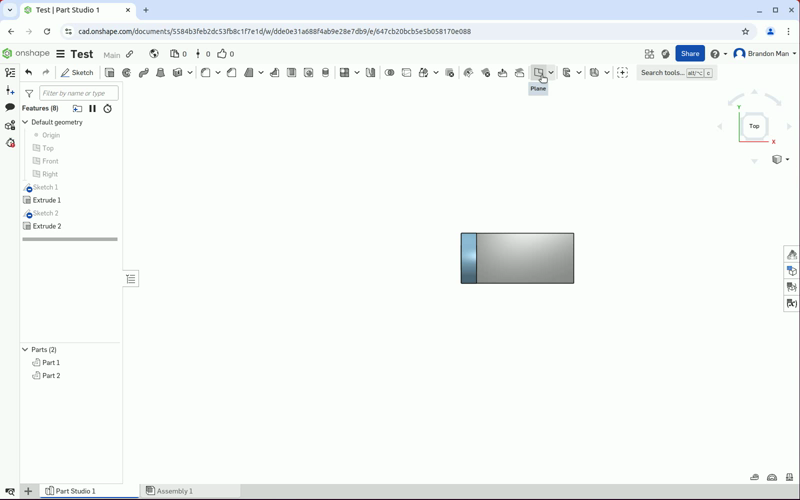
click(541, 75)
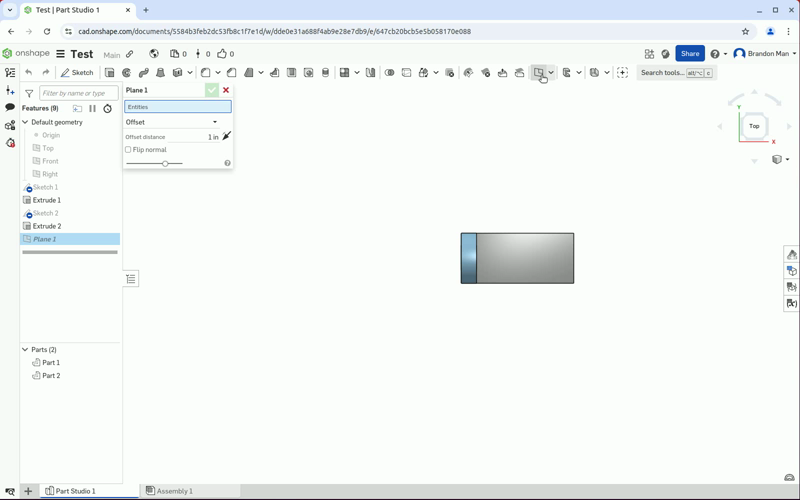
mouse_move(73, 150)
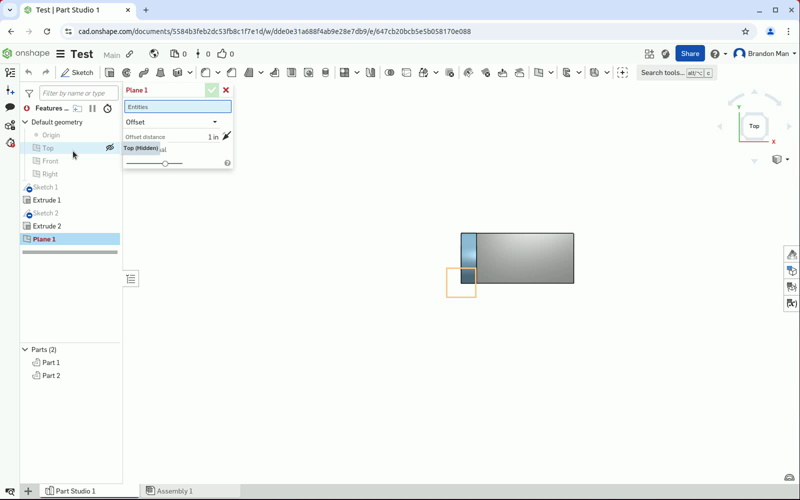
click(73, 150)
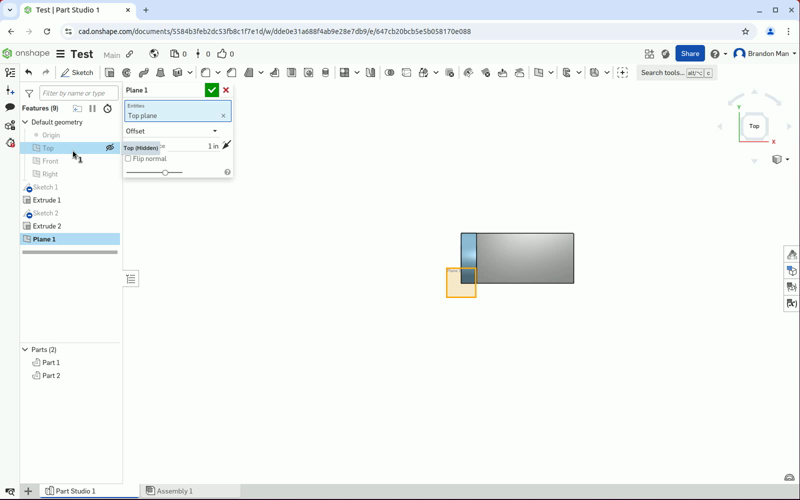
key(tab, 2)
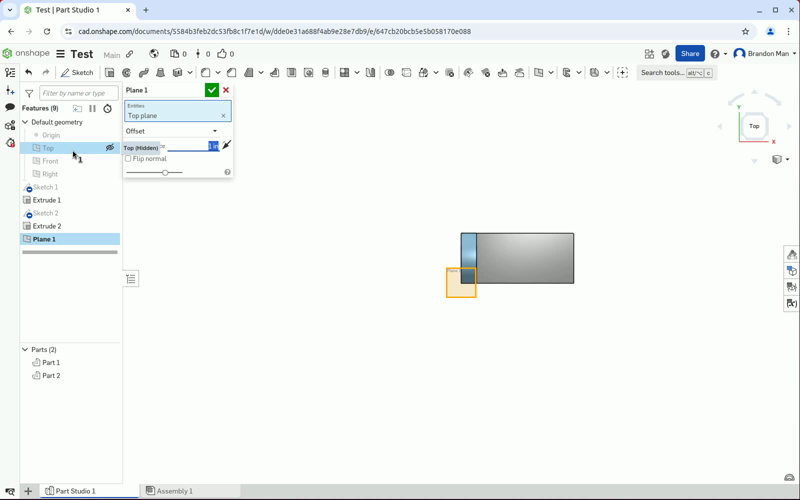
text(2.403)
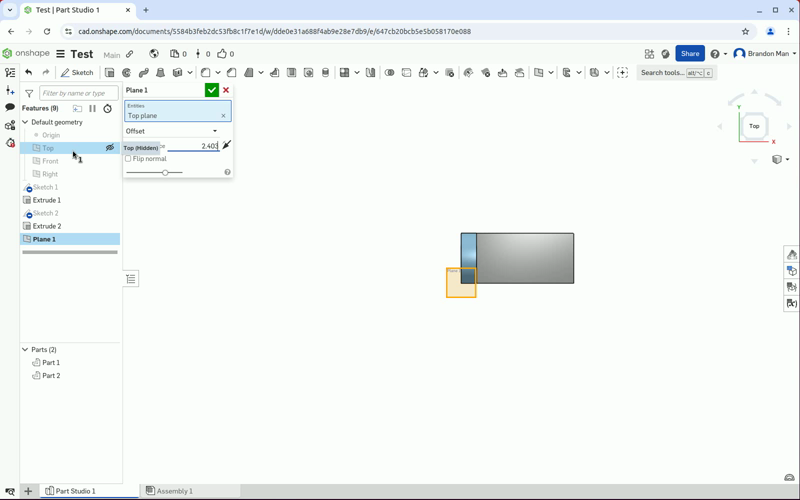
key(enter, 2)
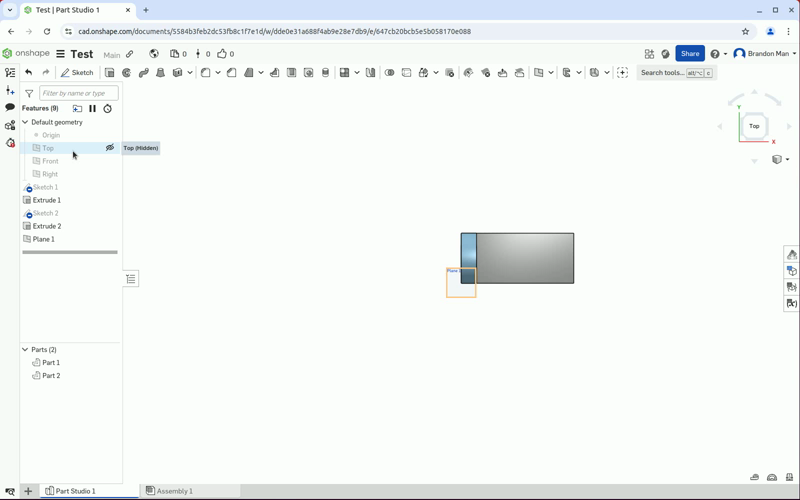
key(shift+s)
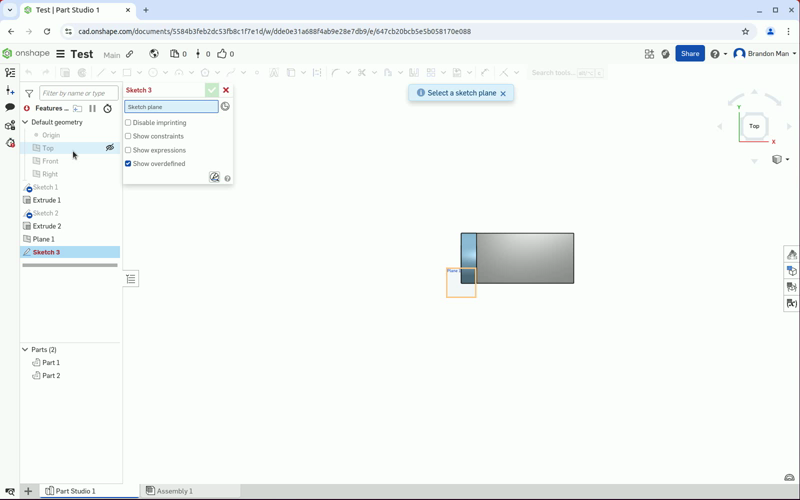
mouse_move(73, 241)
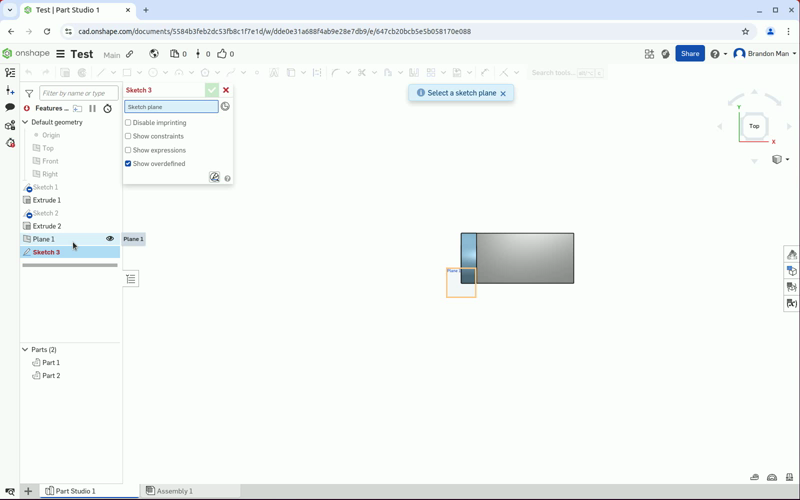
click(73, 241)
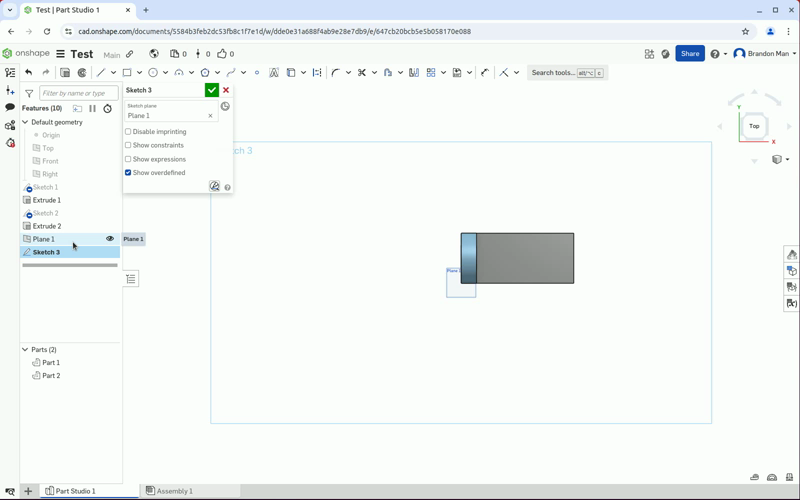
mouse_move(73, 352)
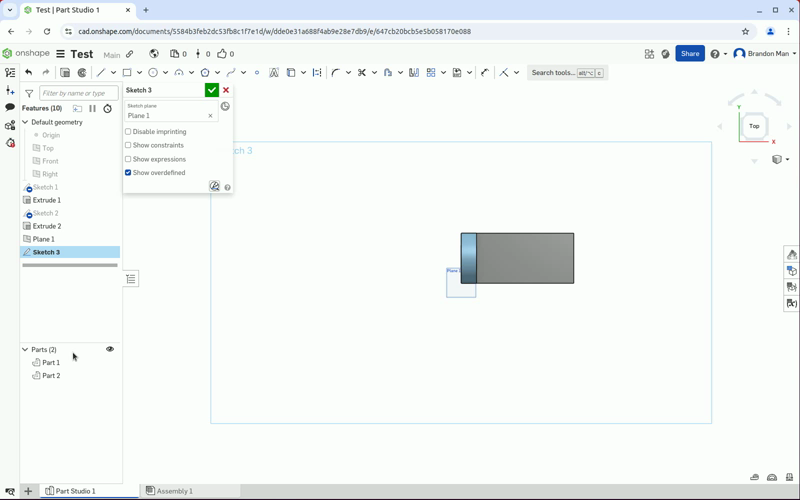
key(y)
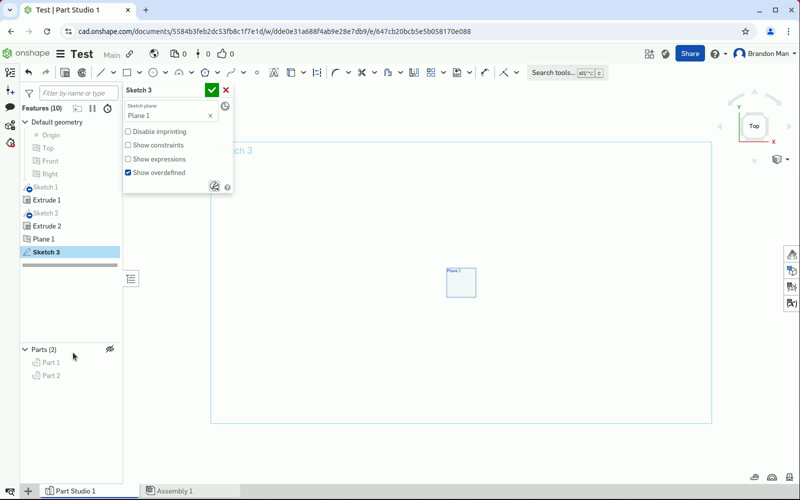
key(c)
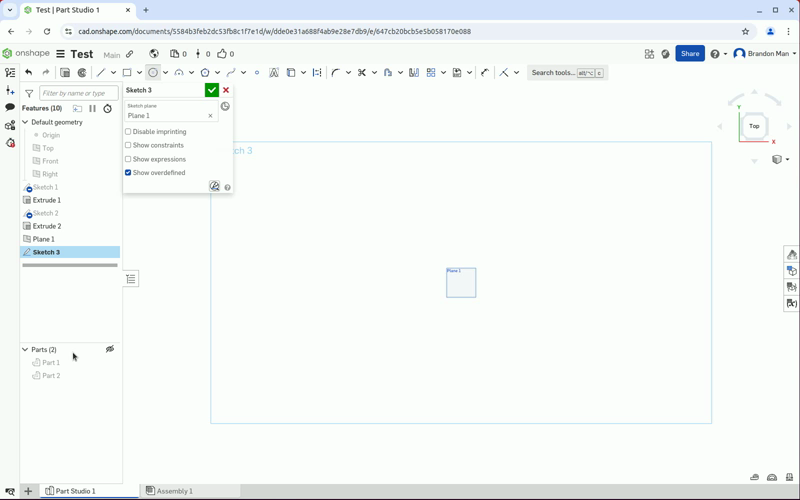
key_down(shift)
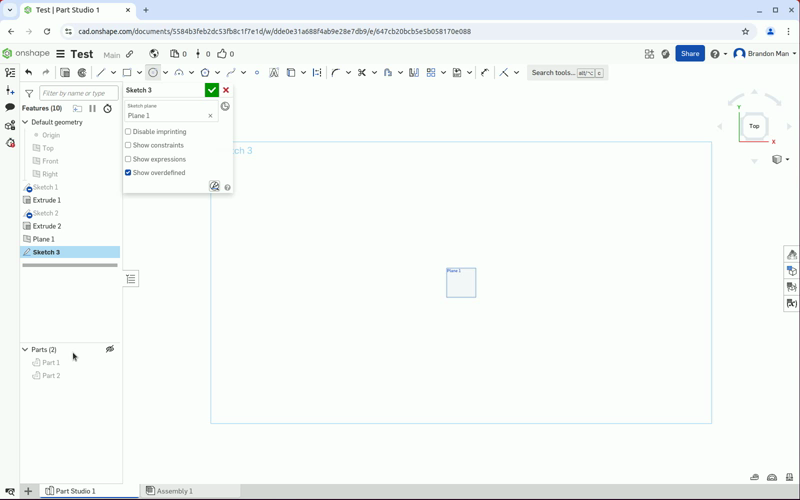
mouse_move(507, 258)
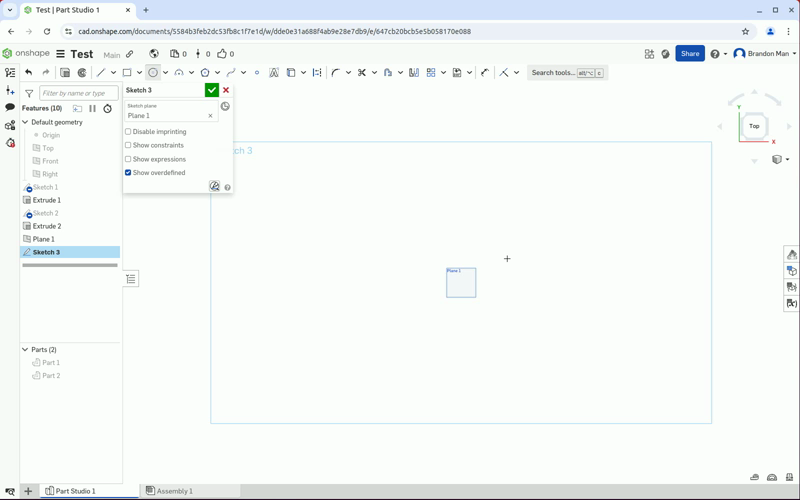
click(507, 258)
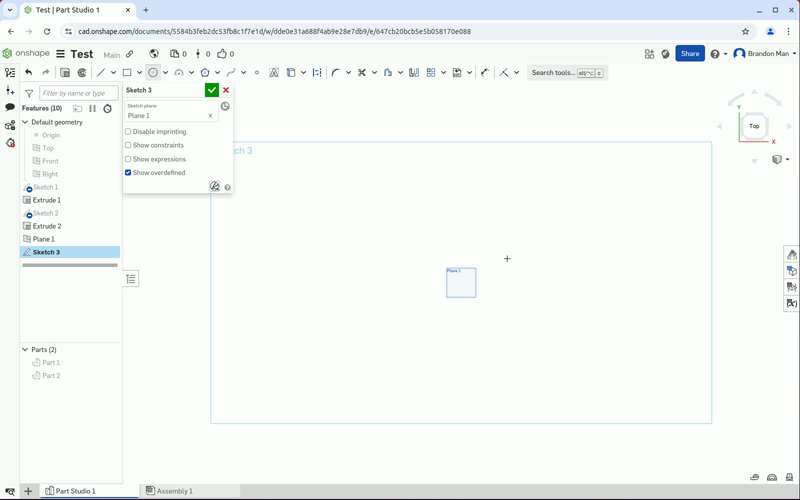
key_up(shift)
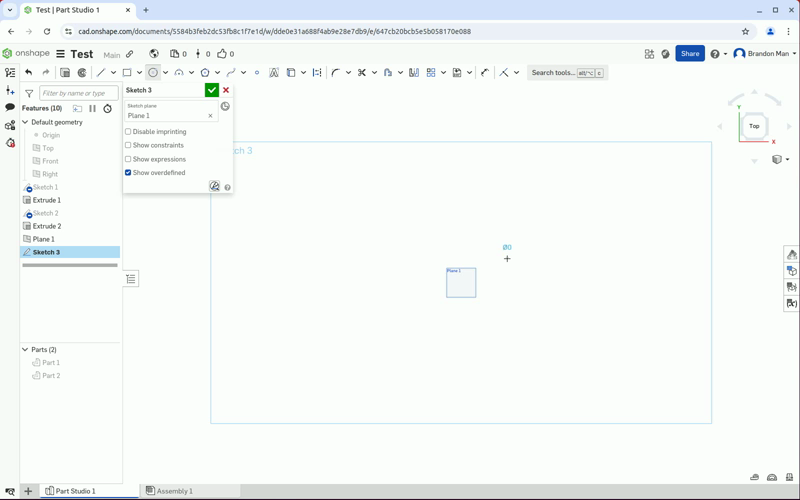
mouse_move(518, 258)
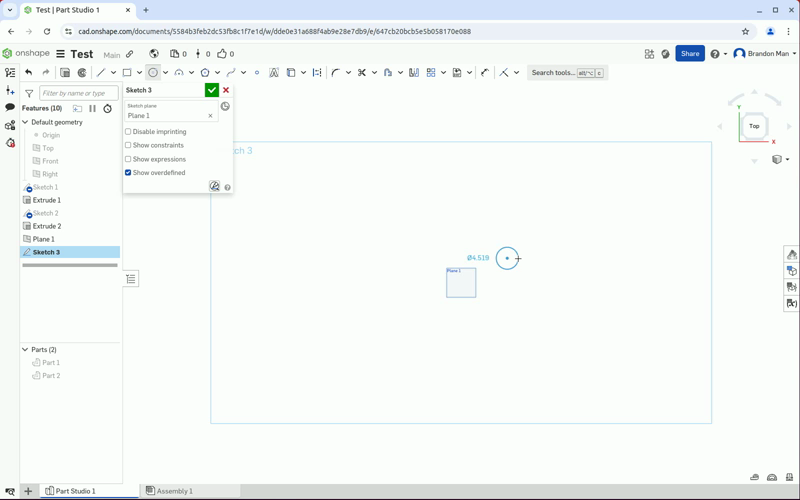
click(518, 258)
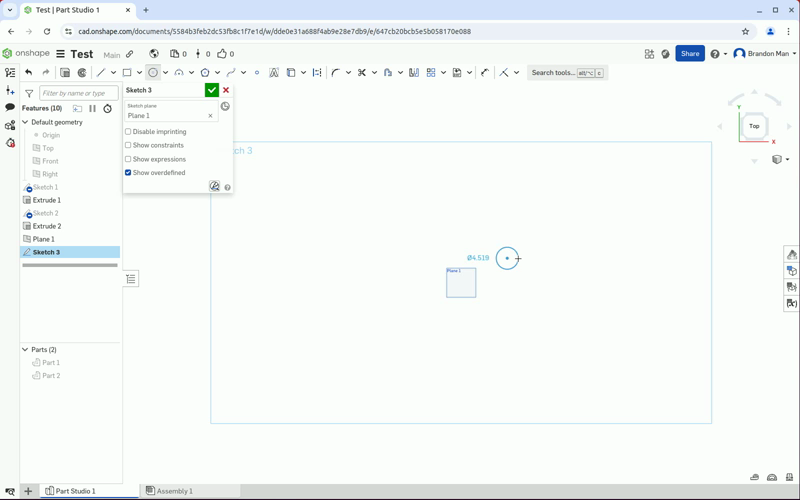
key(esc)
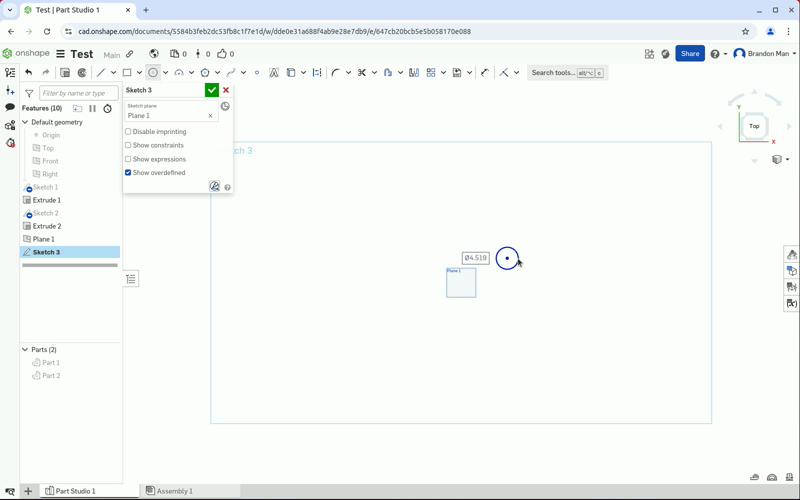
mouse_move(499, 256)
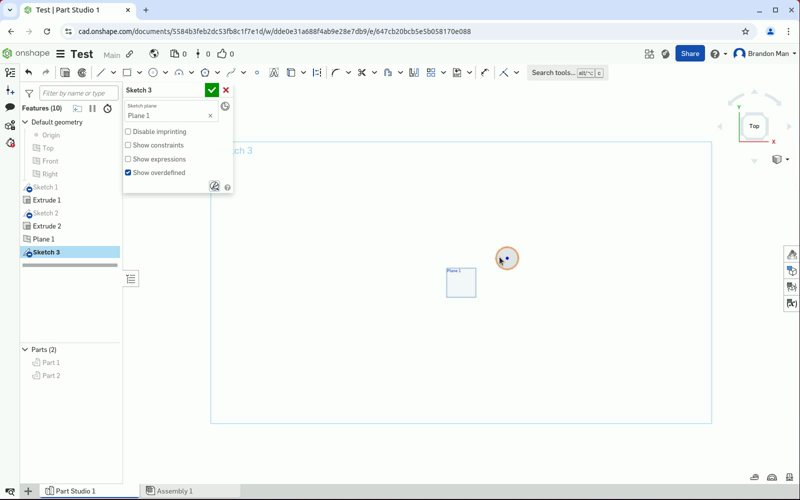
scroll(6)
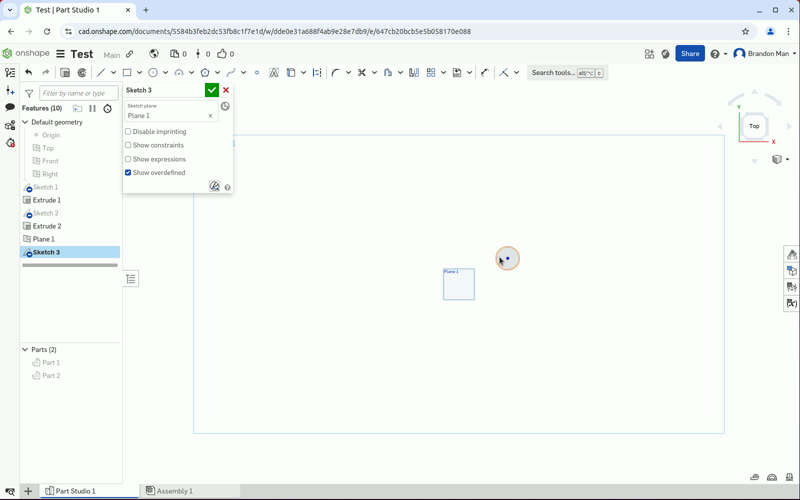
scroll(6)
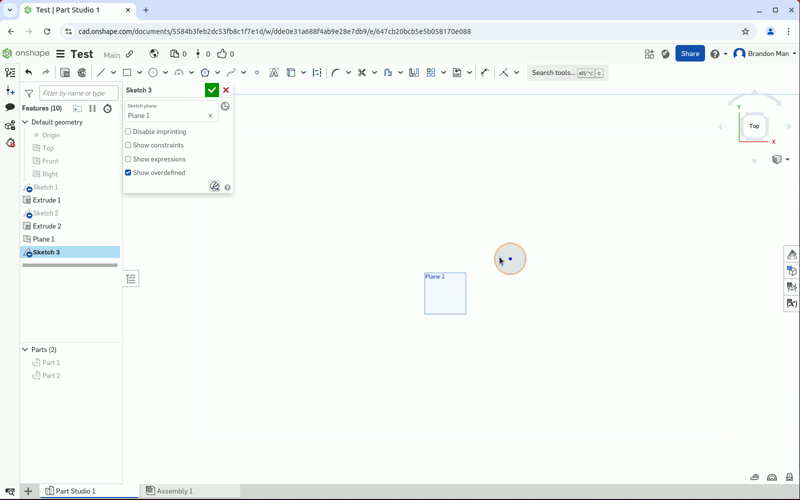
scroll(6)
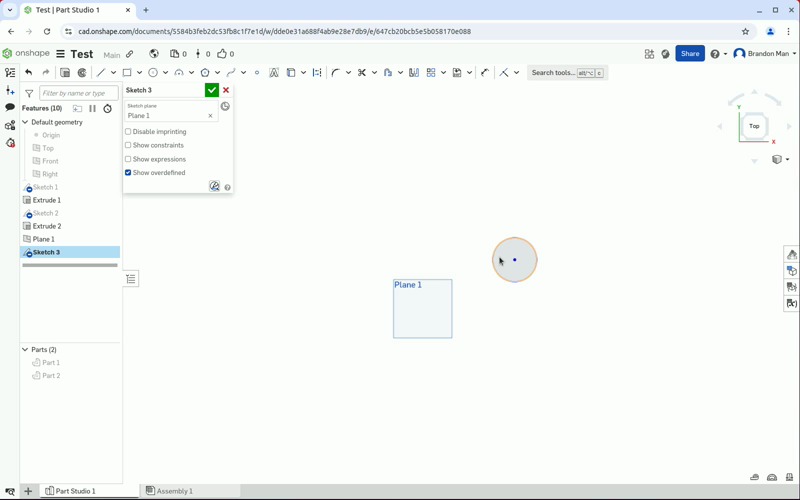
scroll(6)
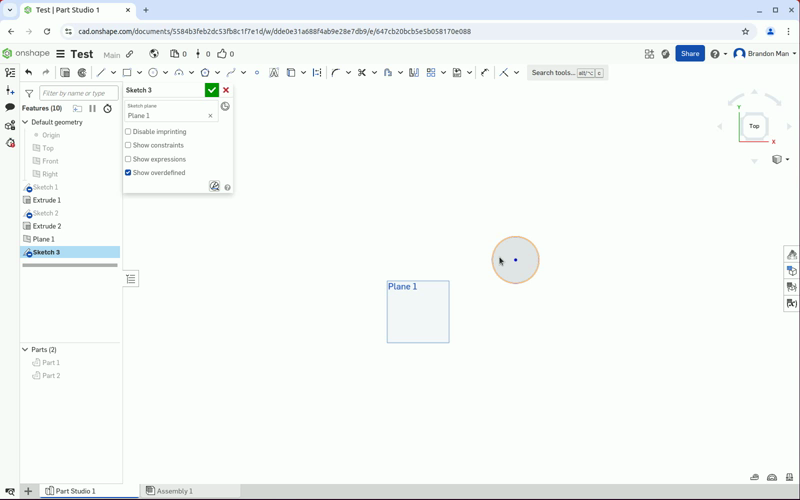
scroll(6)
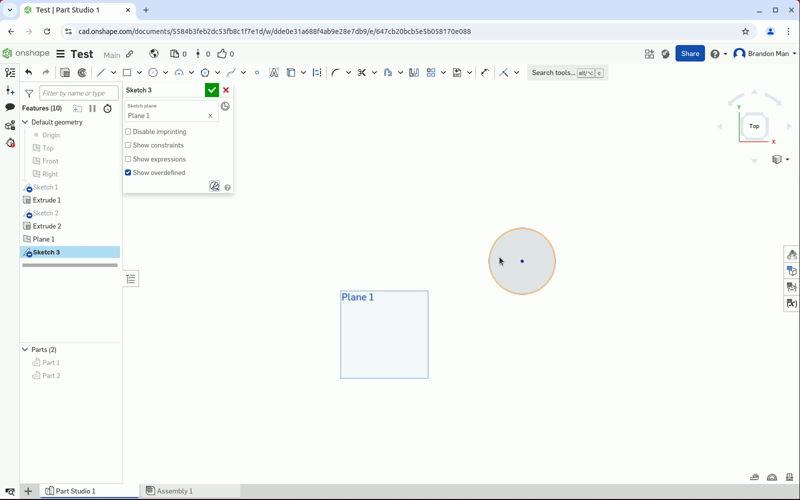
scroll(6)
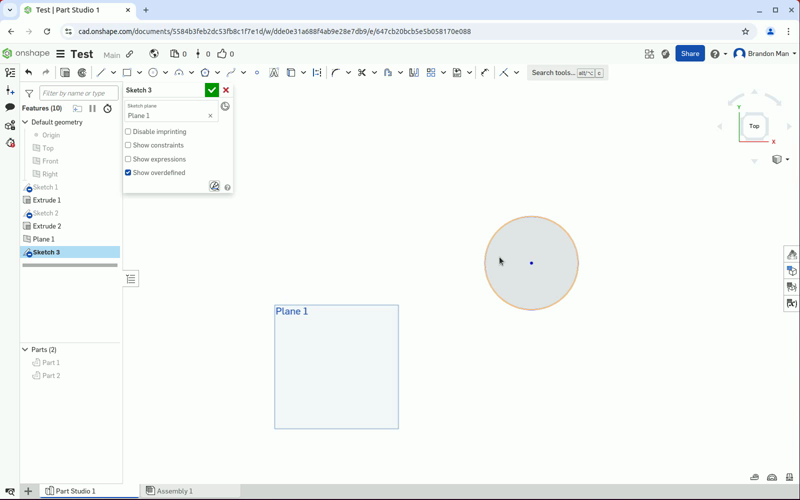
scroll(6)
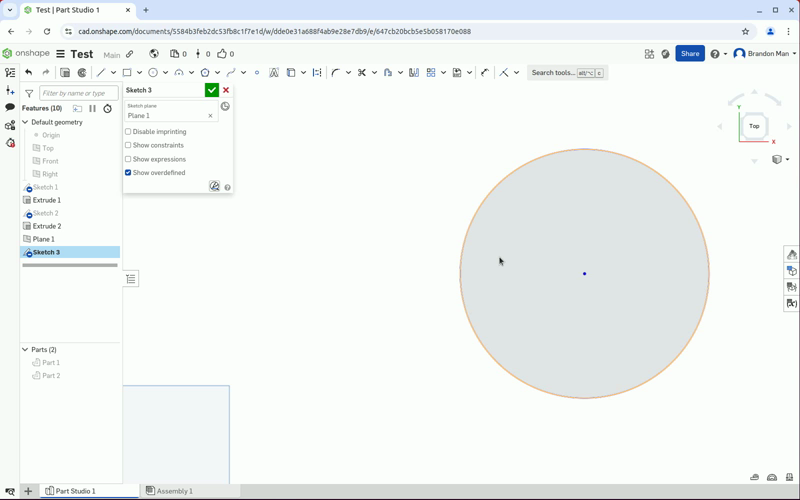
click(499, 256)
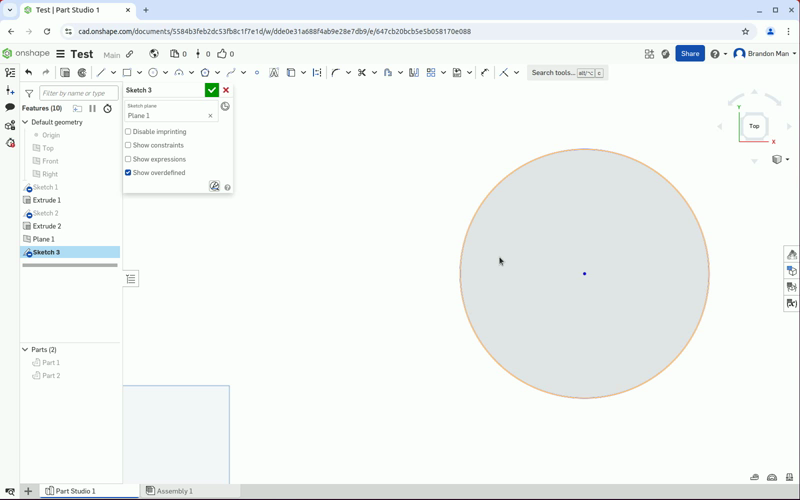
scroll(-6)
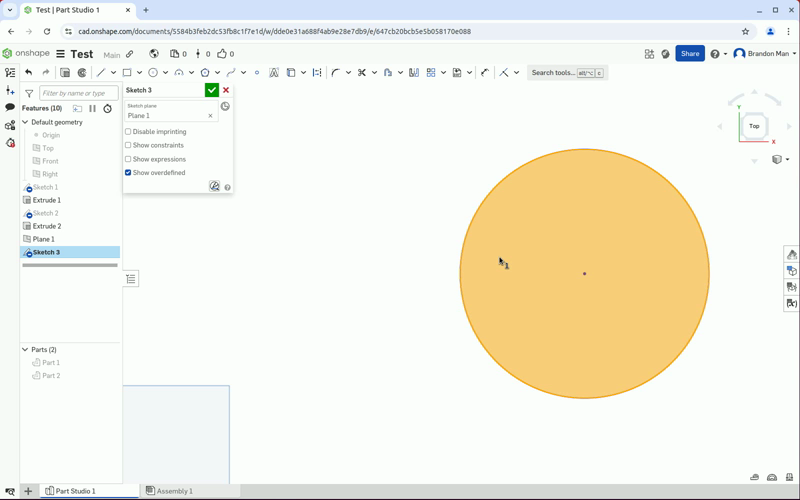
scroll(-6)
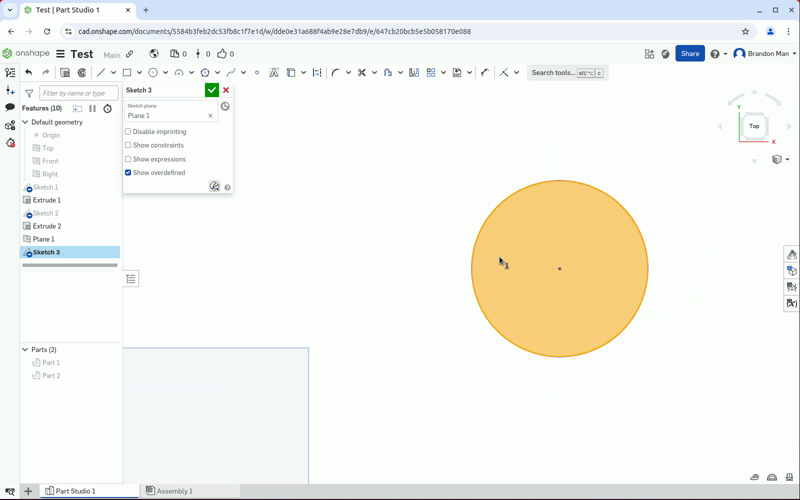
scroll(-6)
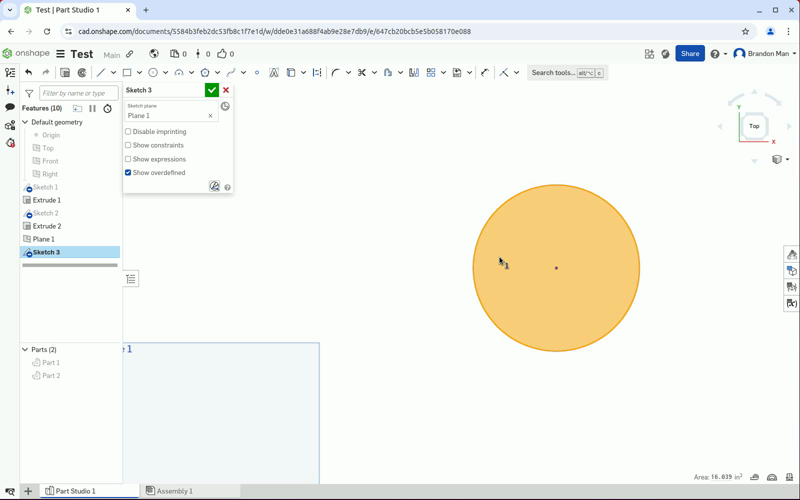
scroll(-6)
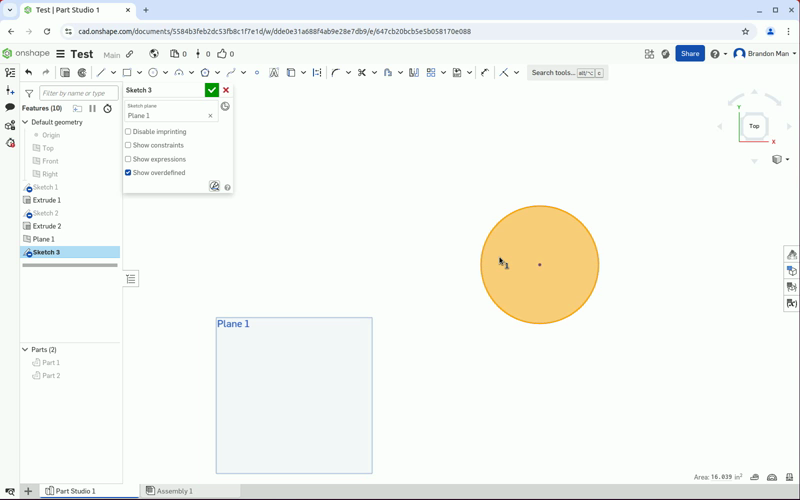
scroll(-6)
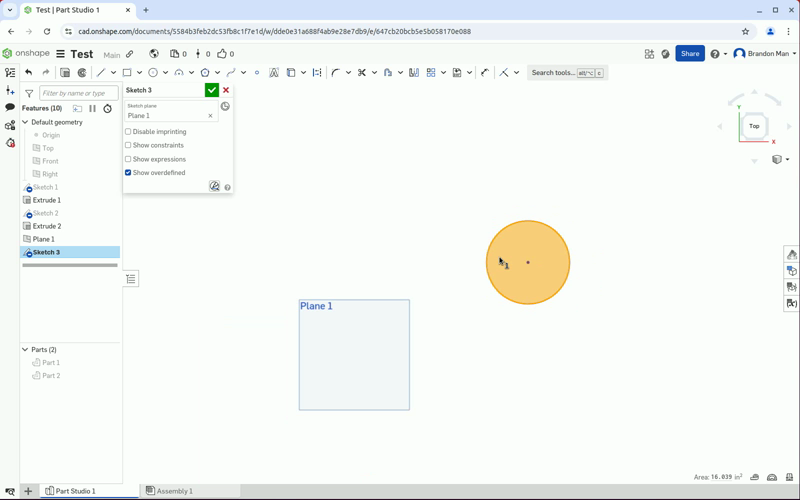
scroll(-6)
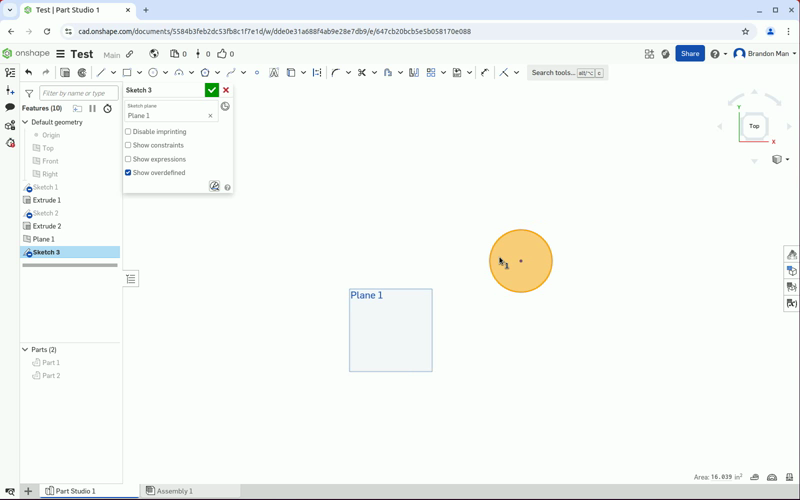
scroll(-6)
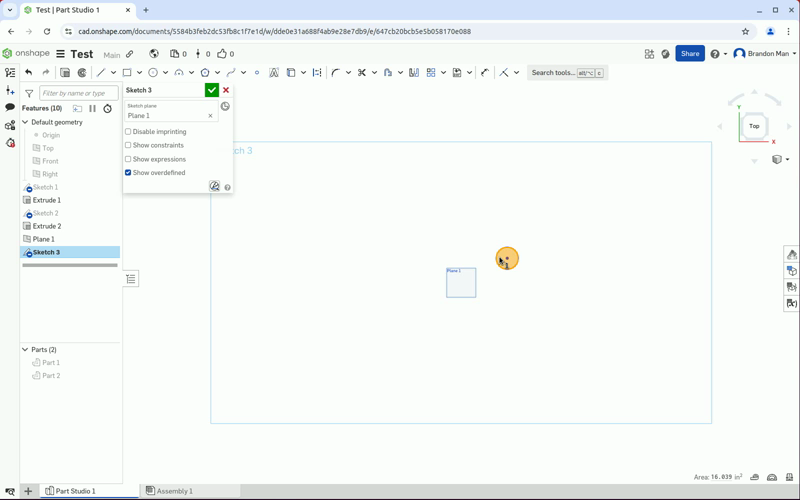
mouse_move(73, 352)
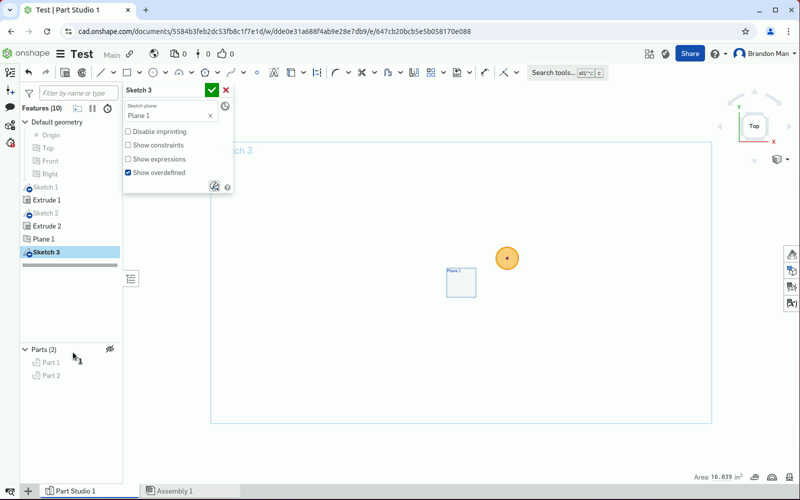
key(shift+y)
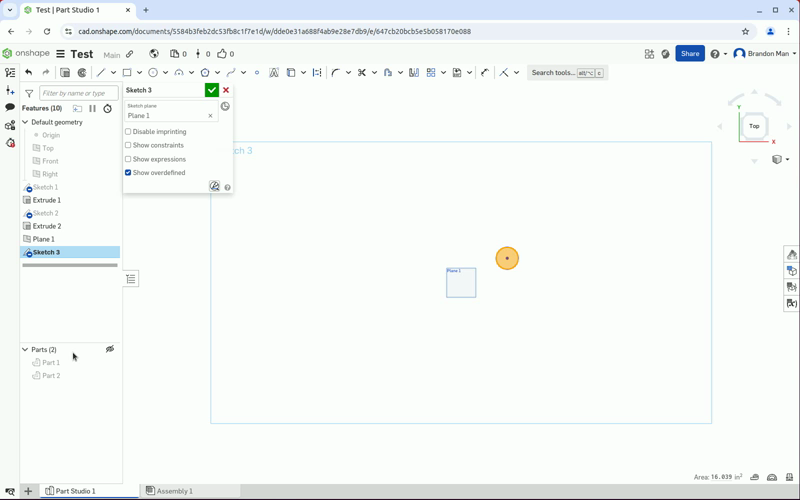
key(shift+e)
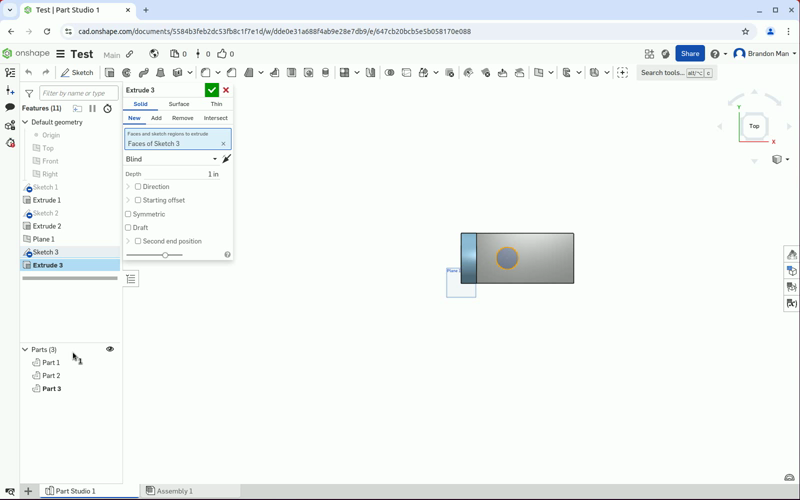
mouse_move(143, 106)
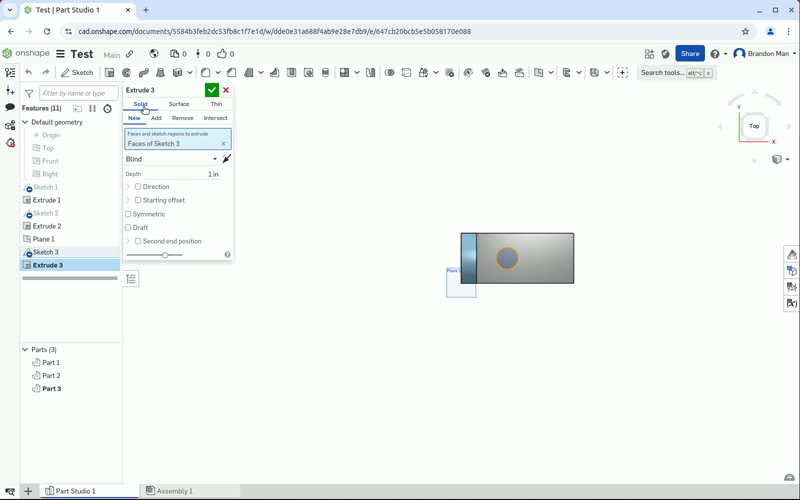
click(143, 106)
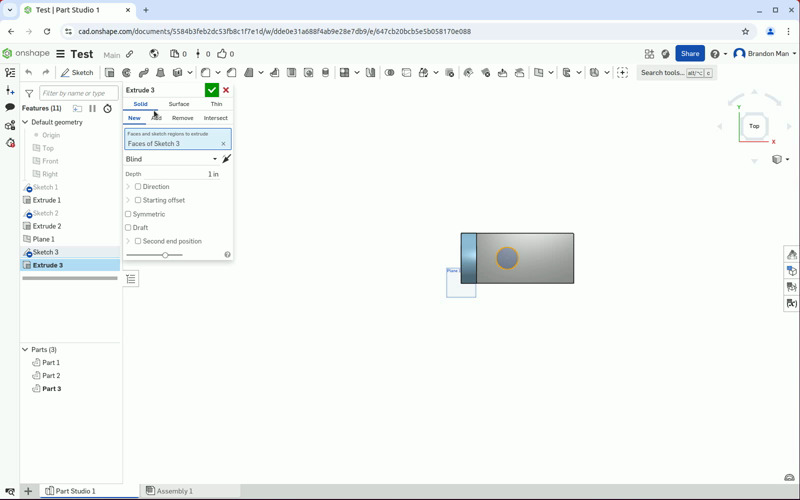
mouse_move(186, 120)
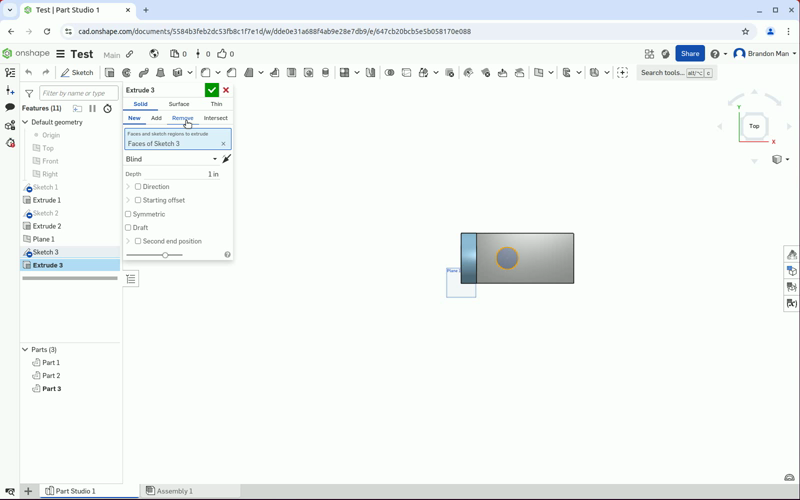
click(186, 120)
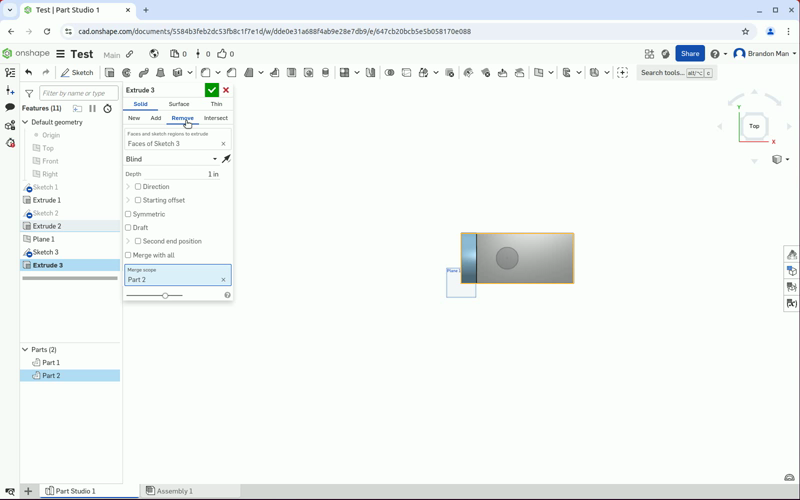
key(tab, 4)
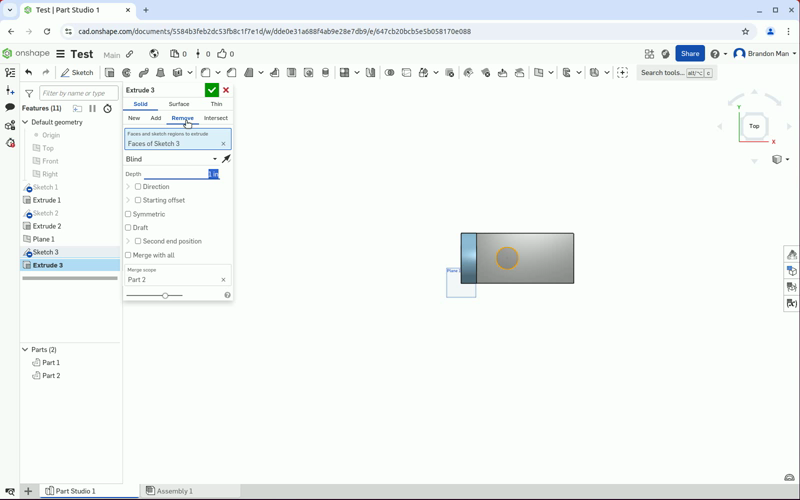
text(3.129)
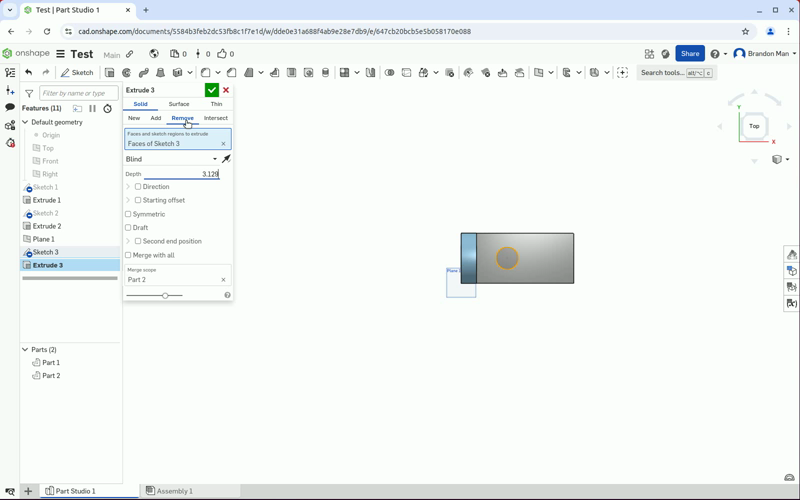
key(tab, 6)
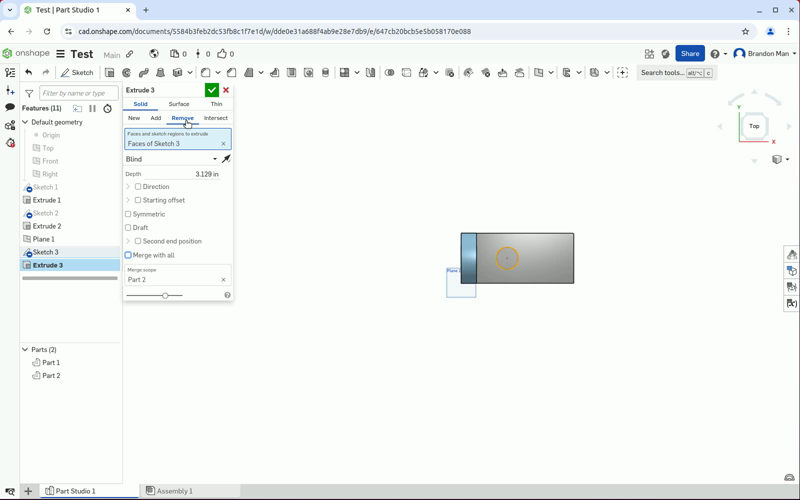
key(space)
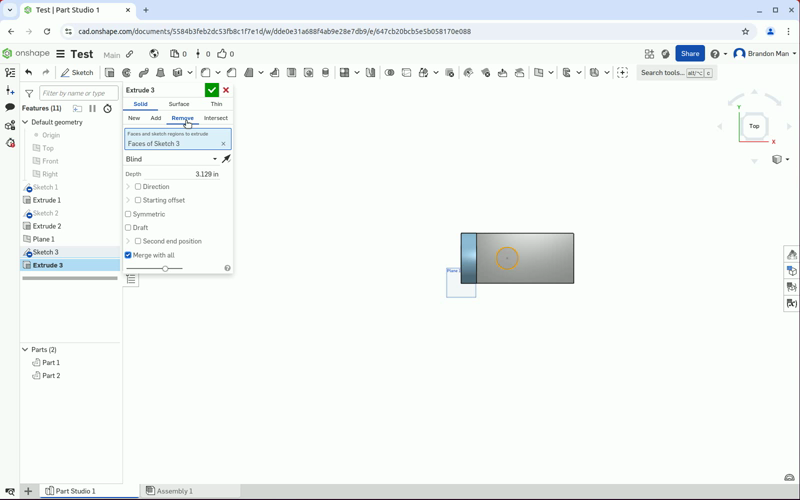
key(enter)
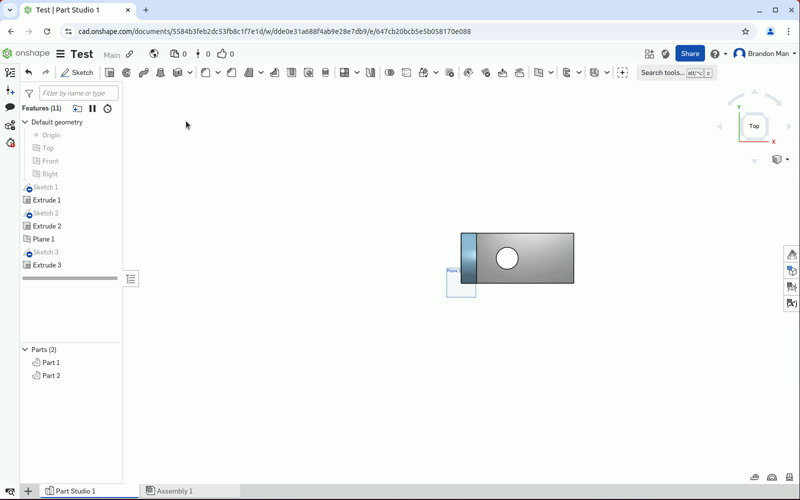
key(shift+h)
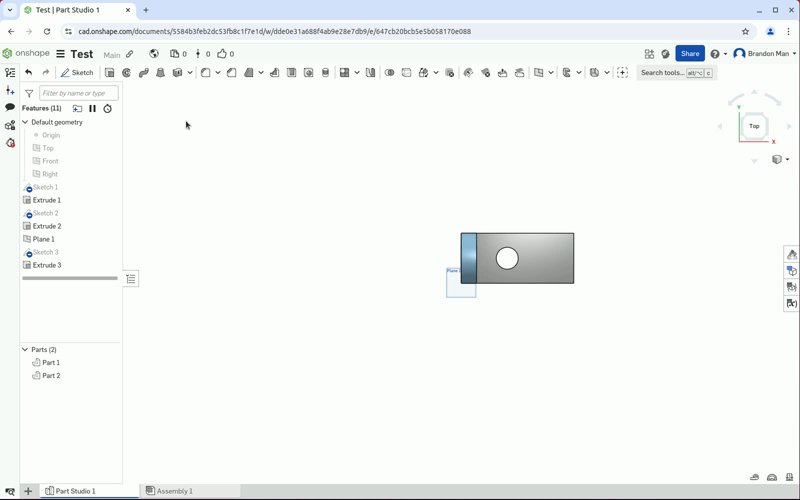
key(shift+h)
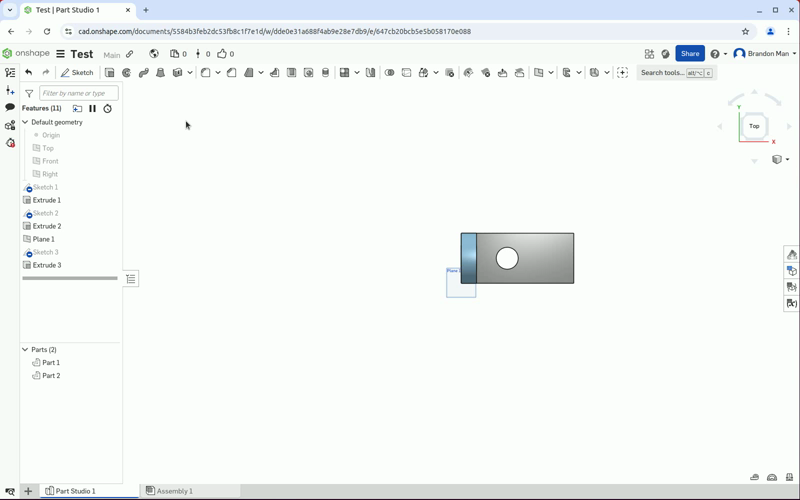
mouse_move(73, 189)
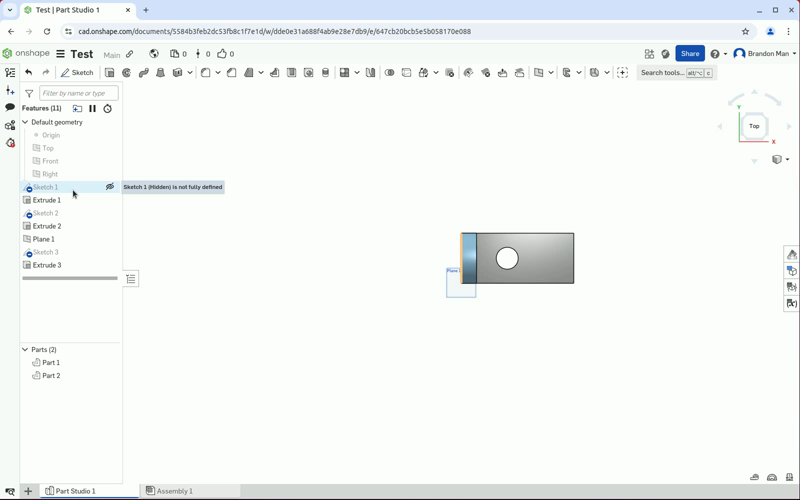
click(73, 189)
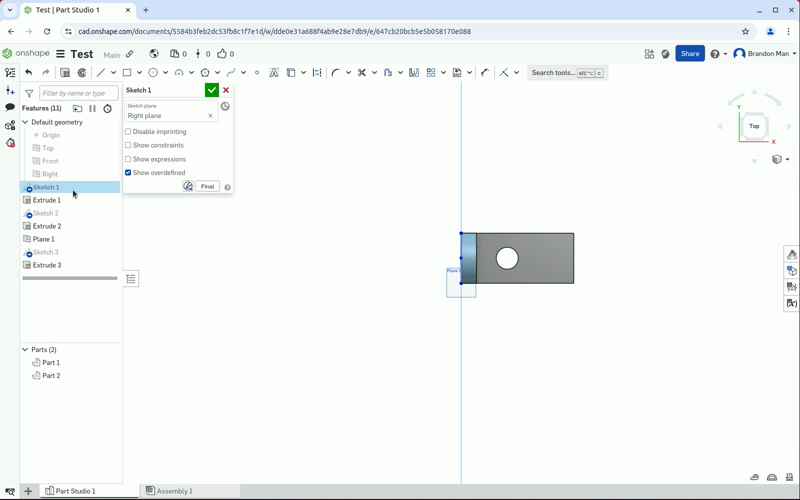
mouse_move(229, 92)
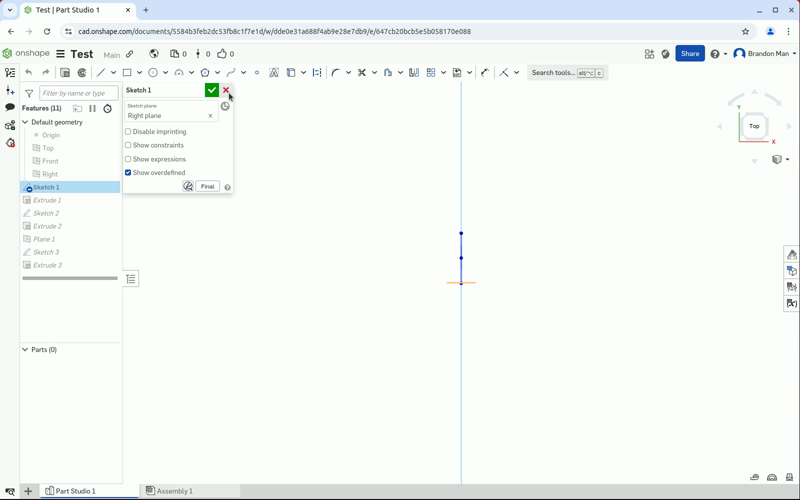
click(229, 92)
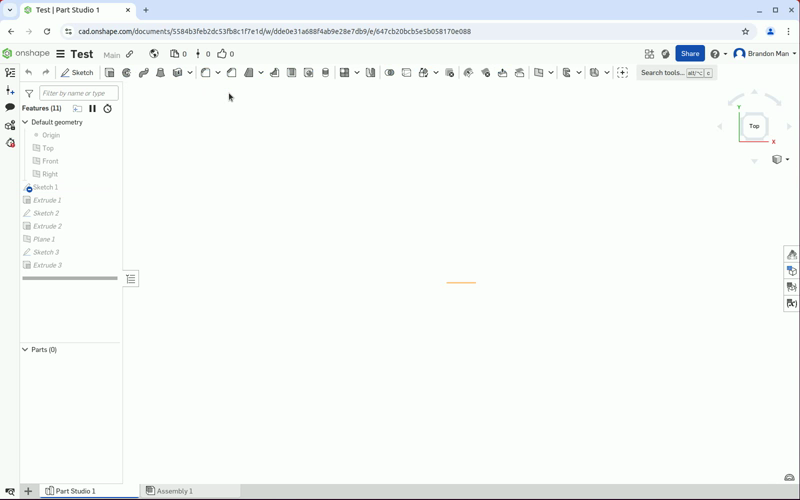
key(shift+s)
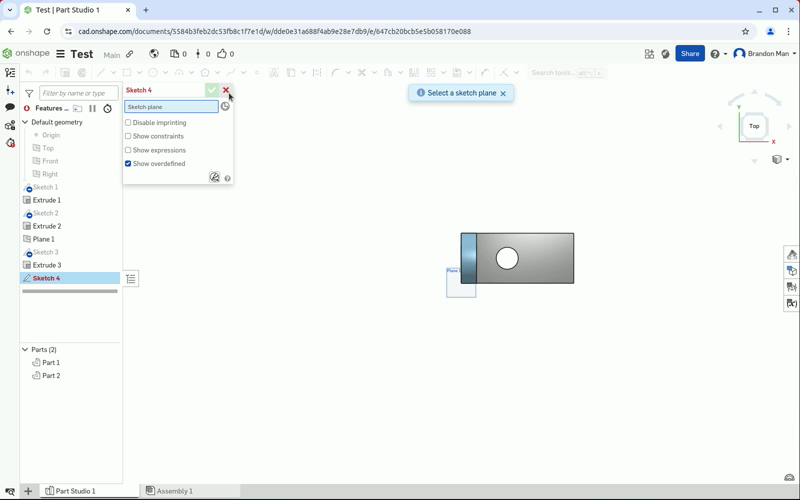
mouse_move(73, 241)
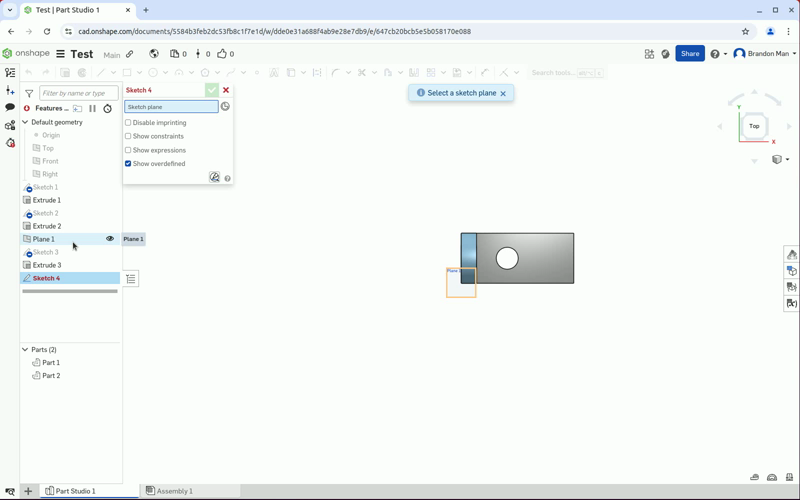
click(73, 241)
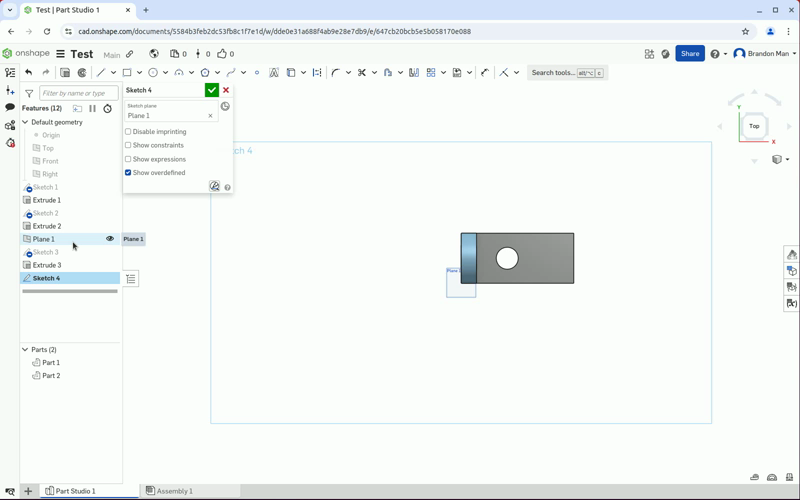
mouse_move(73, 352)
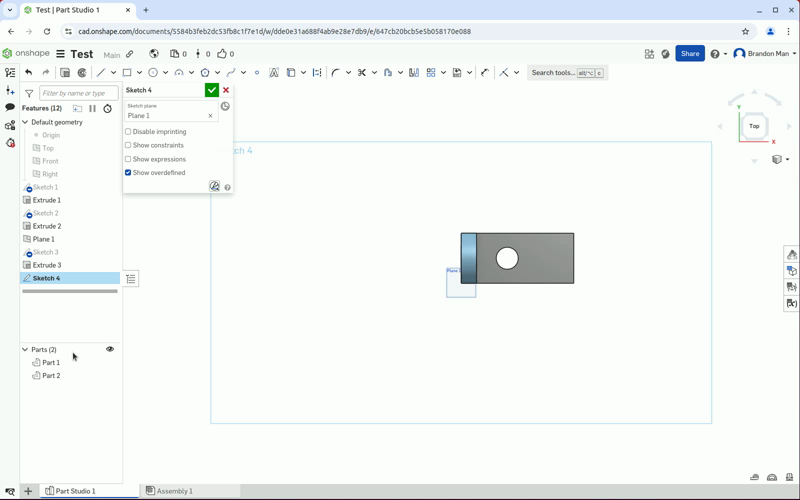
key(y)
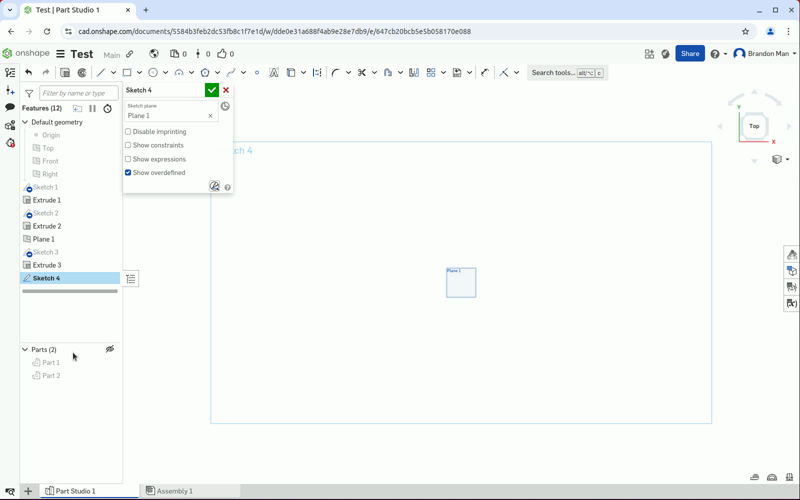
key(c)
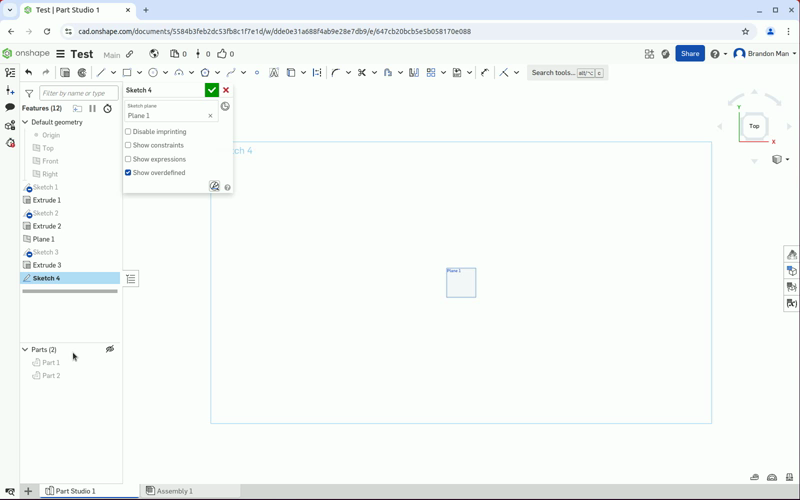
key_down(shift)
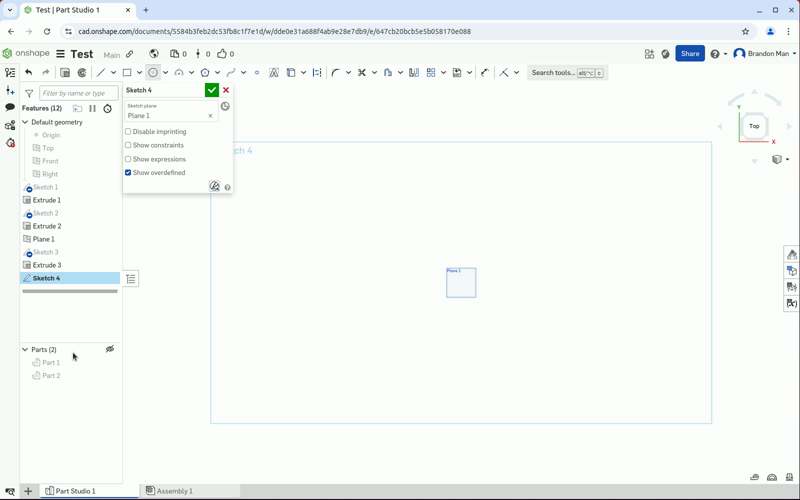
mouse_move(551, 258)
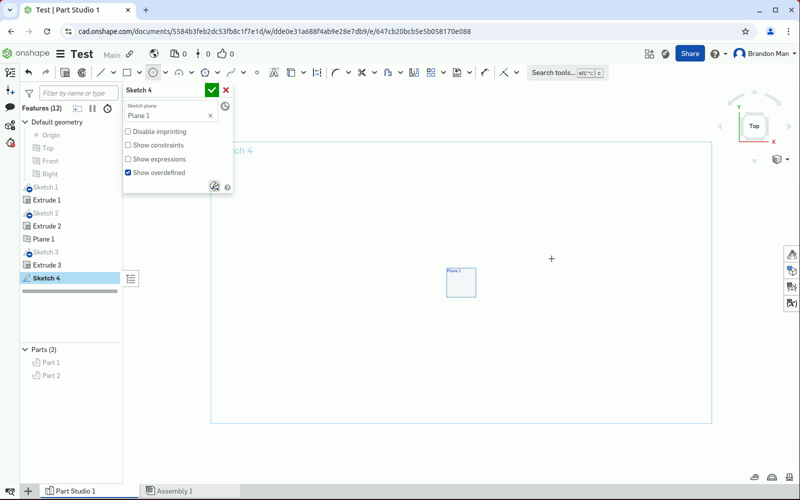
click(551, 258)
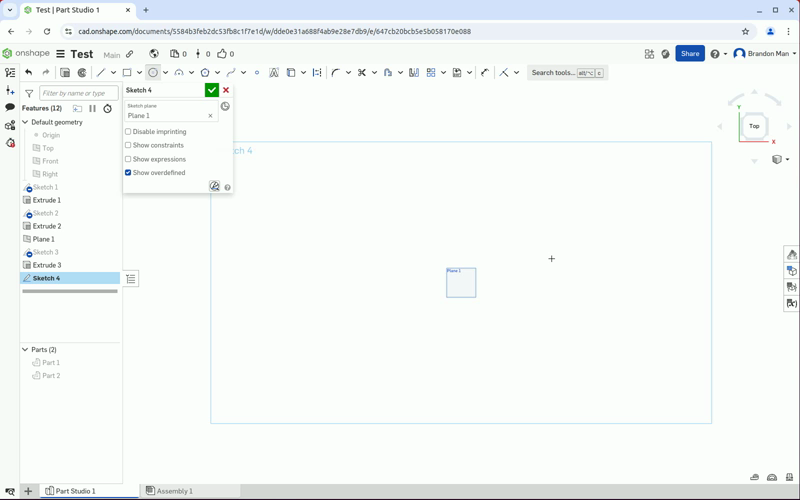
key_up(shift)
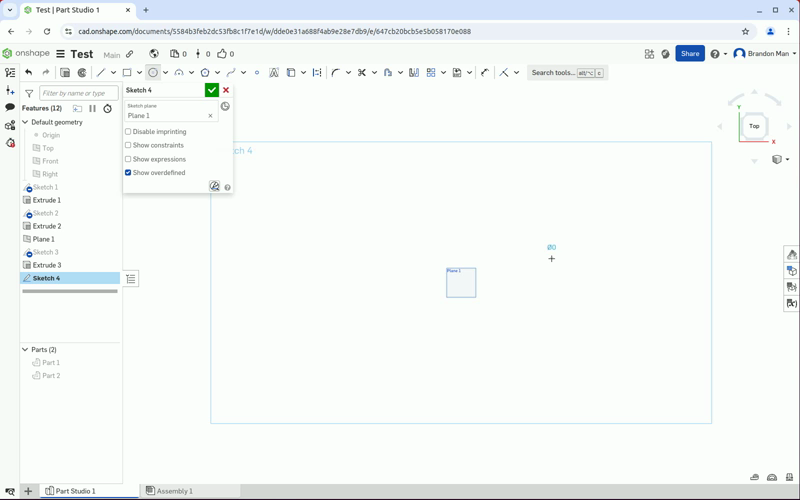
mouse_move(562, 258)
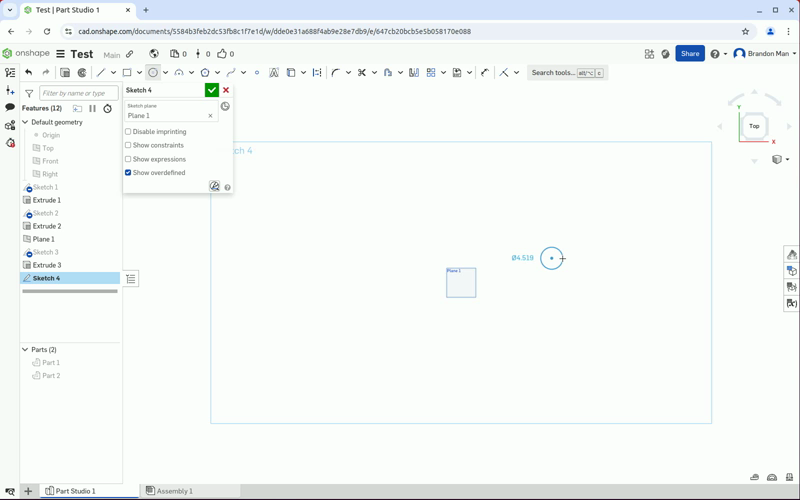
click(562, 258)
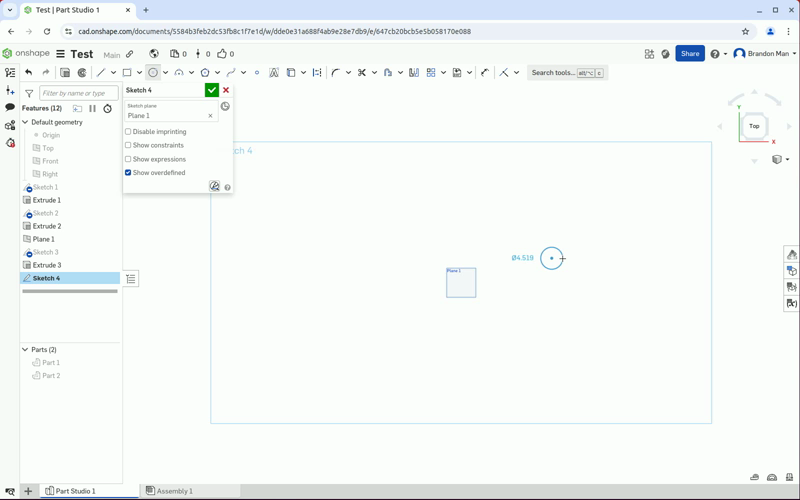
key(esc)
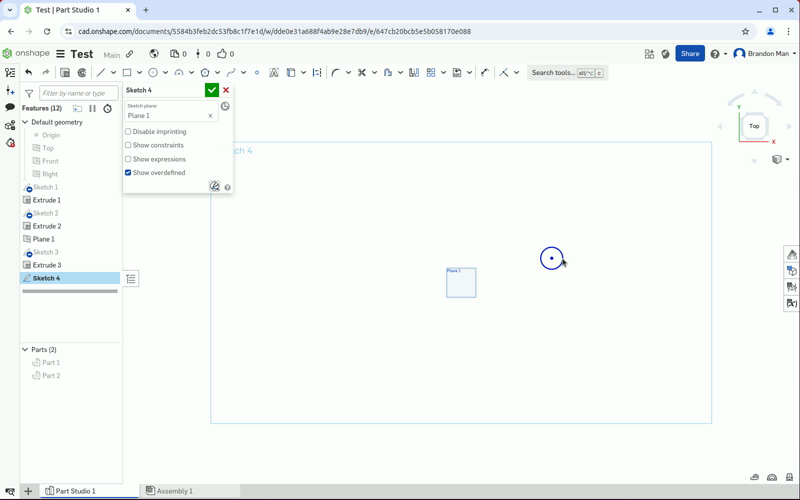
mouse_move(553, 268)
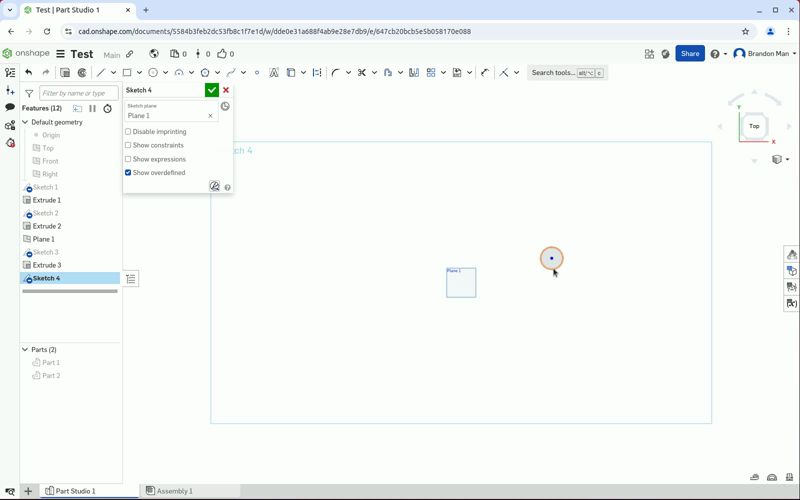
scroll(6)
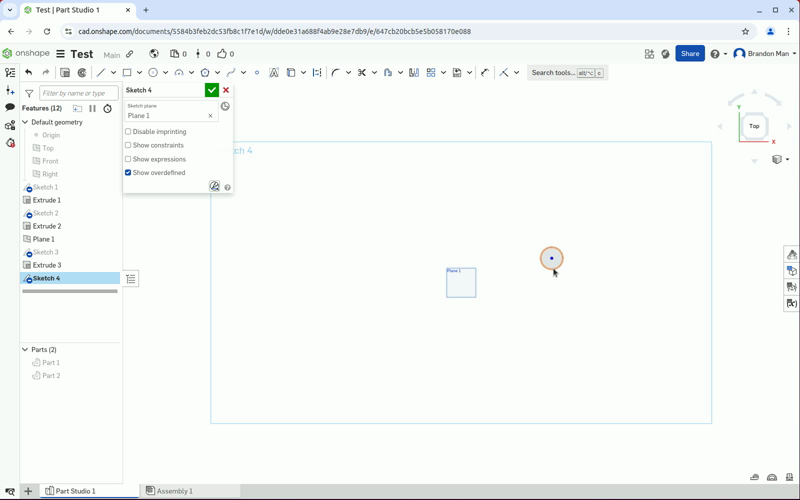
scroll(6)
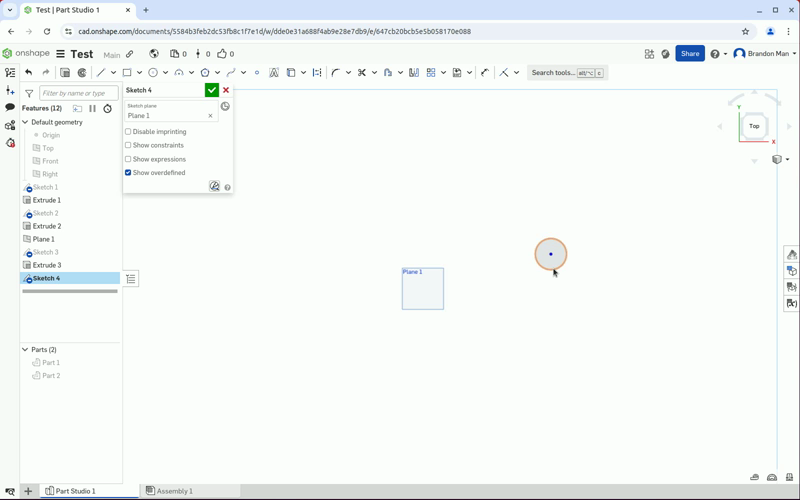
scroll(6)
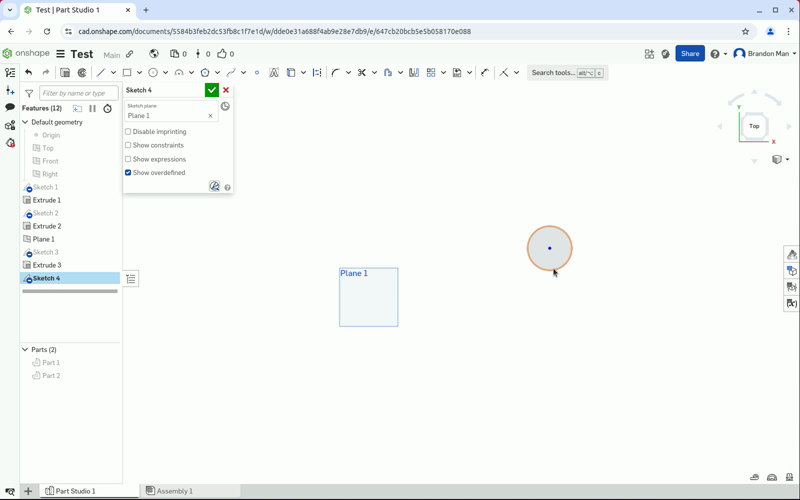
scroll(6)
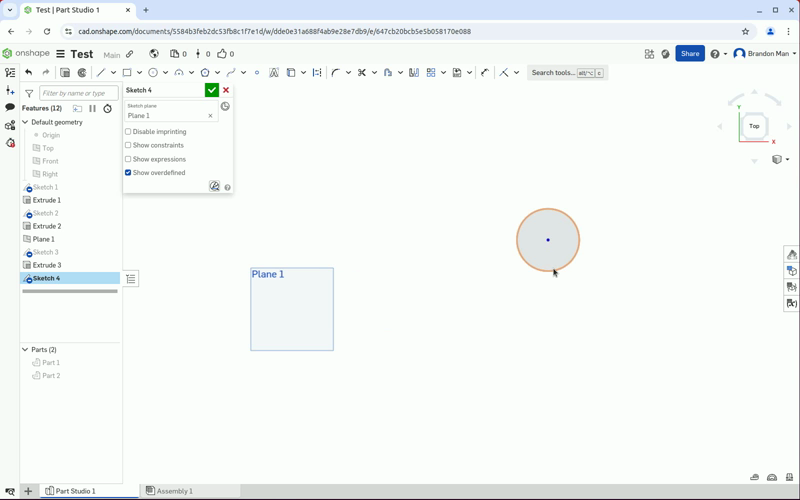
scroll(6)
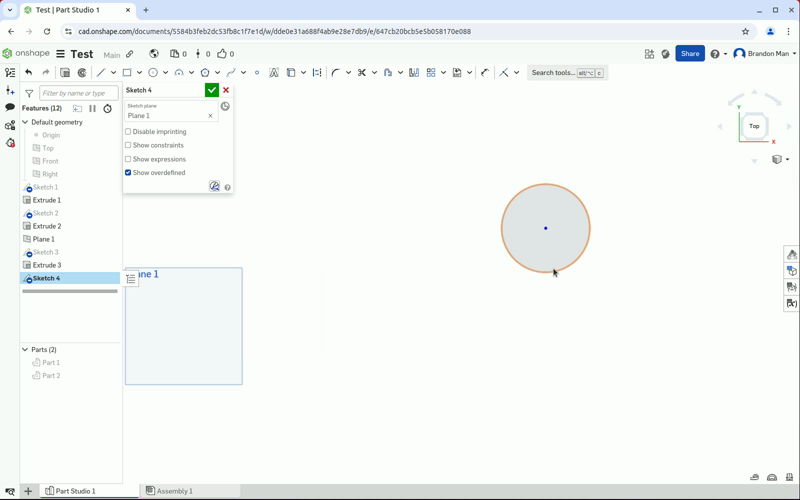
scroll(6)
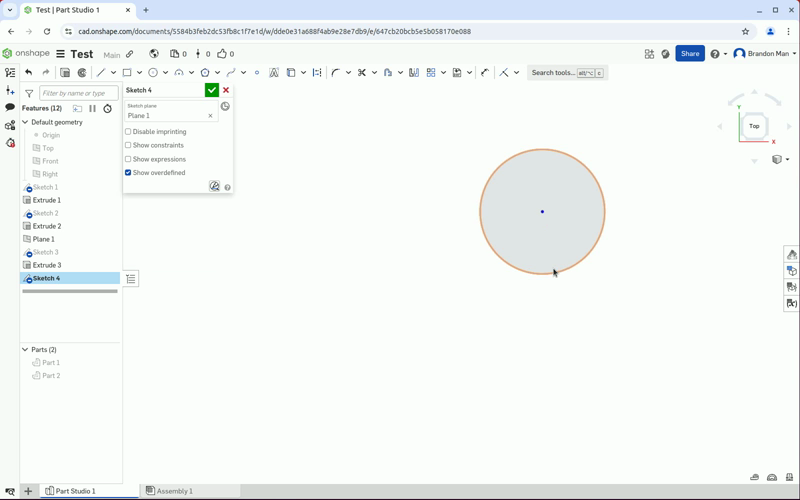
scroll(6)
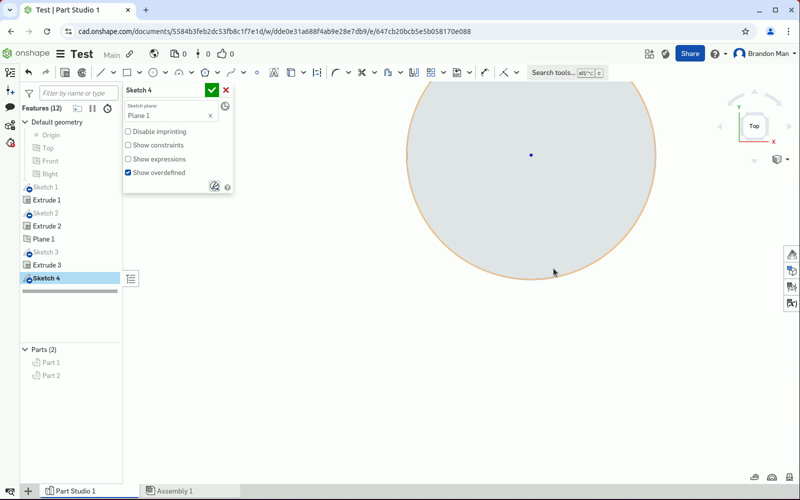
click(553, 268)
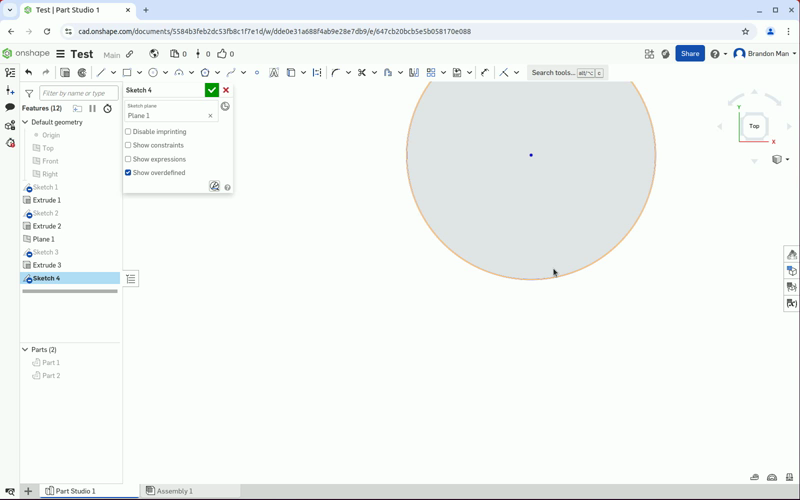
scroll(-6)
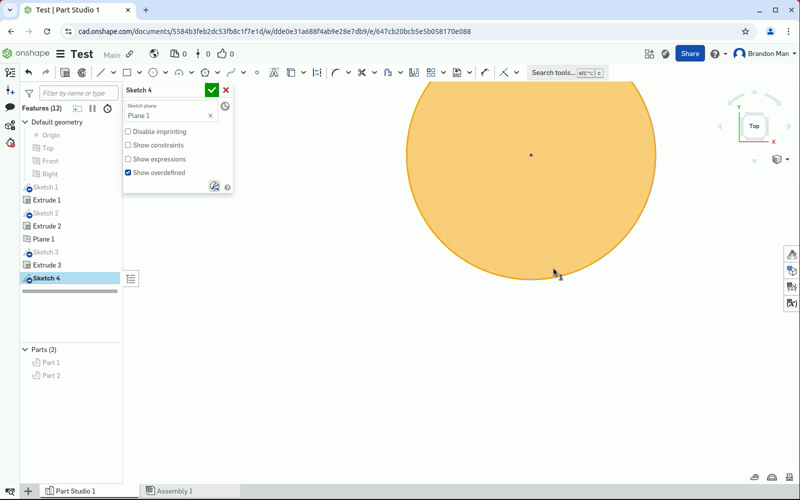
scroll(-6)
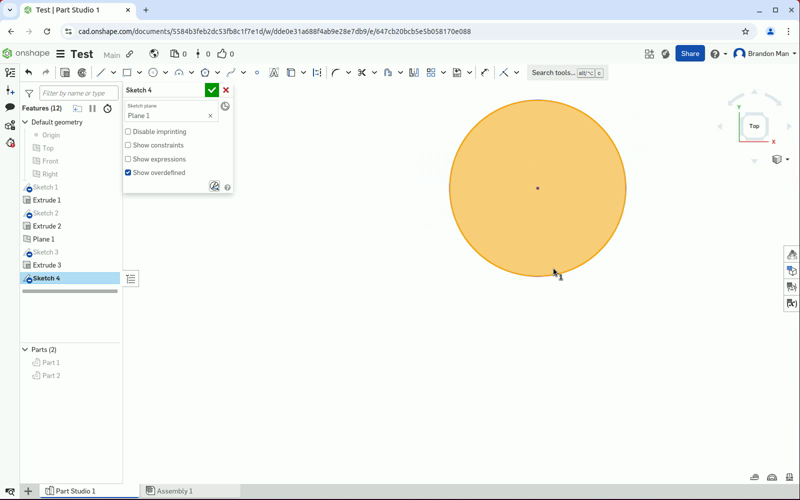
scroll(-6)
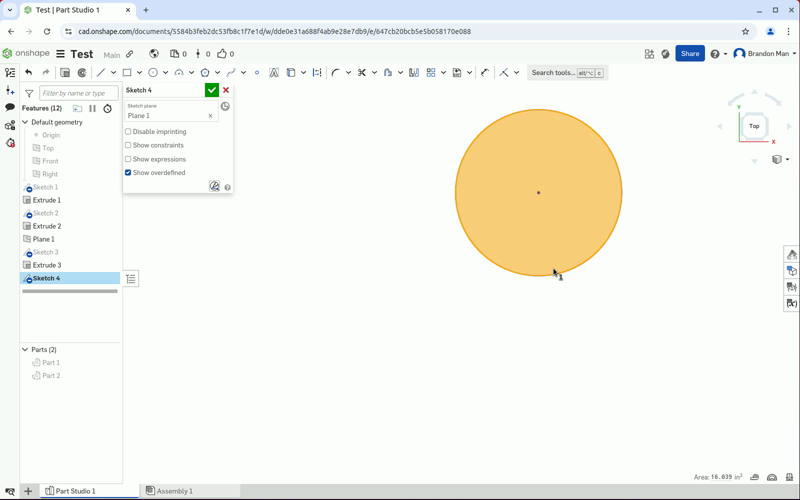
scroll(-6)
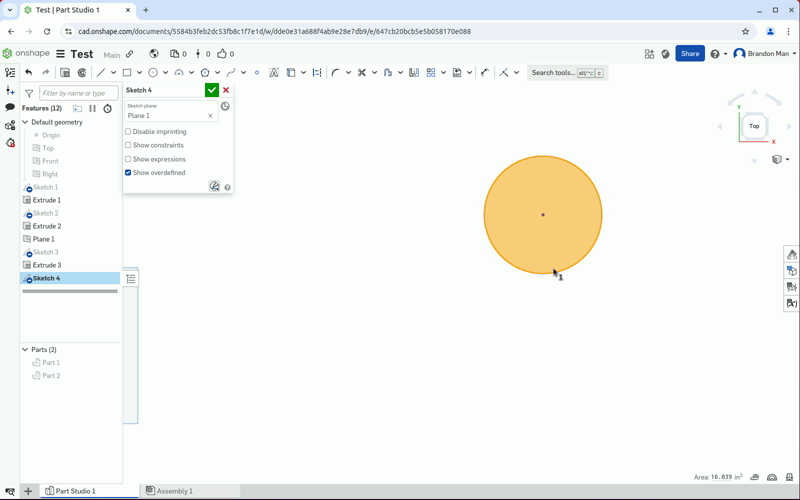
scroll(-6)
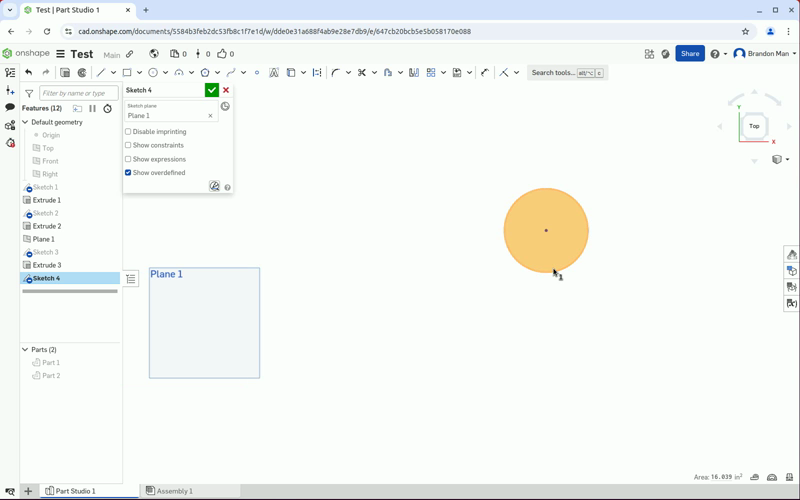
scroll(-6)
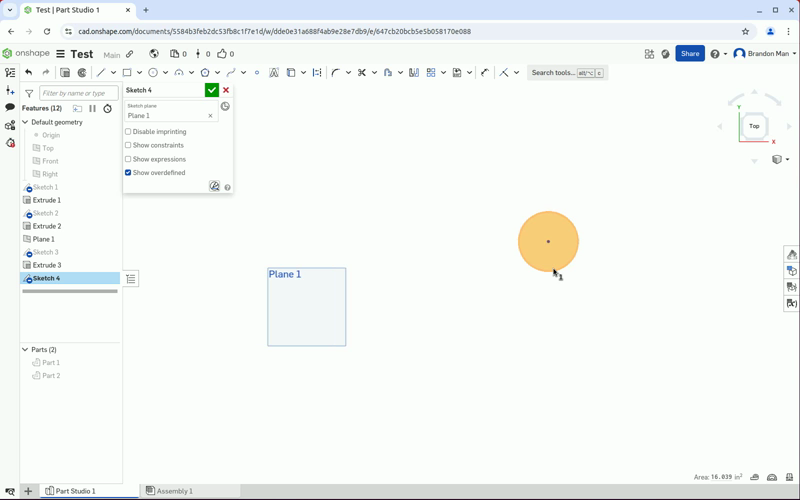
scroll(-6)
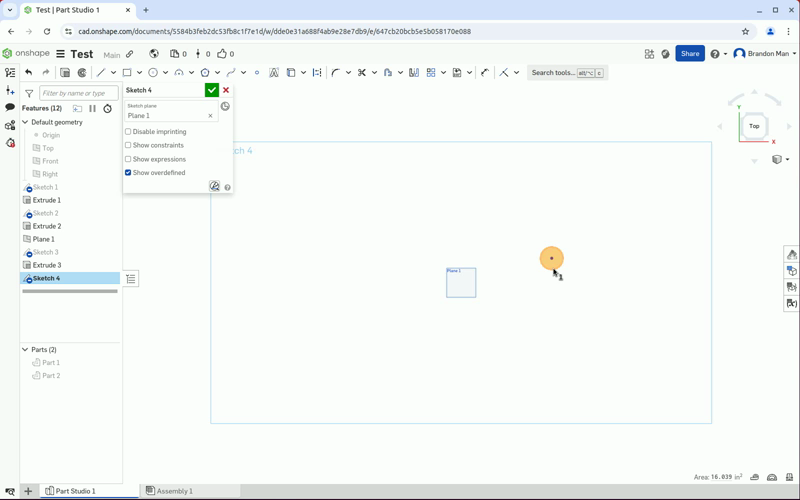
mouse_move(73, 352)
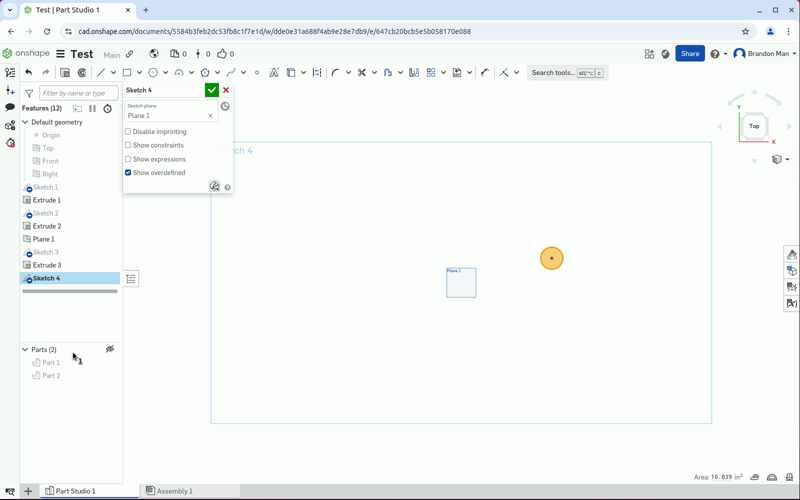
key(shift+y)
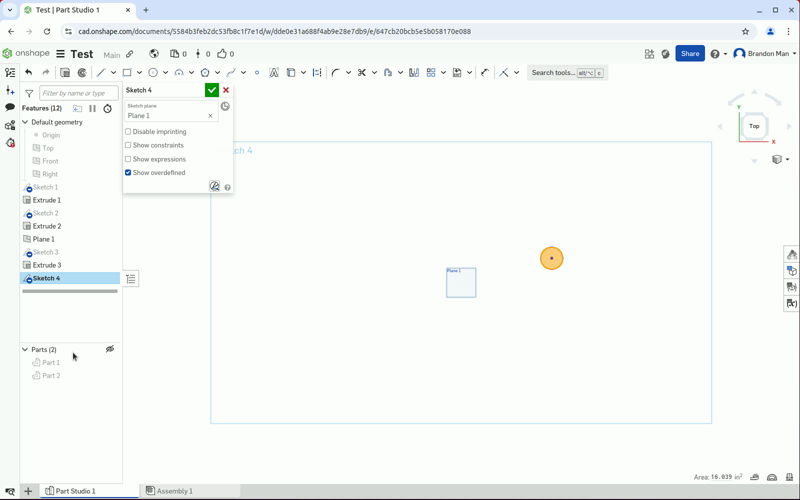
key(shift+e)
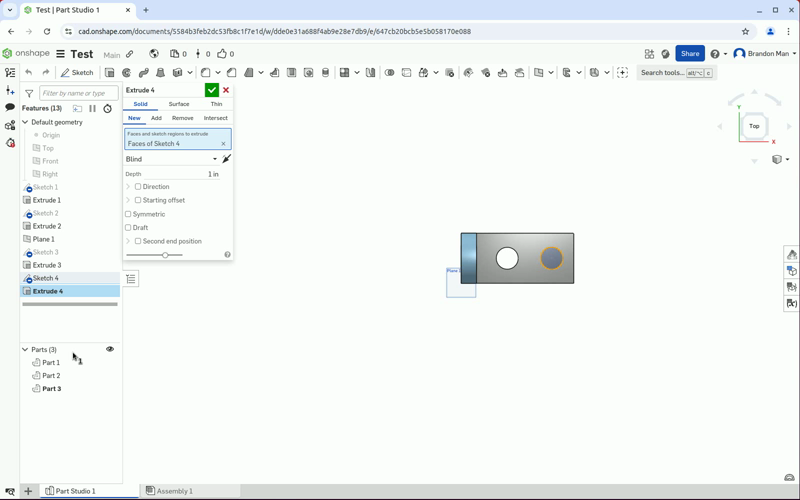
mouse_move(143, 106)
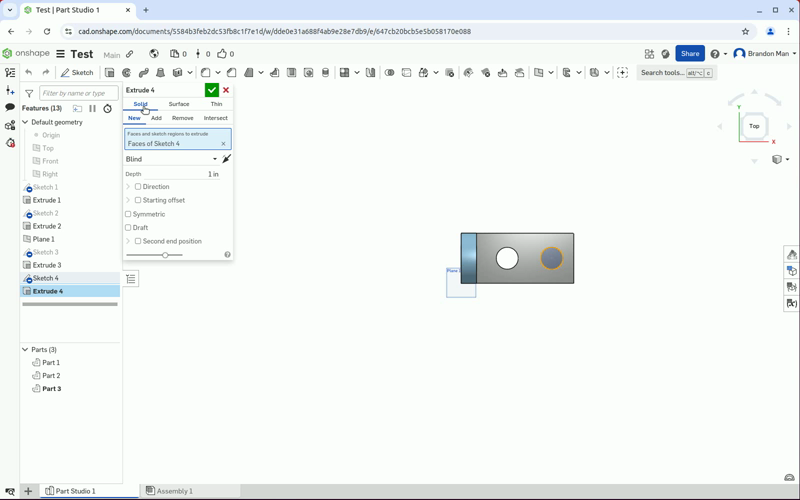
click(143, 106)
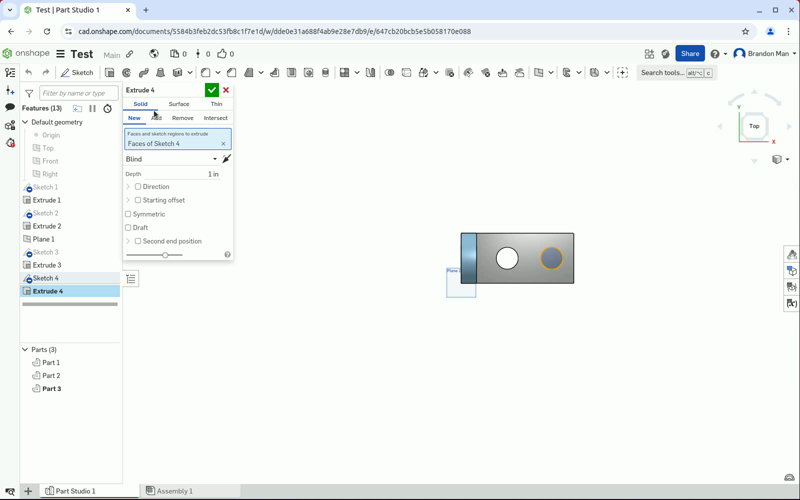
mouse_move(186, 120)
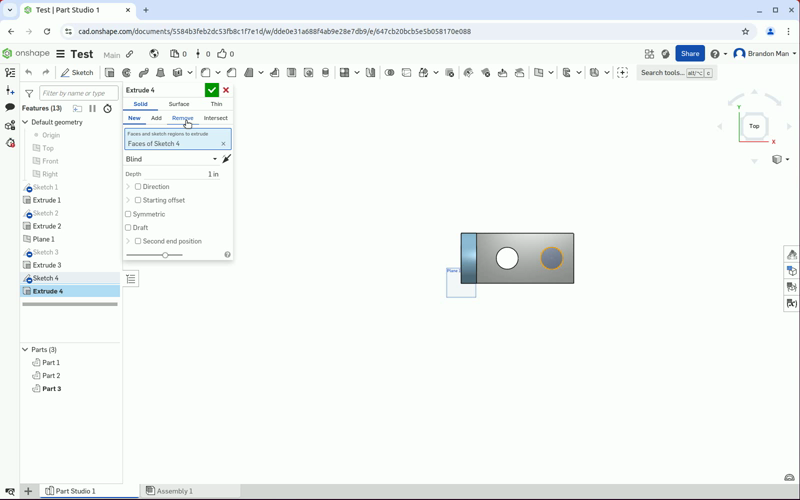
click(186, 120)
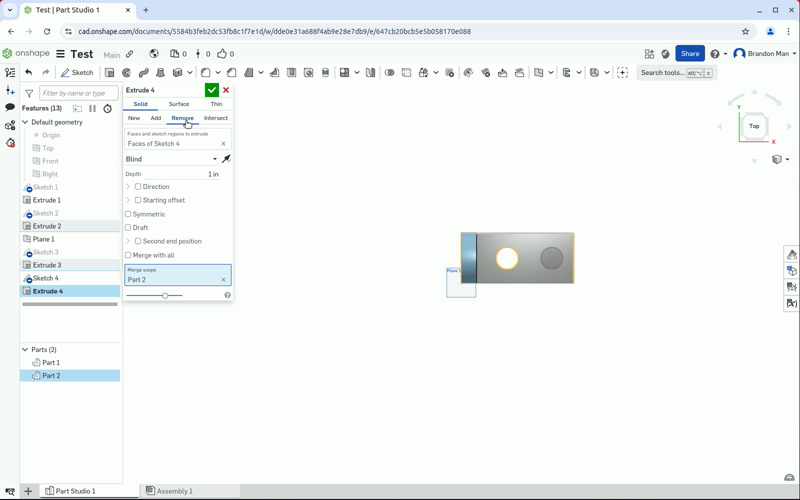
key(tab, 4)
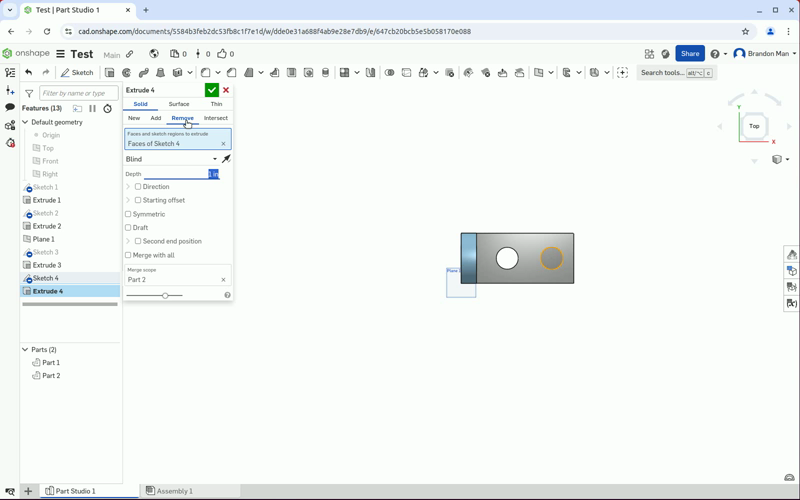
text(3.129)
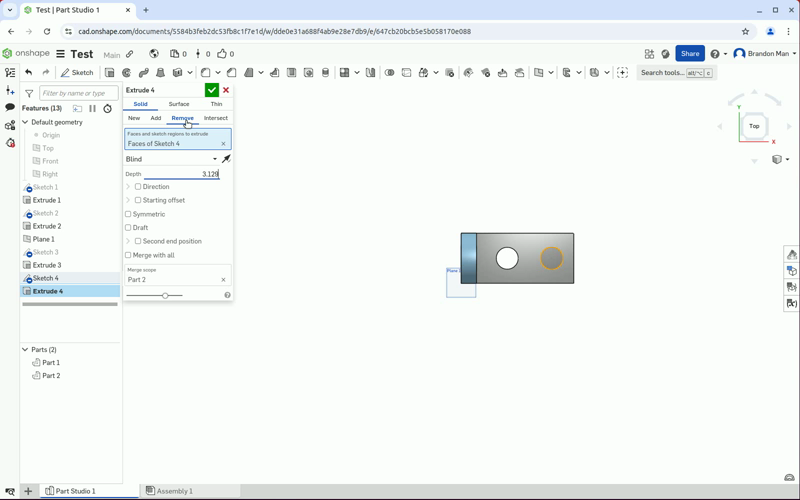
key(tab, 6)
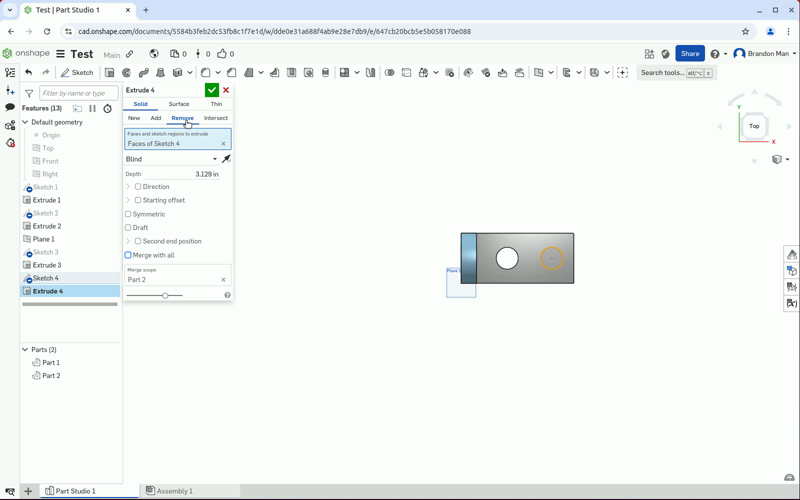
key(space)
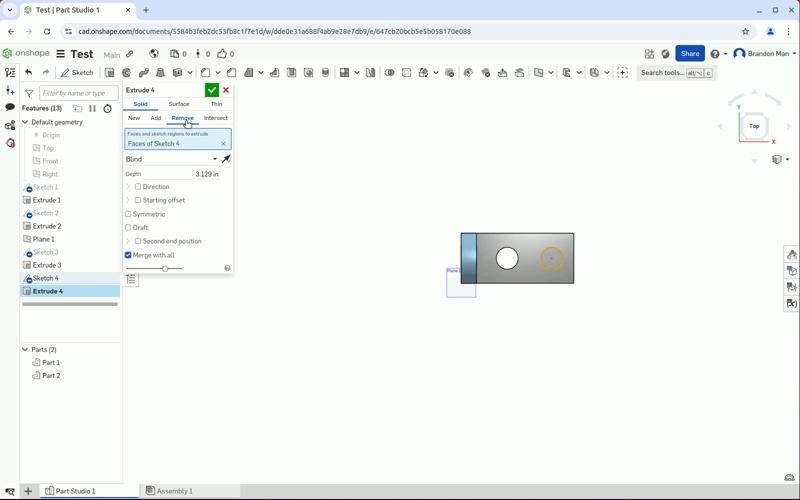
key(enter)
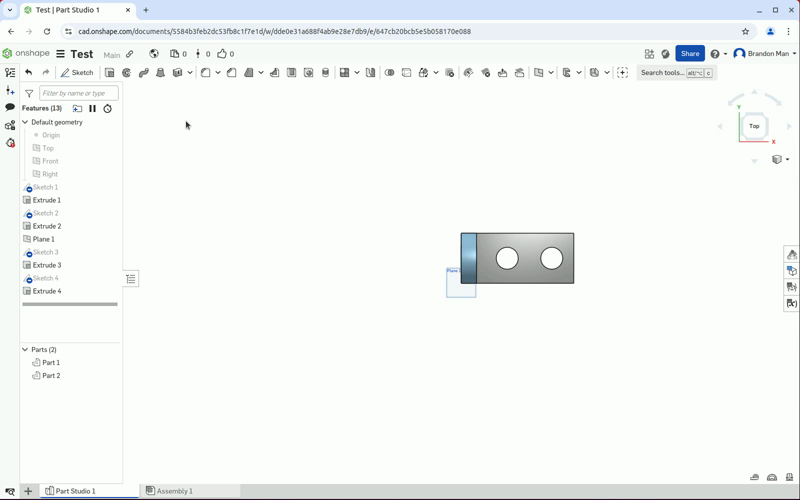
key(shift+h)
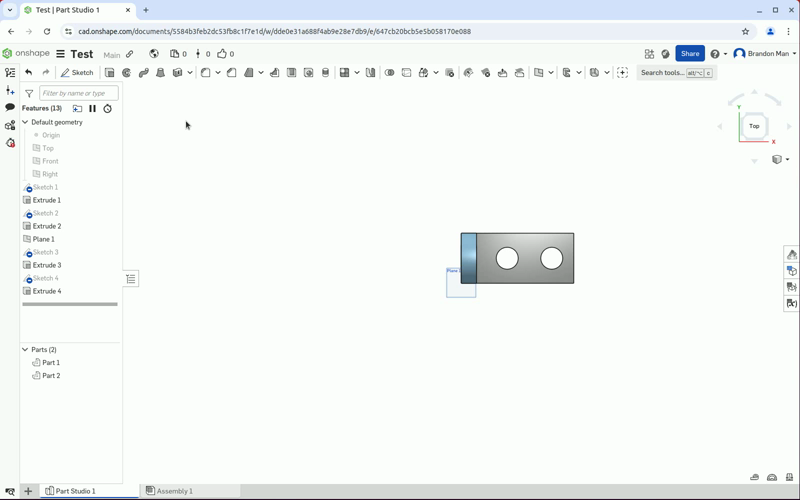
key(shift+h)
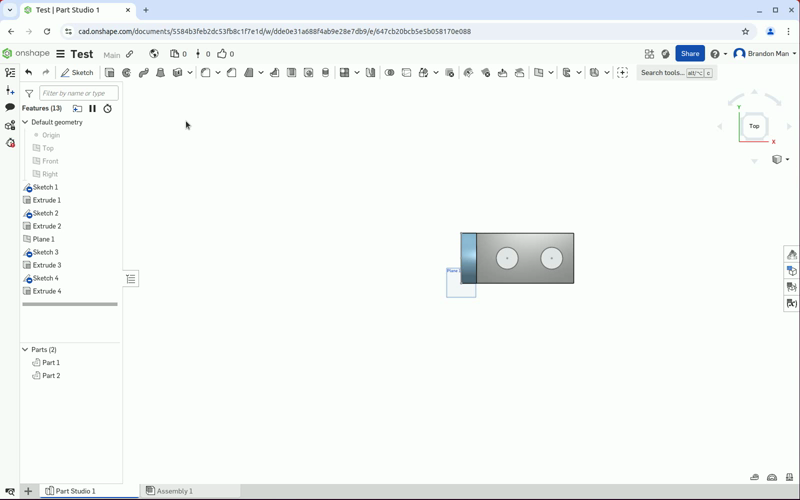
key(shift+7)
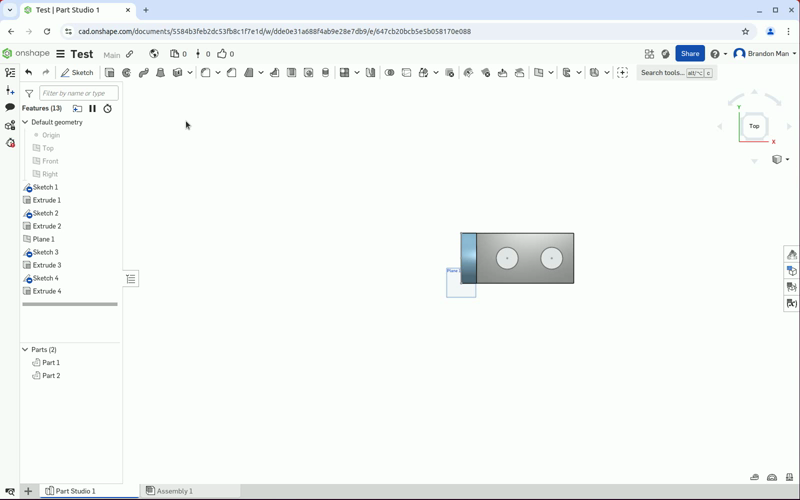
key(up, 3)
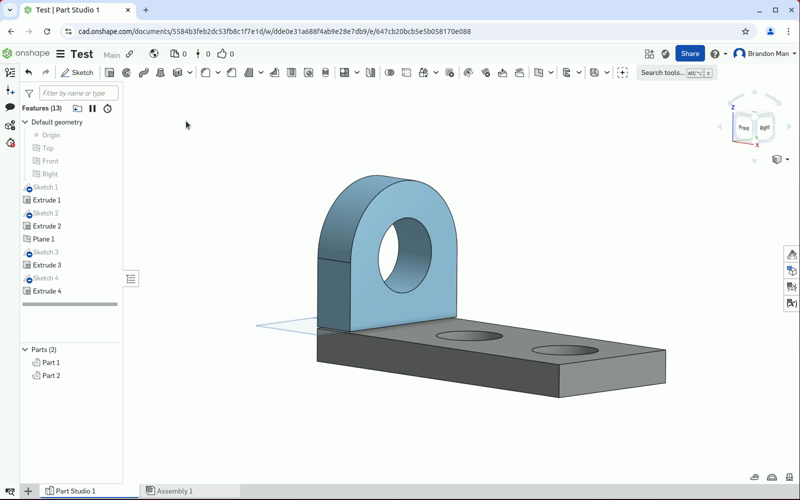
key(left, 3)
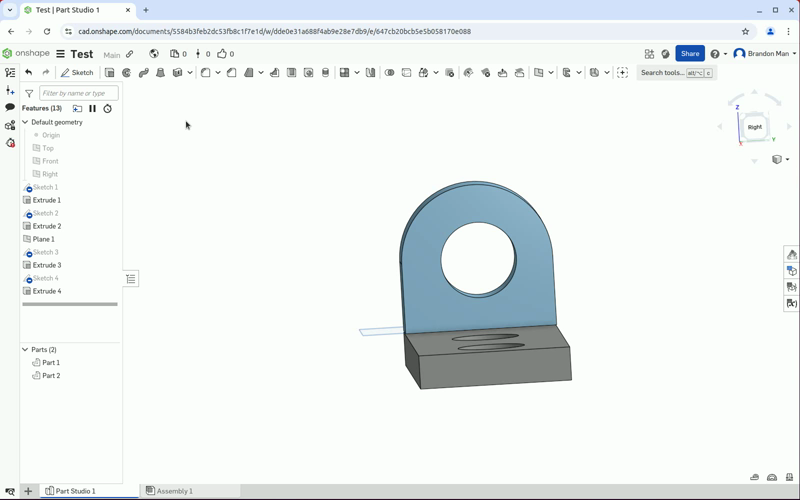
key(right, 3)
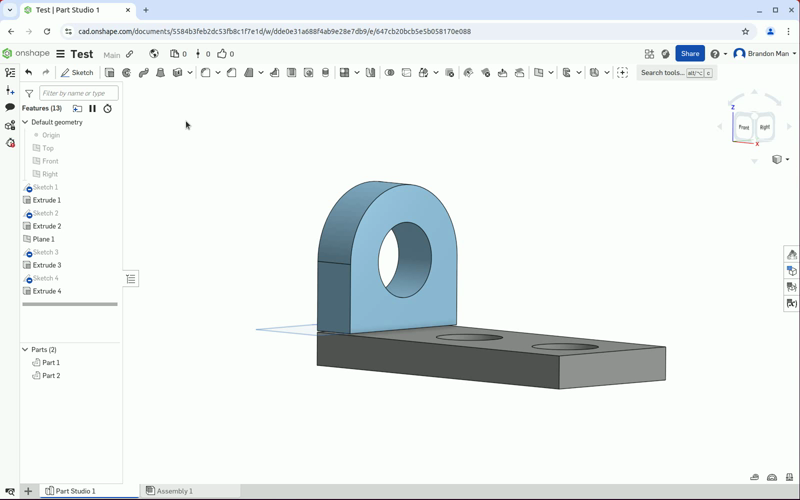
key(down, 3)
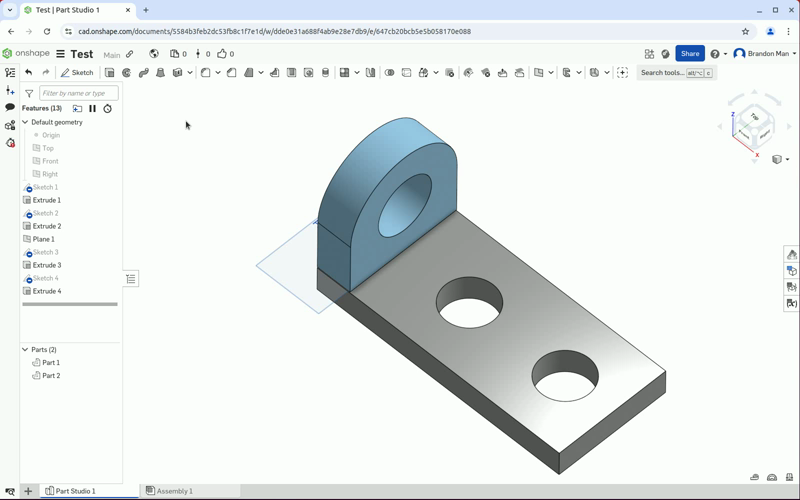
mouse_move(73, 189)
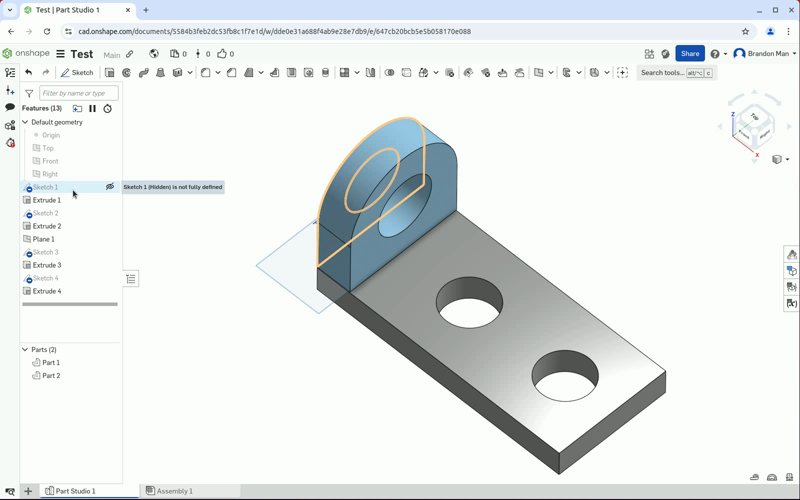
click(73, 189)